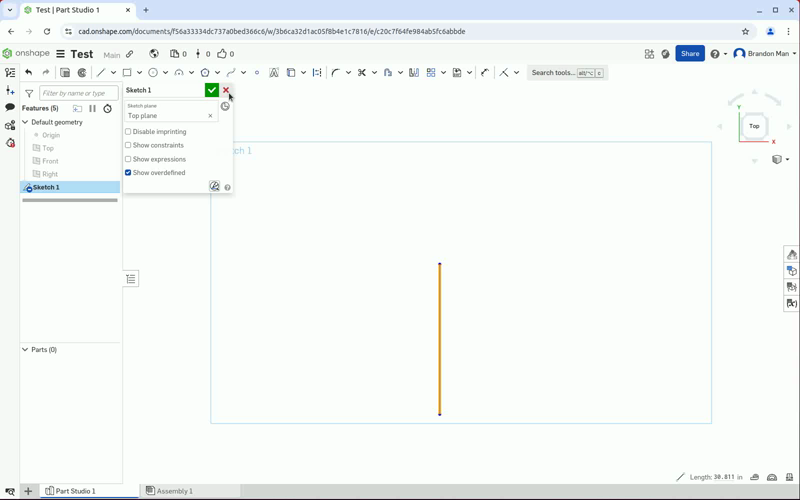
key(shift+h)
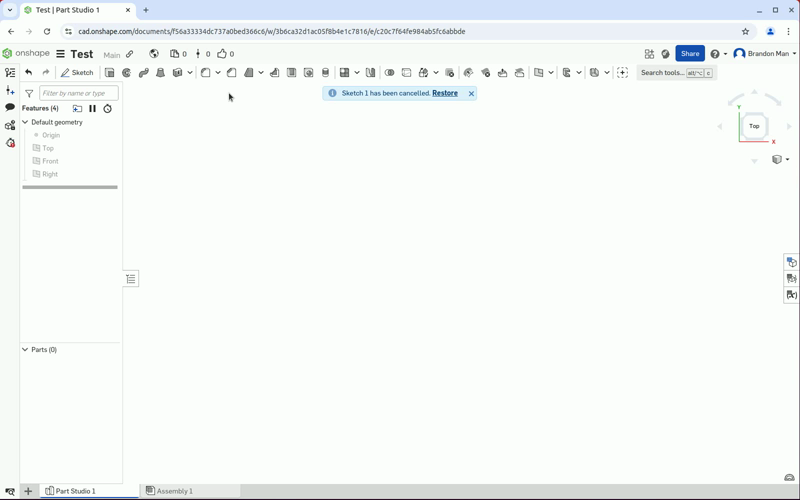
mouse_move(73, 352)
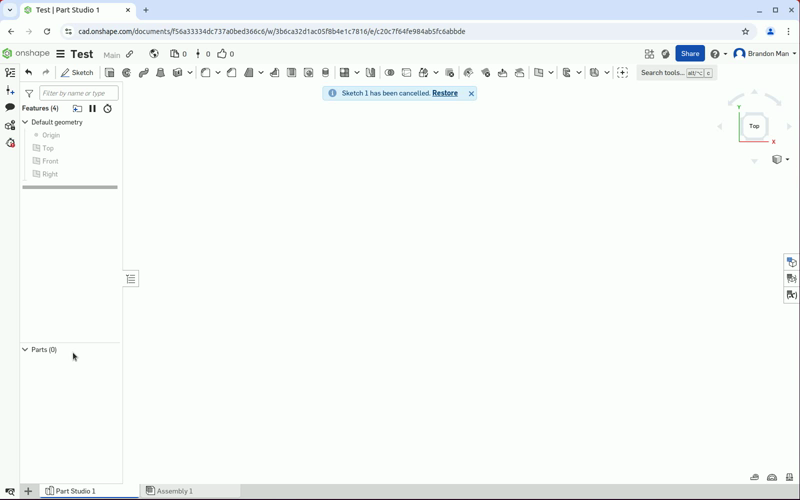
key(y)
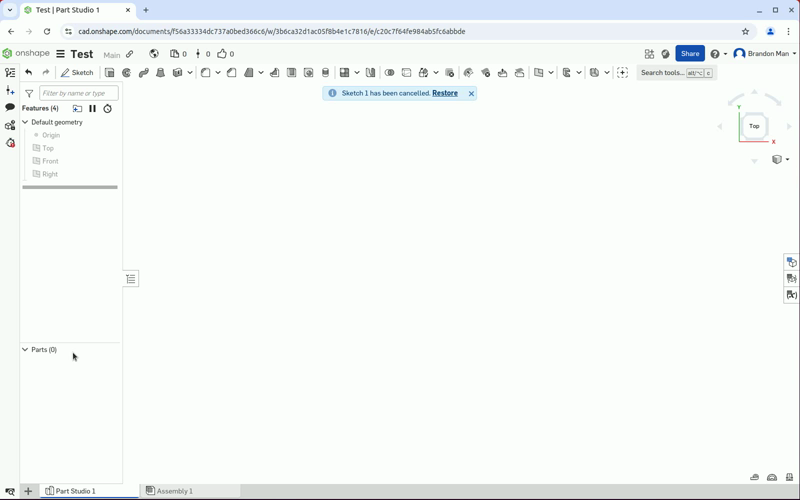
key(shift+p)
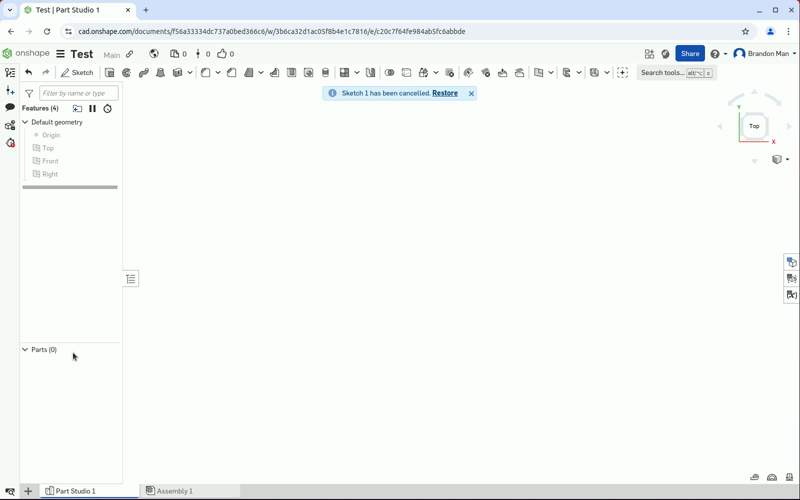
key(space)
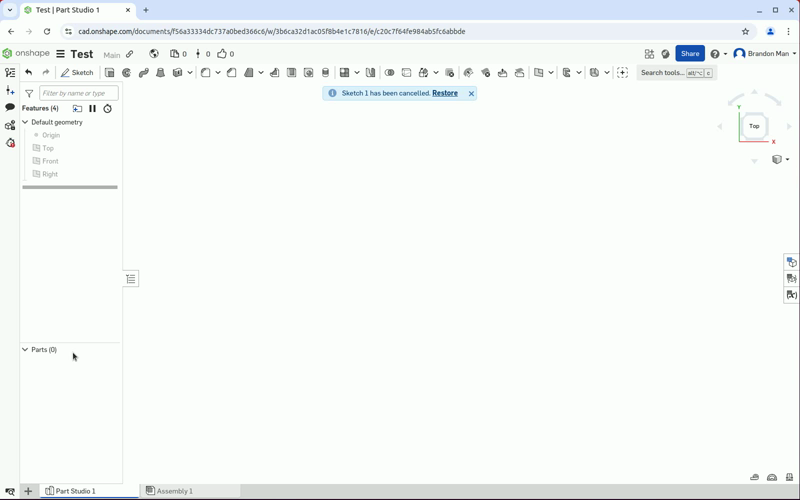
key_down(shift)
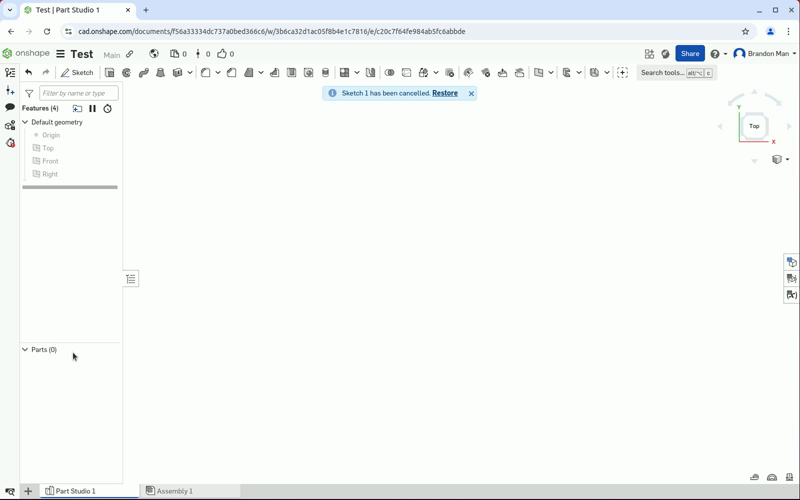
key(up)
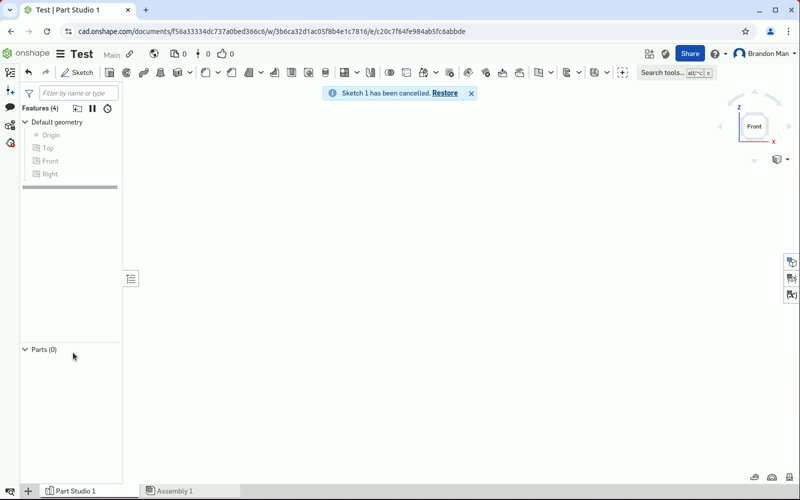
key_up(shift)
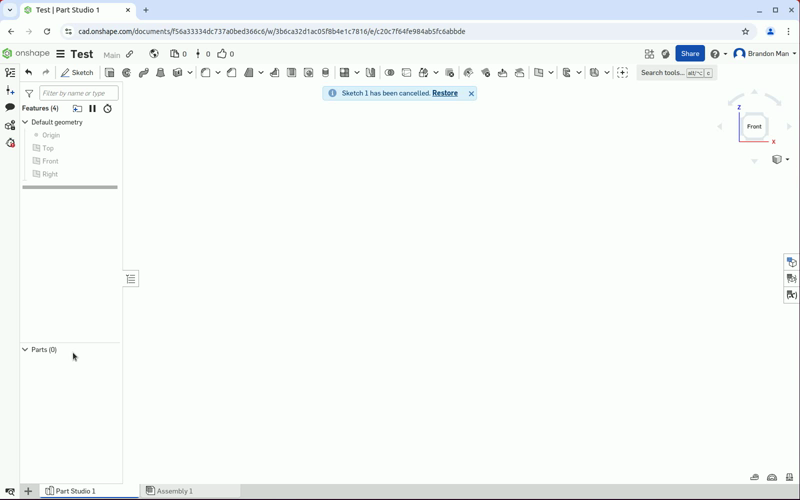
mouse_move(73, 352)
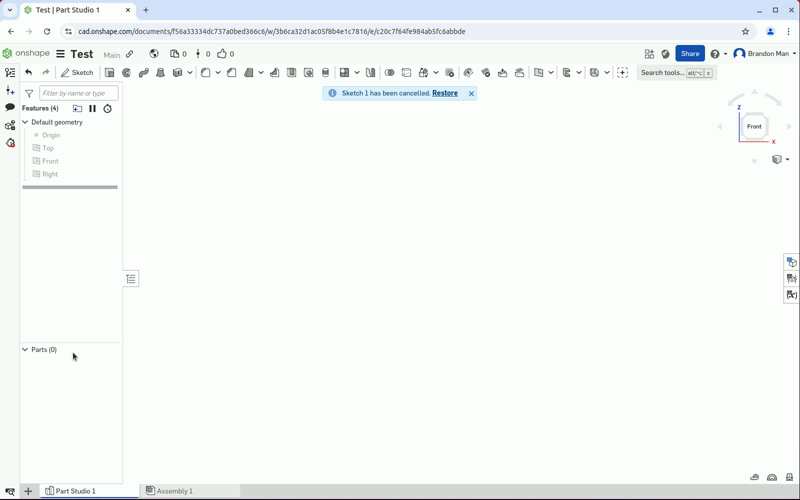
key(shift+y)
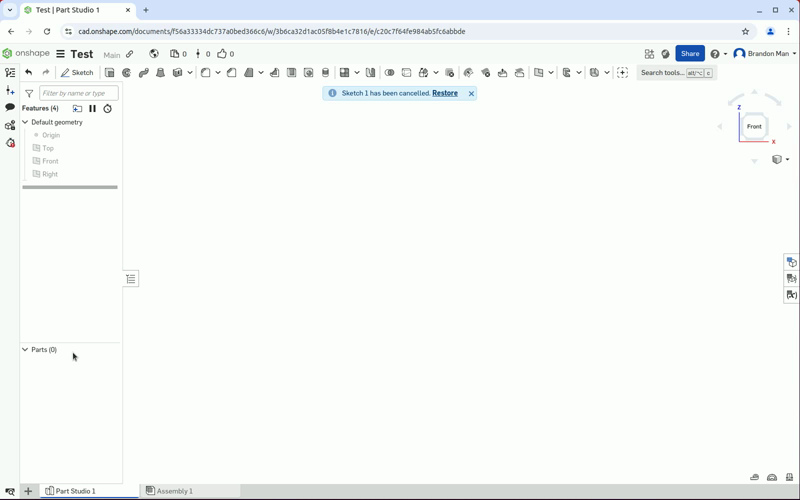
key(shift+s)
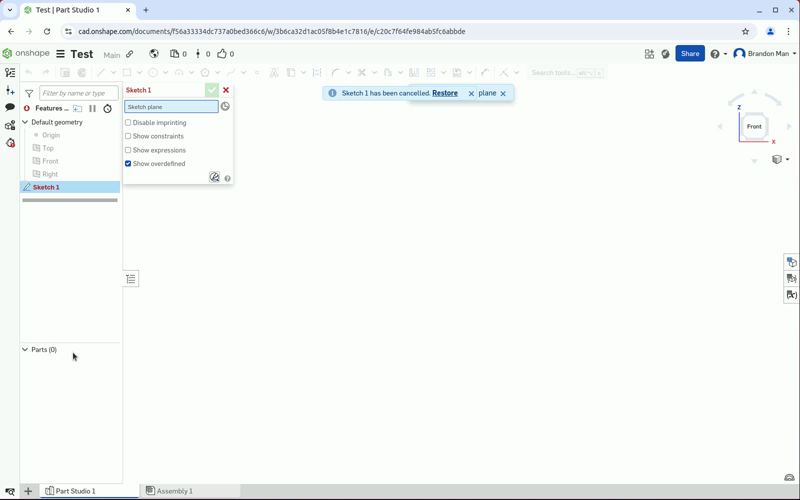
mouse_move(73, 163)
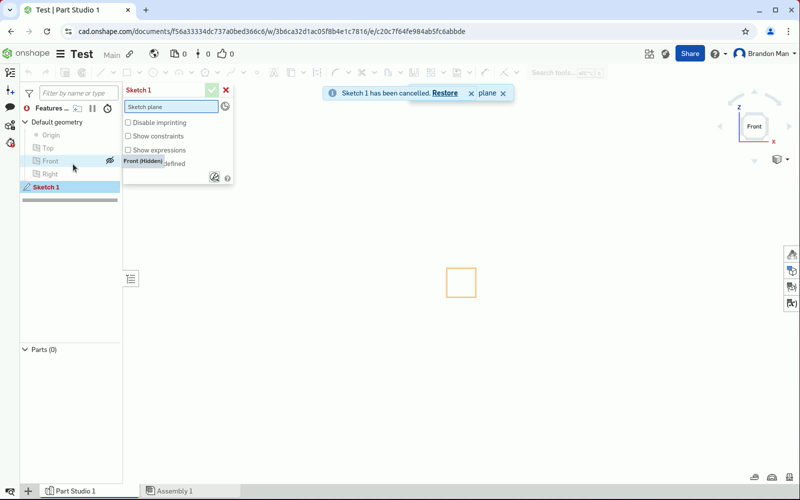
click(73, 163)
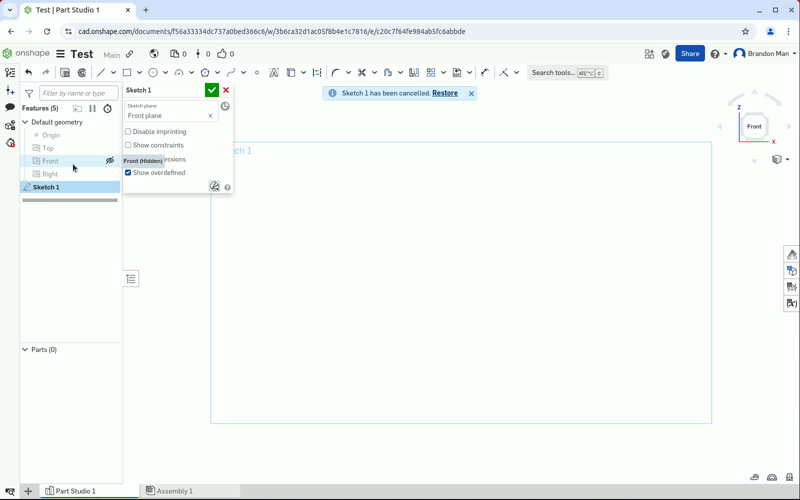
mouse_move(73, 352)
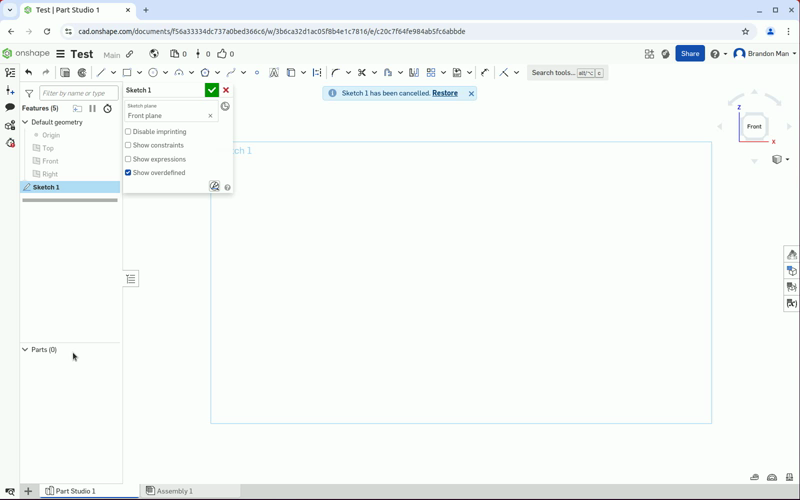
key(y)
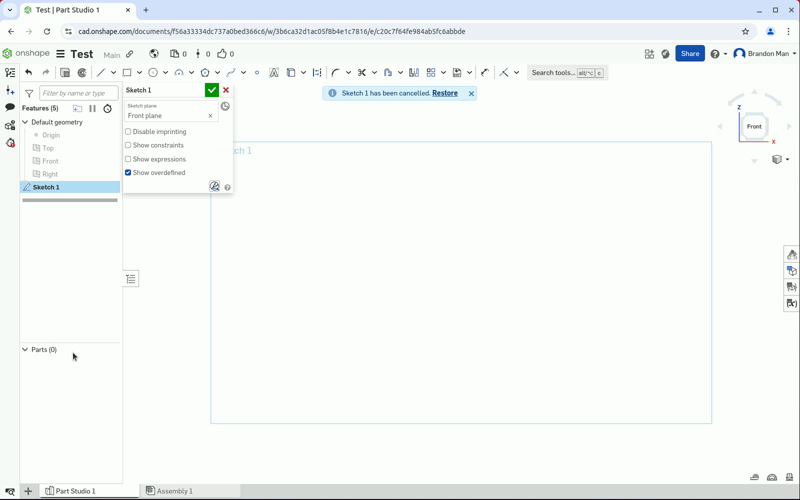
key(l)
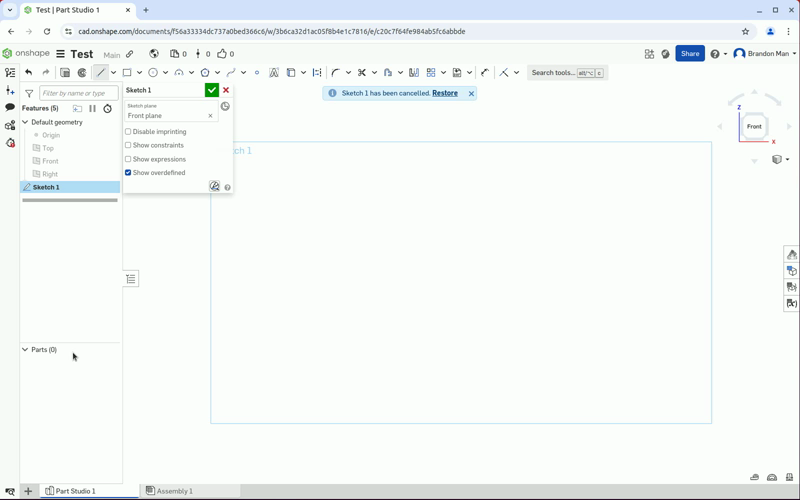
key_down(shift)
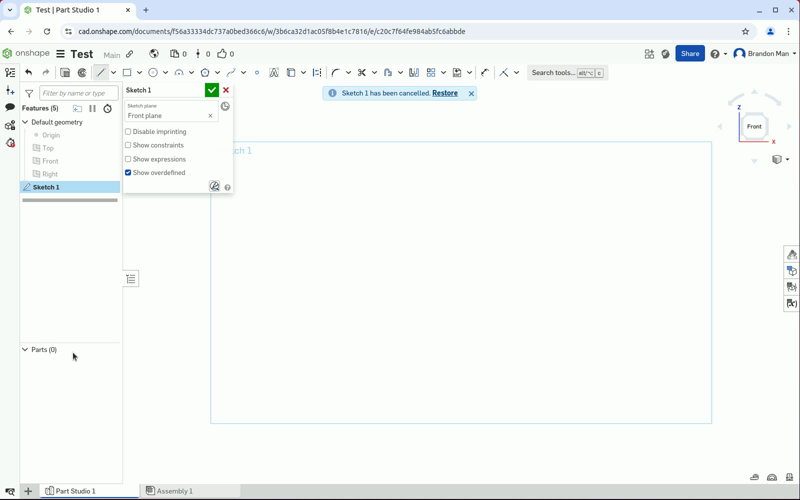
mouse_move(459, 279)
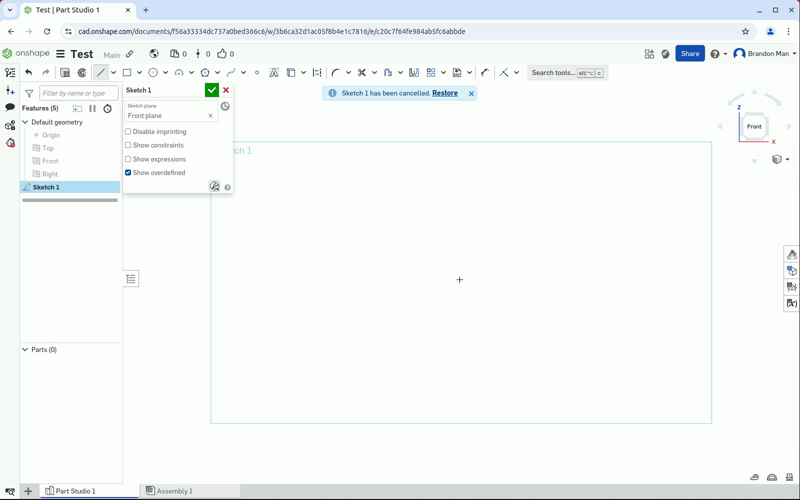
click(459, 279)
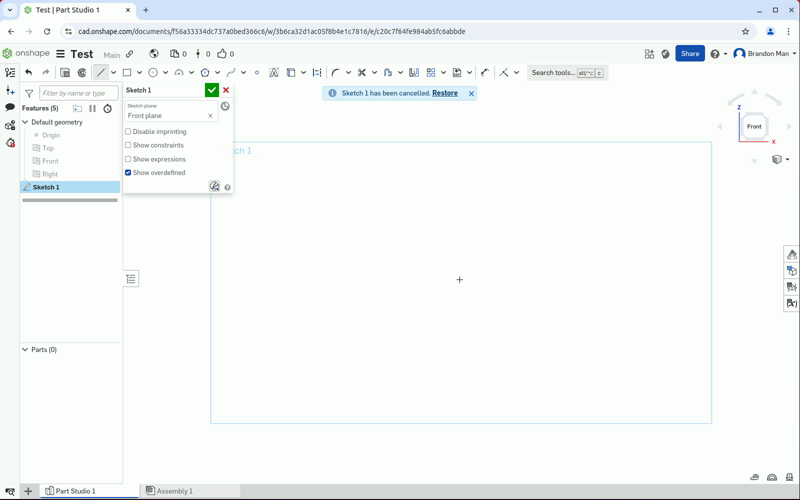
key_up(shift)
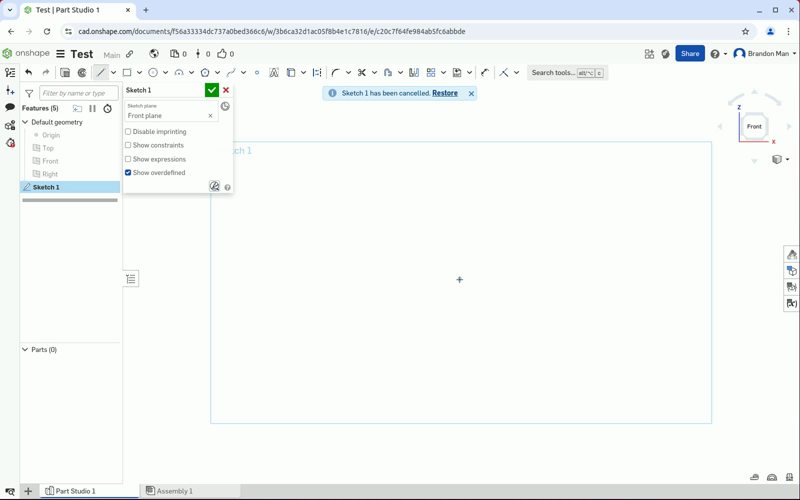
key_down(shift)
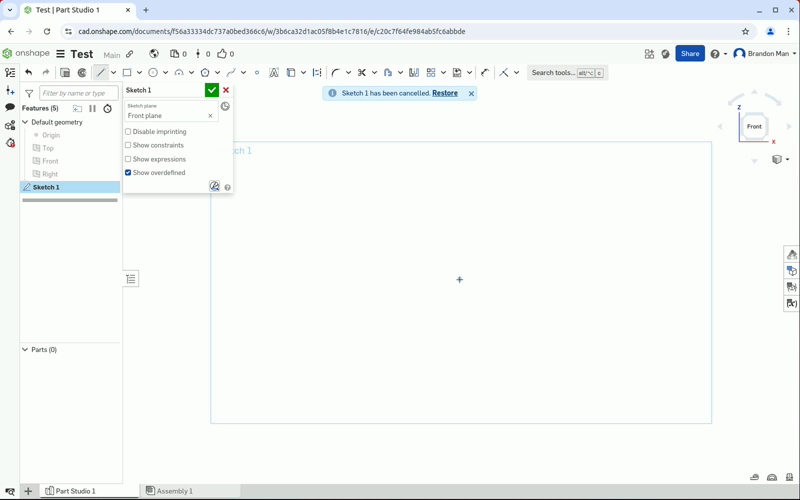
mouse_move(489, 279)
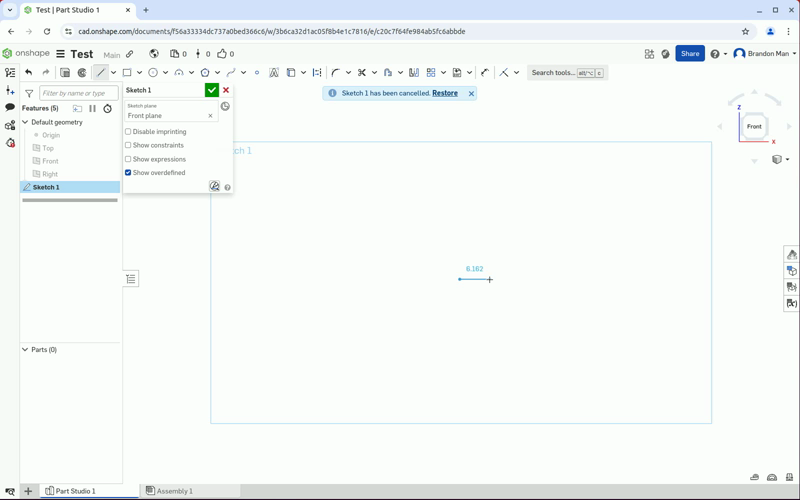
mouse_move(461, 279)
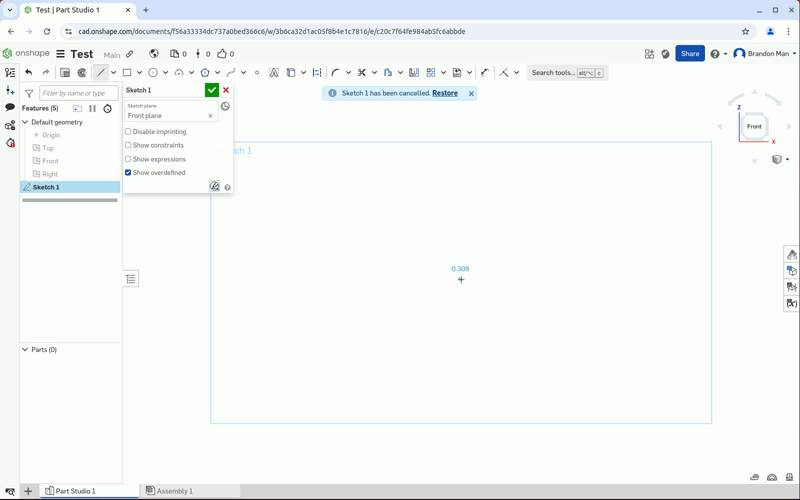
scroll(6)
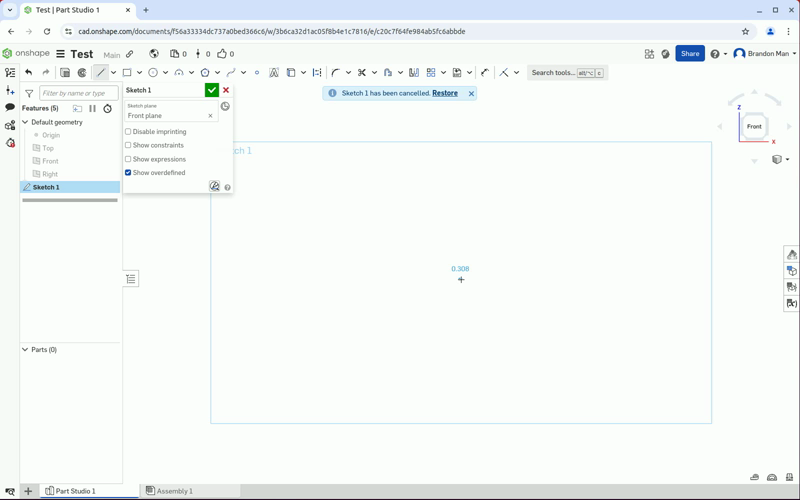
scroll(6)
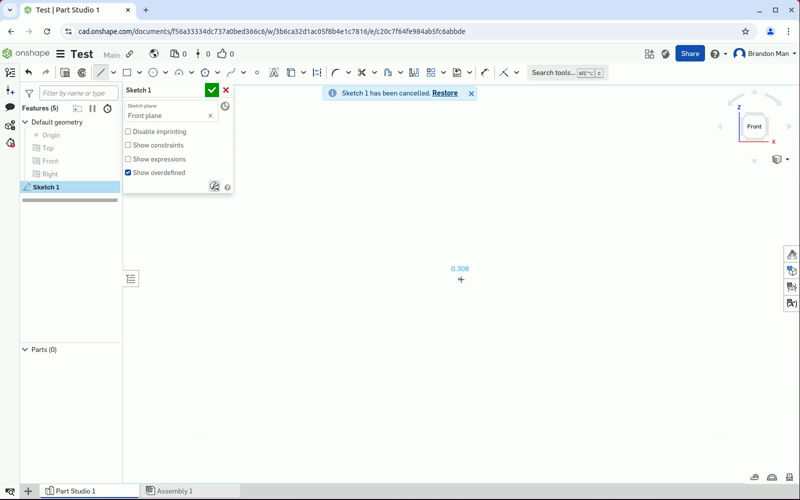
scroll(6)
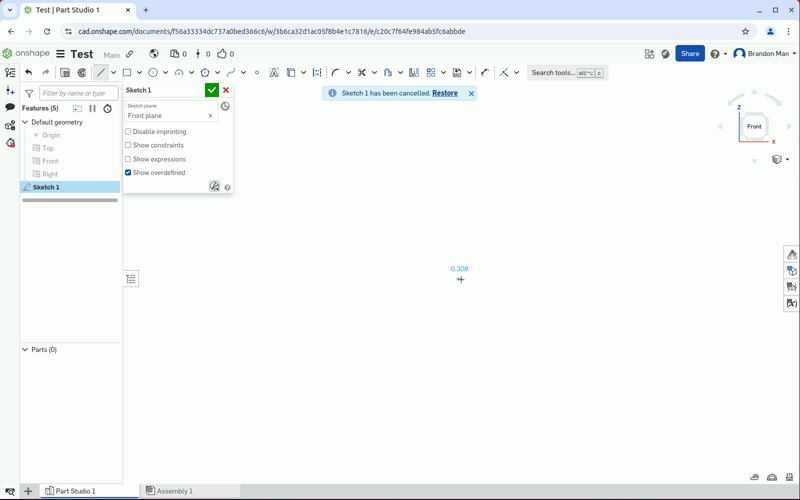
scroll(6)
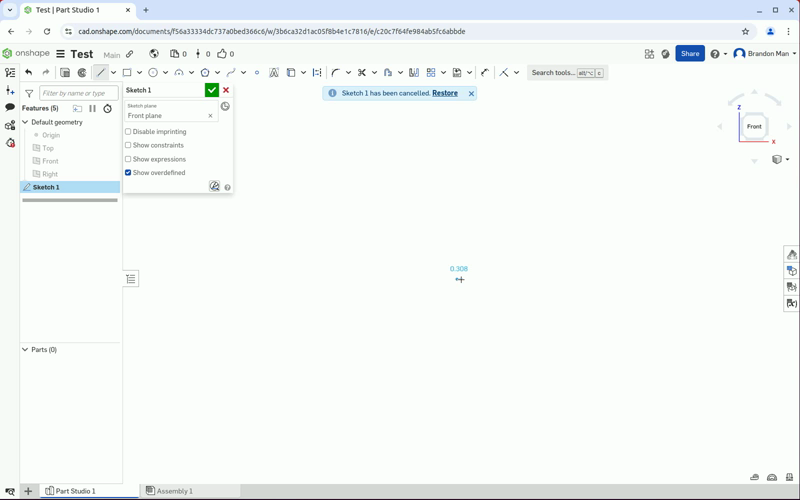
scroll(6)
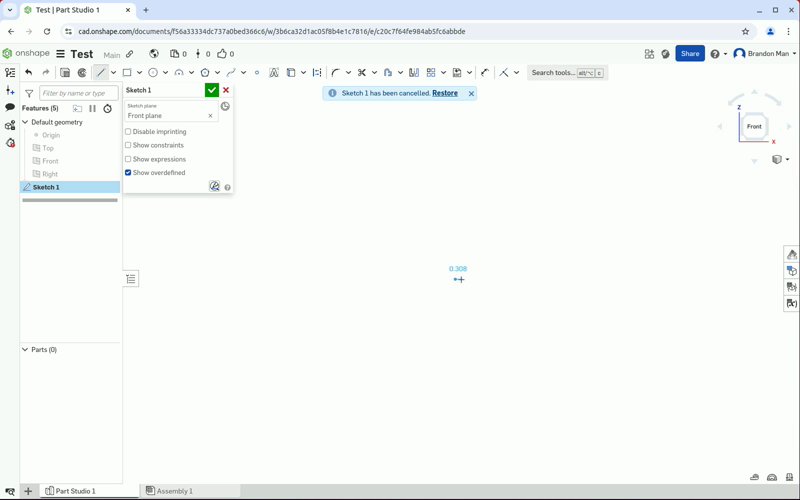
scroll(6)
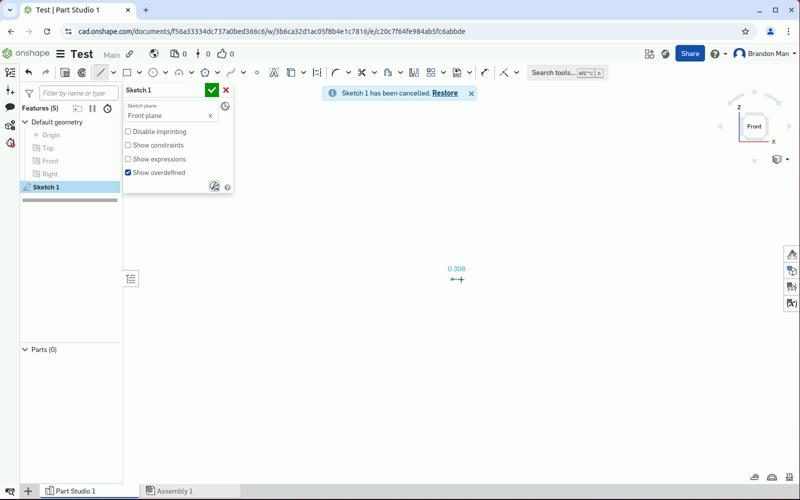
scroll(6)
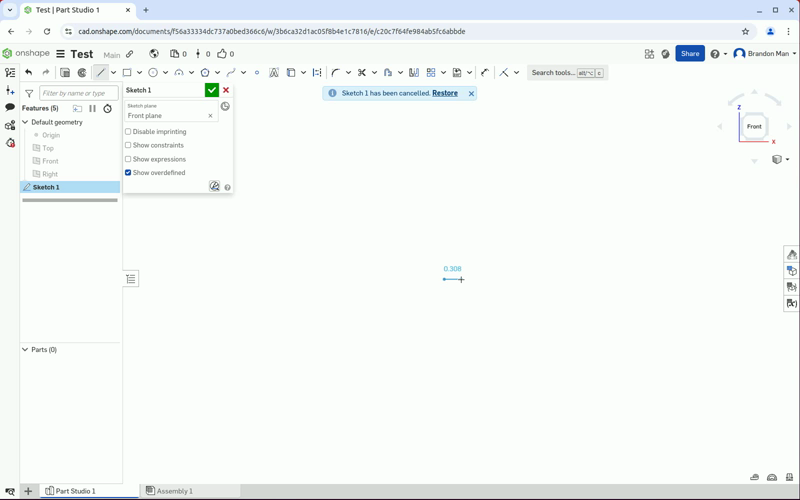
click(461, 279)
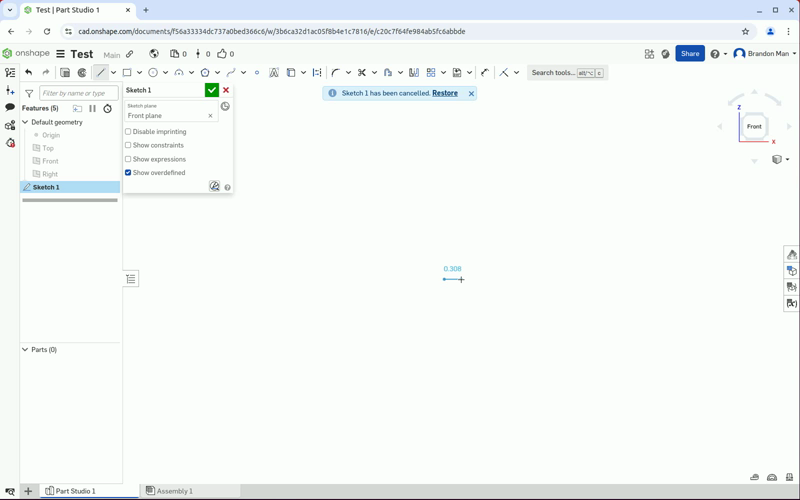
scroll(-6)
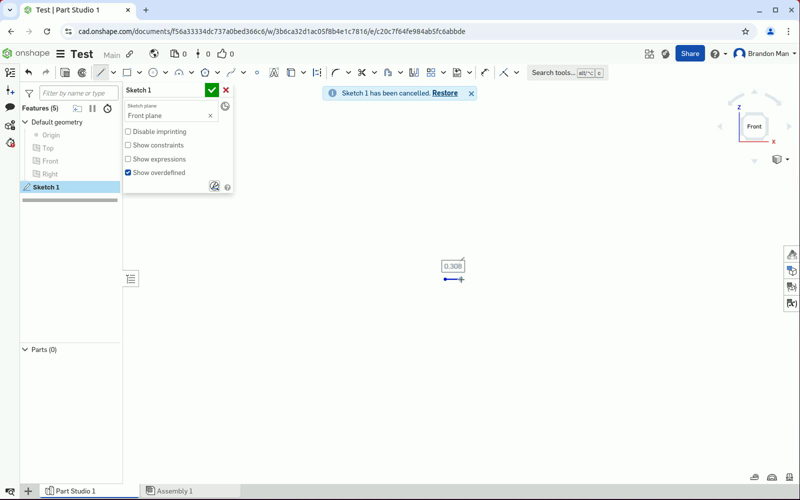
scroll(-6)
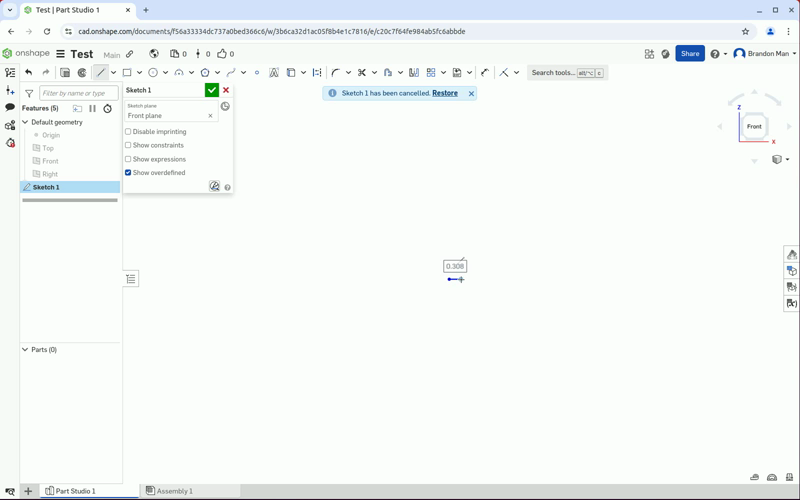
scroll(-6)
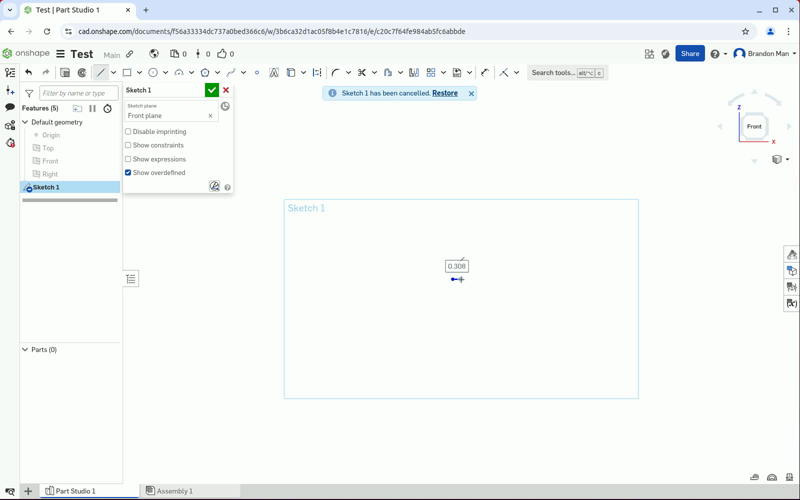
scroll(-6)
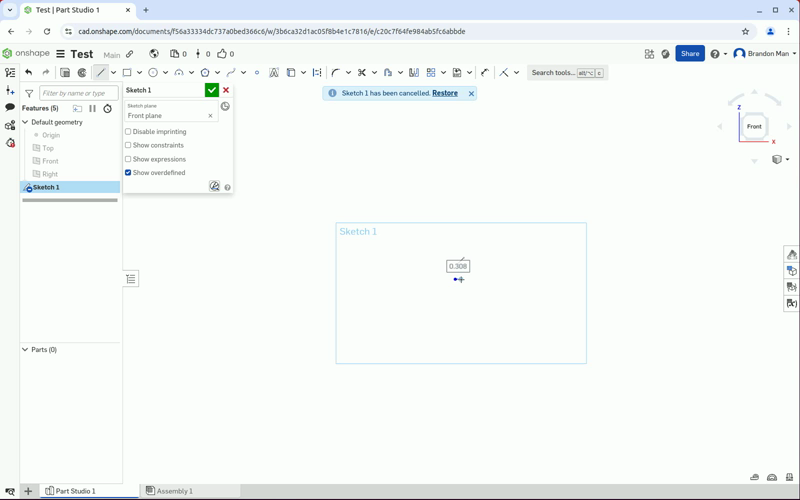
scroll(-6)
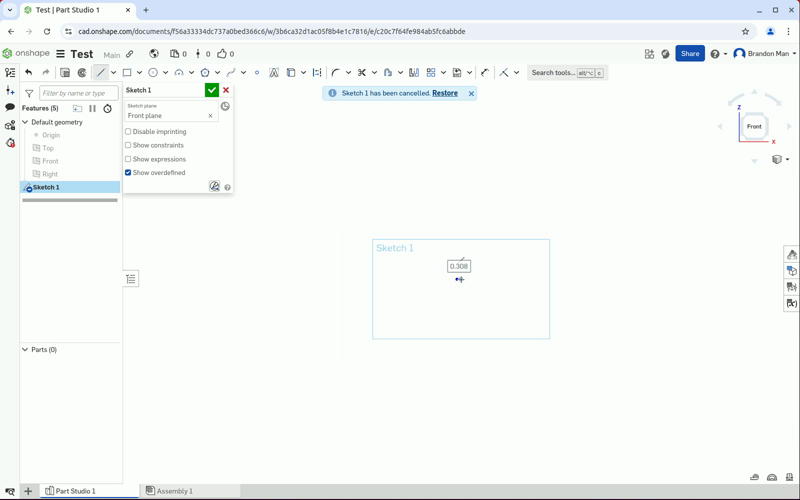
scroll(-6)
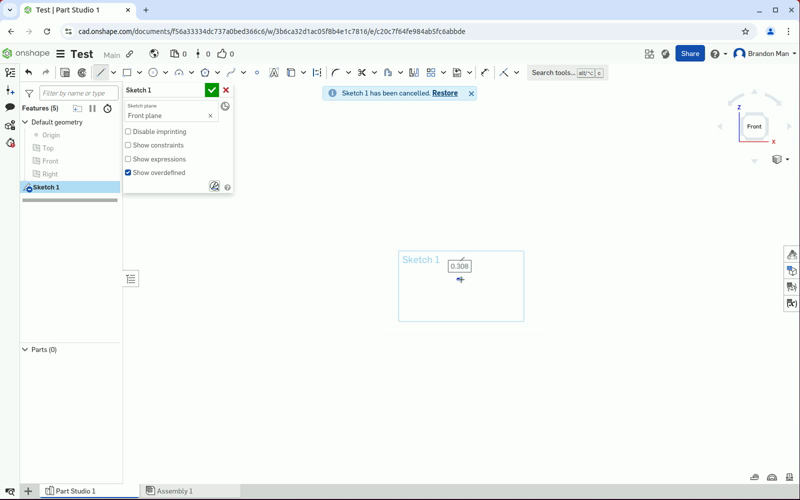
scroll(-6)
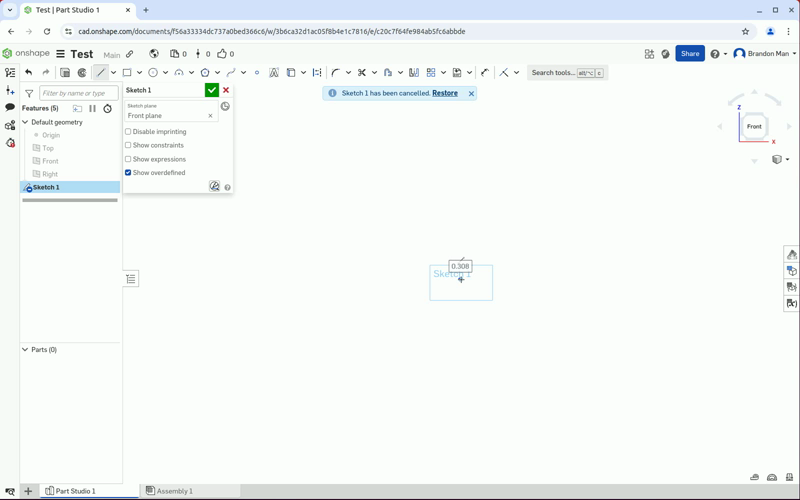
key_up(shift)
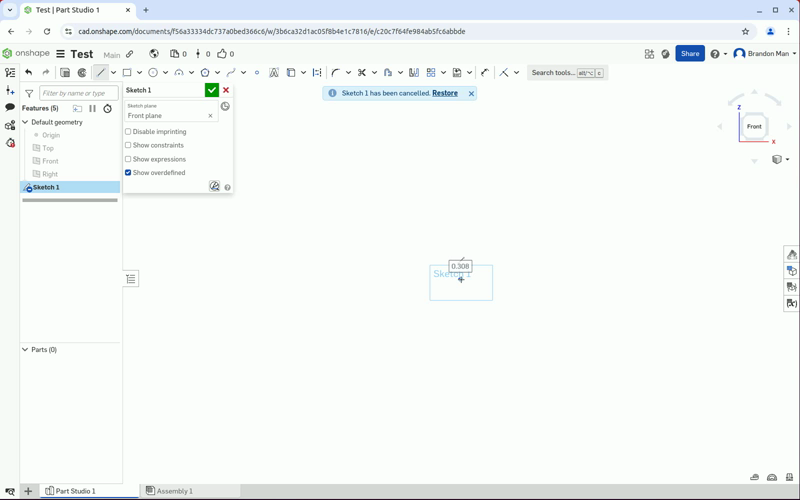
key_down(shift)
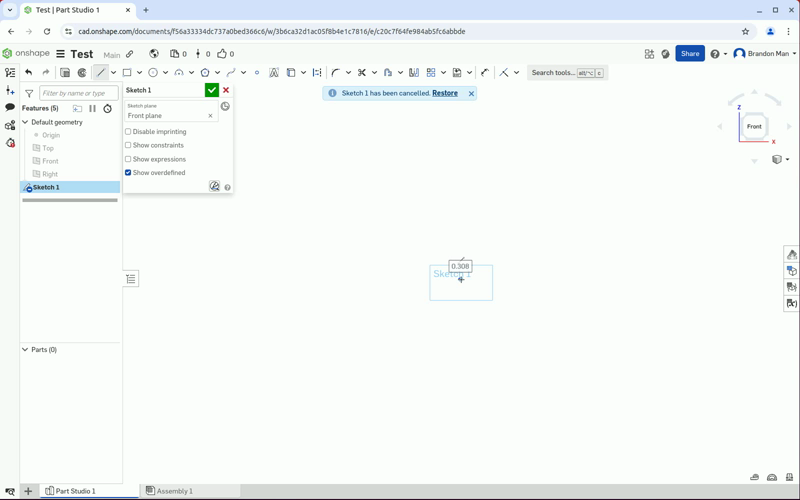
mouse_move(491, 279)
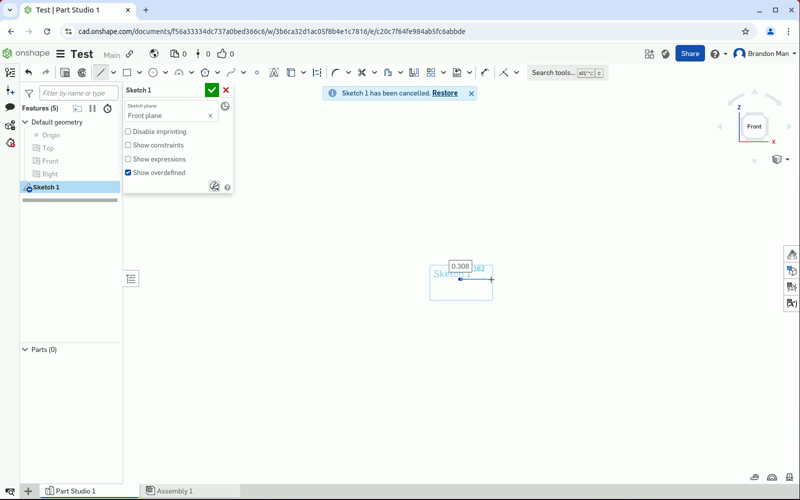
mouse_move(461, 284)
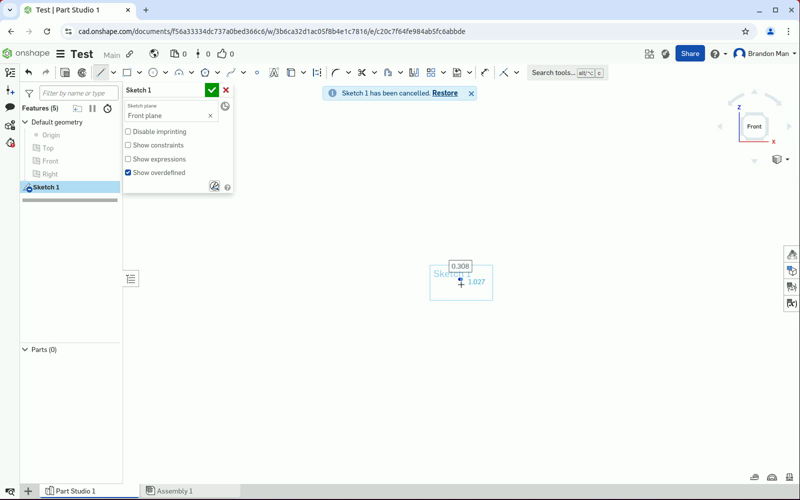
scroll(6)
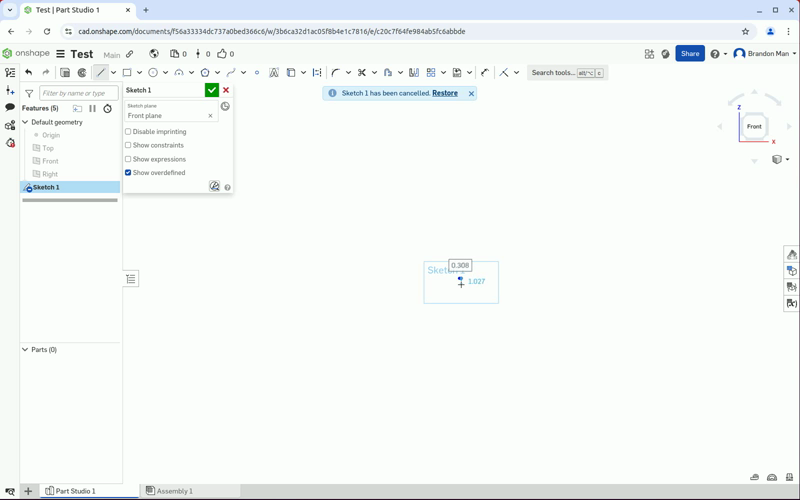
scroll(6)
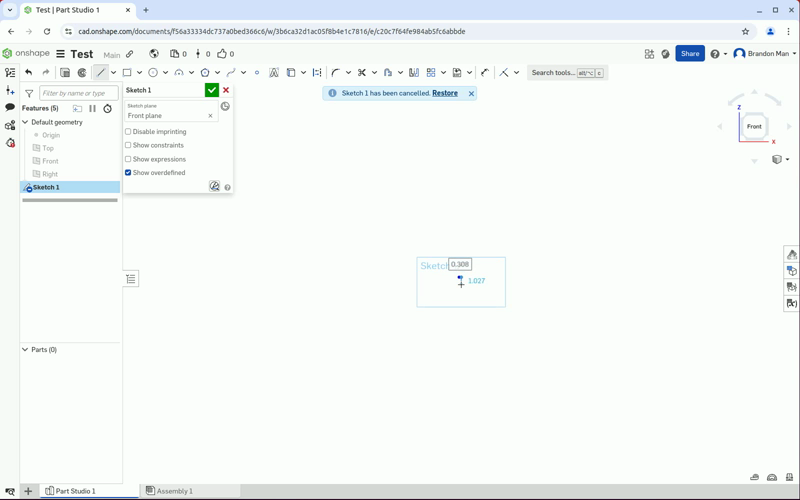
scroll(6)
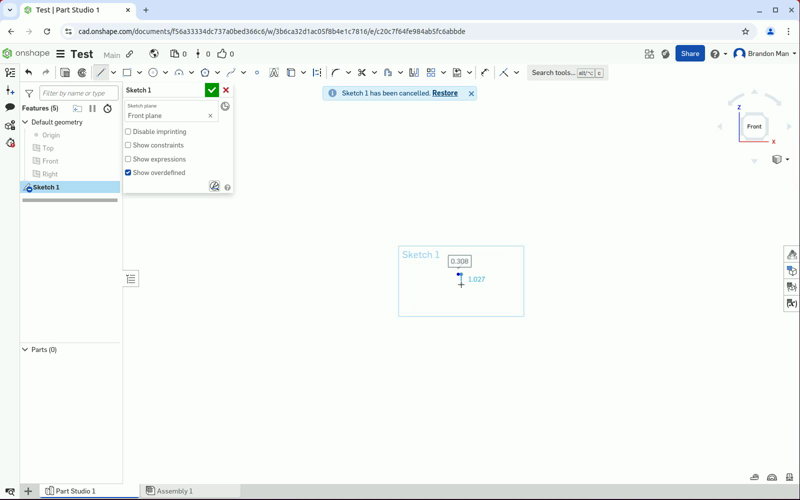
scroll(6)
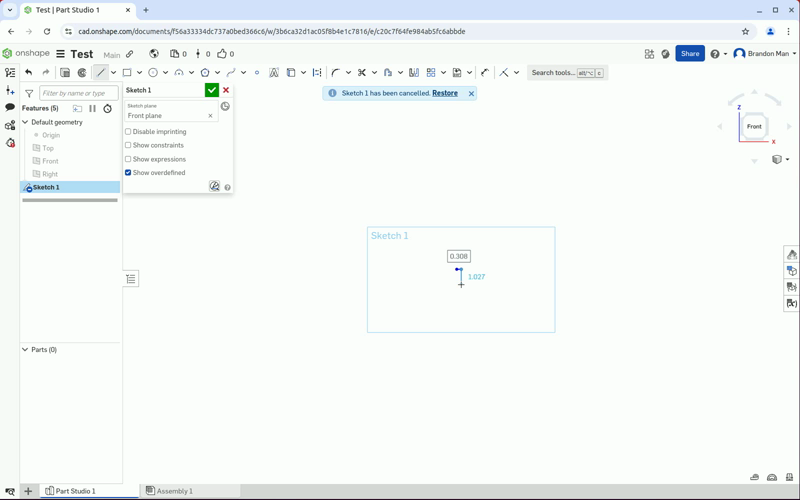
scroll(6)
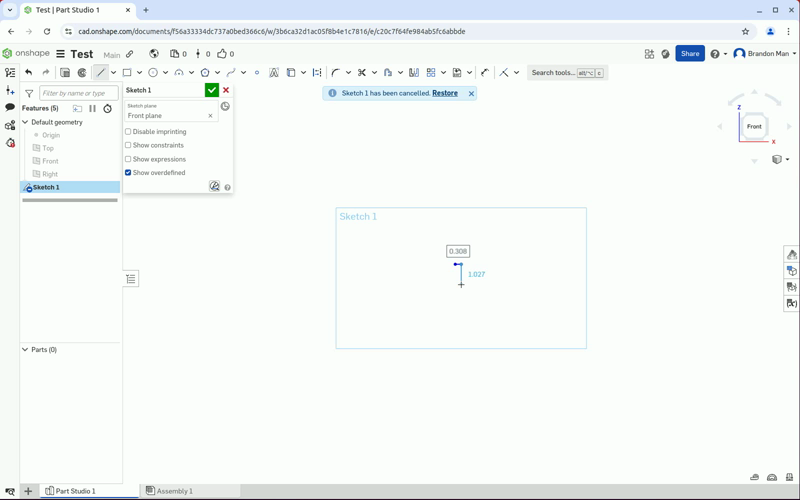
scroll(6)
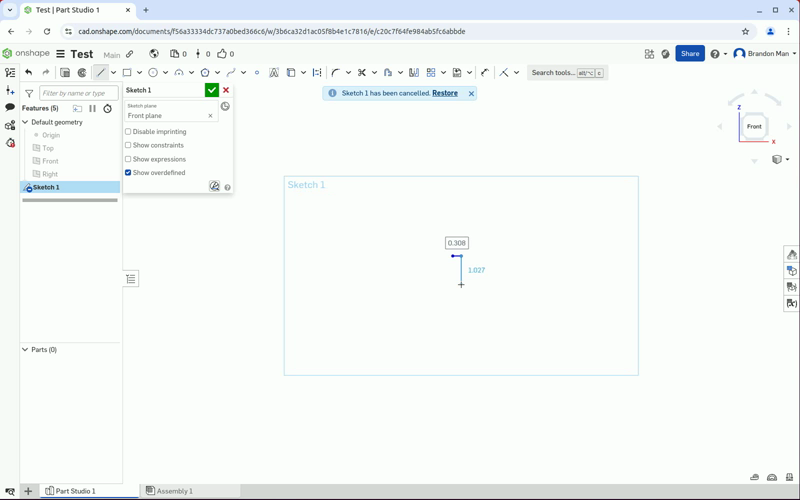
scroll(6)
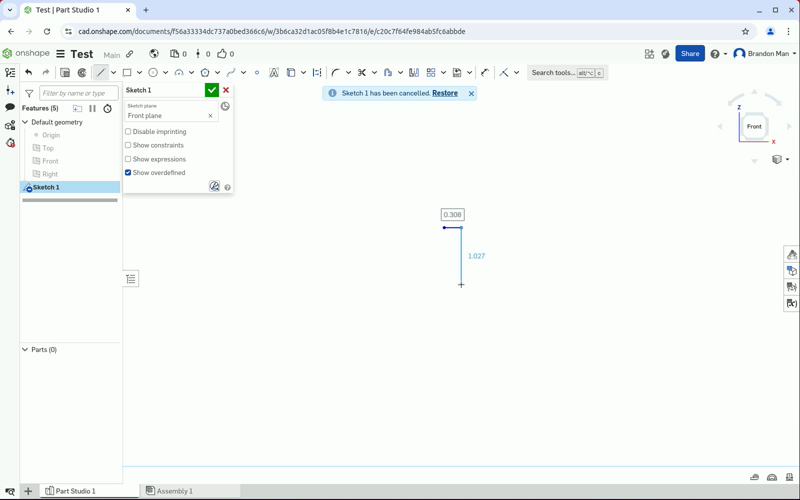
click(461, 284)
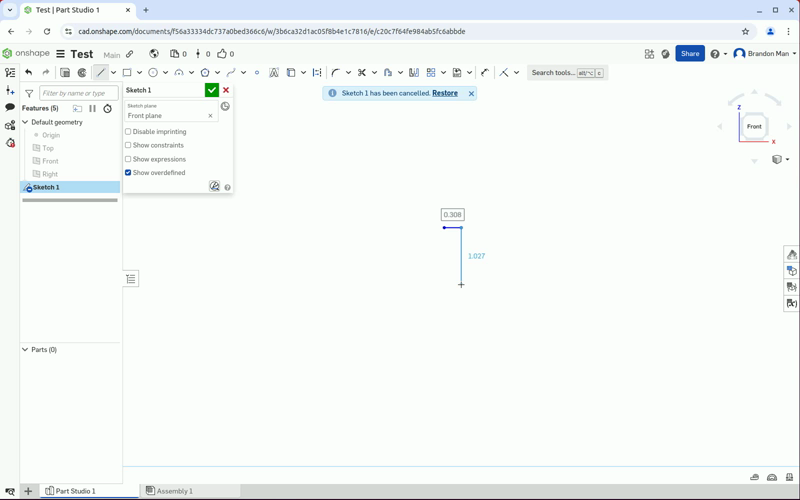
scroll(-6)
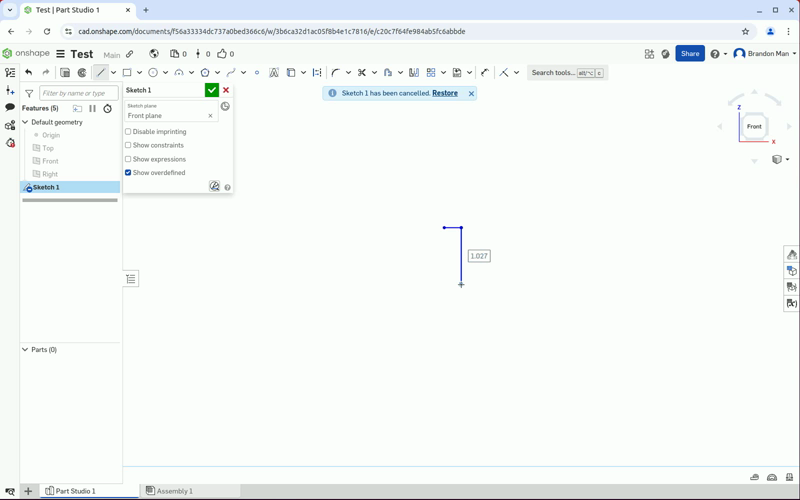
scroll(-6)
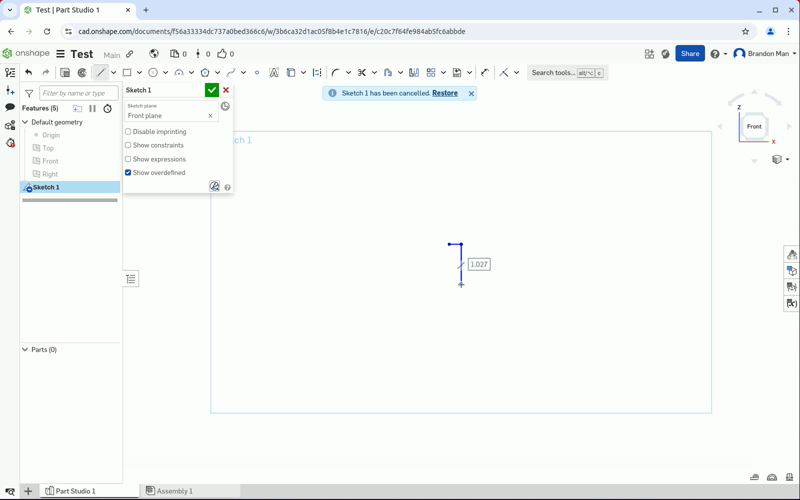
scroll(-6)
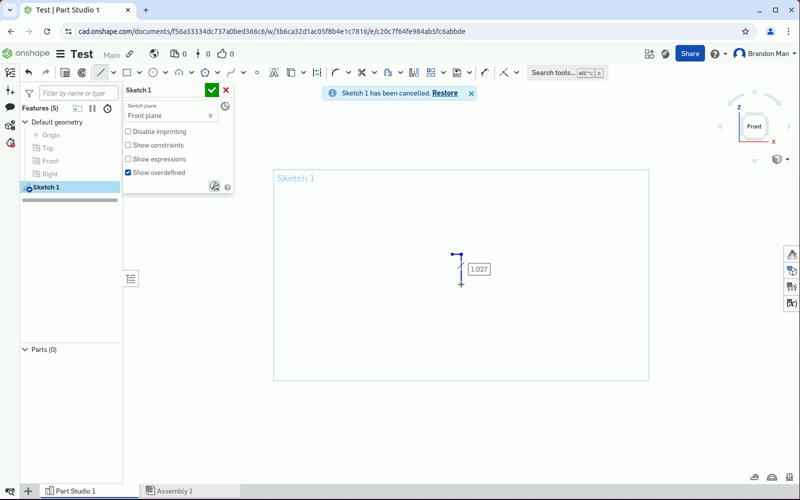
scroll(-6)
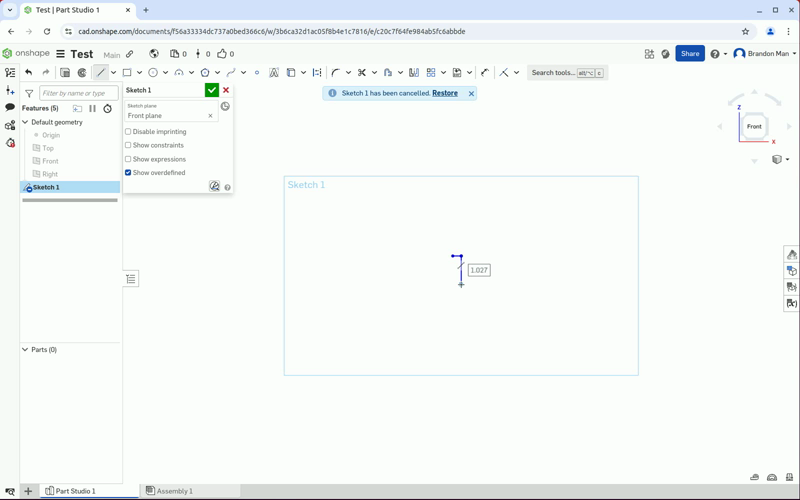
scroll(-6)
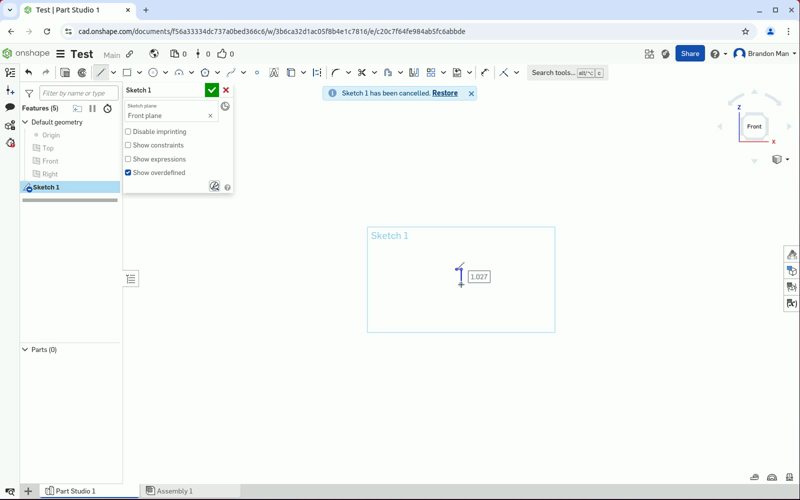
scroll(-6)
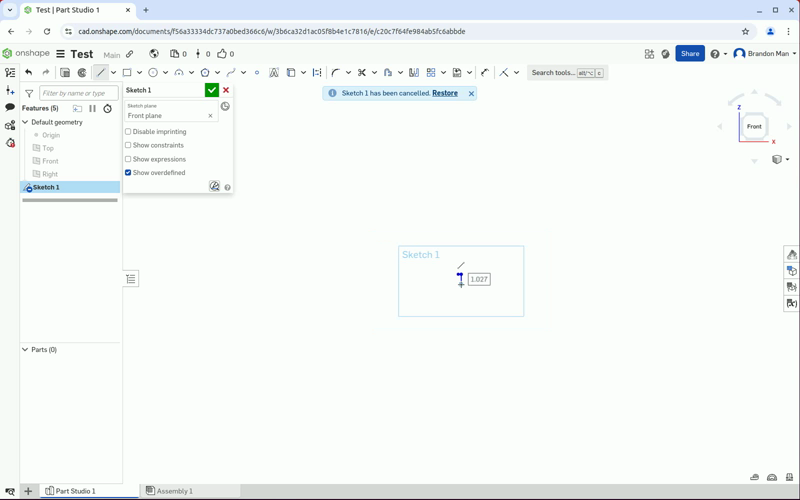
scroll(-6)
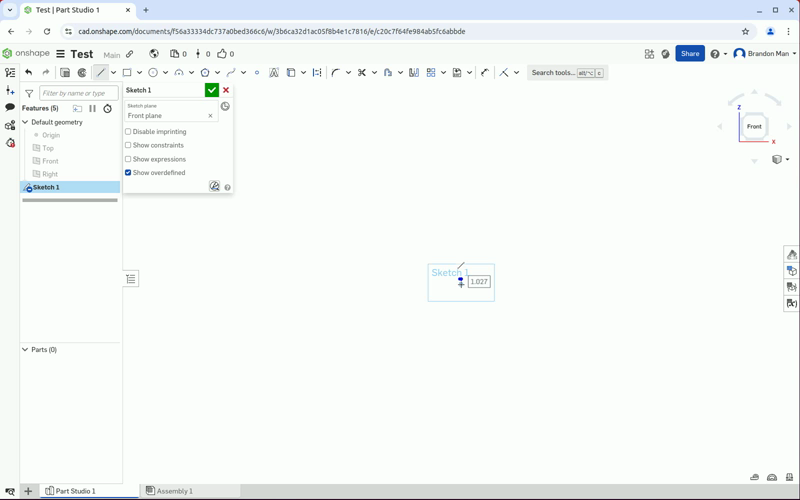
key_up(shift)
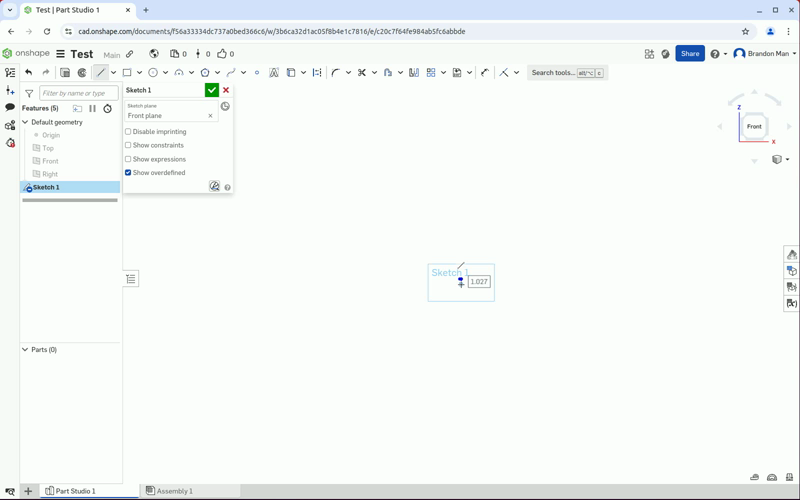
key_down(shift)
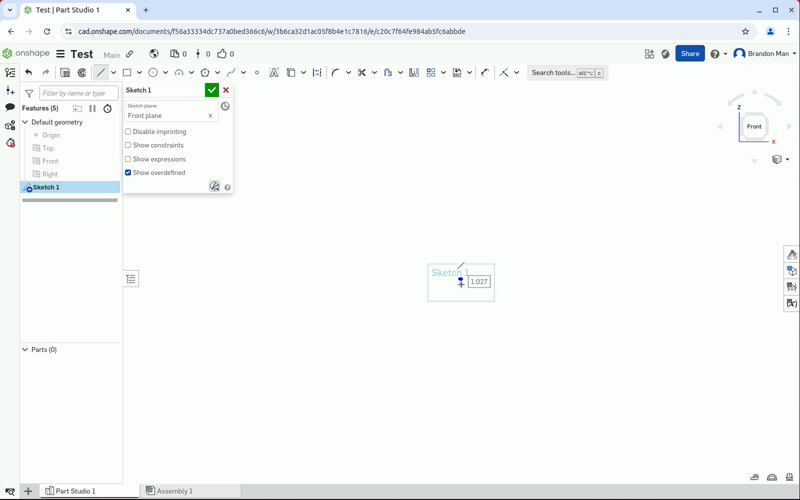
mouse_move(491, 284)
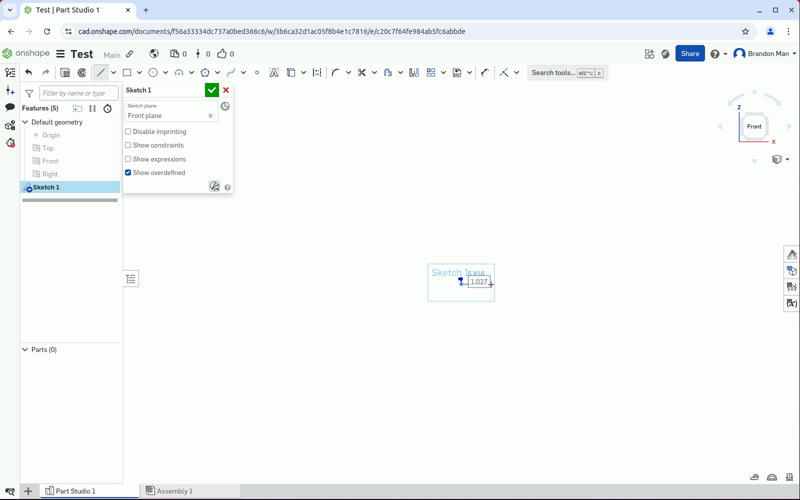
mouse_move(462, 284)
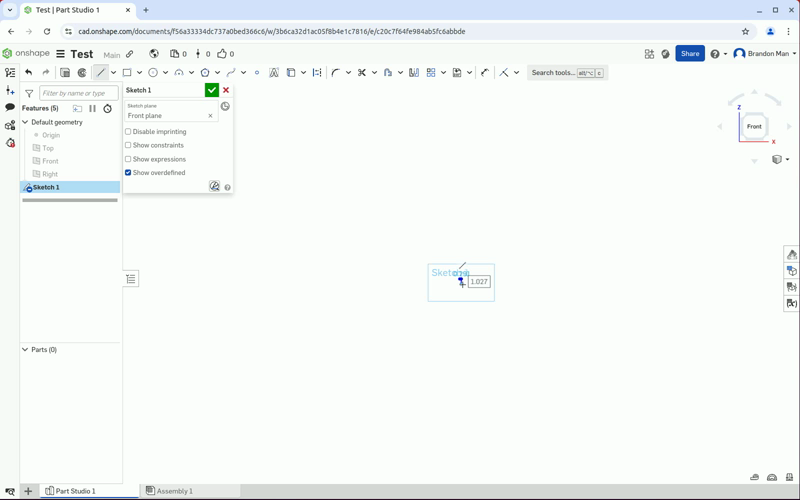
scroll(6)
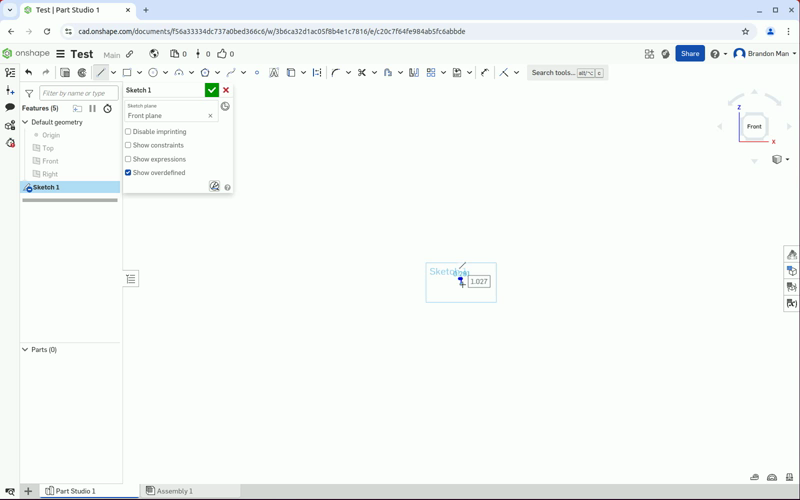
scroll(6)
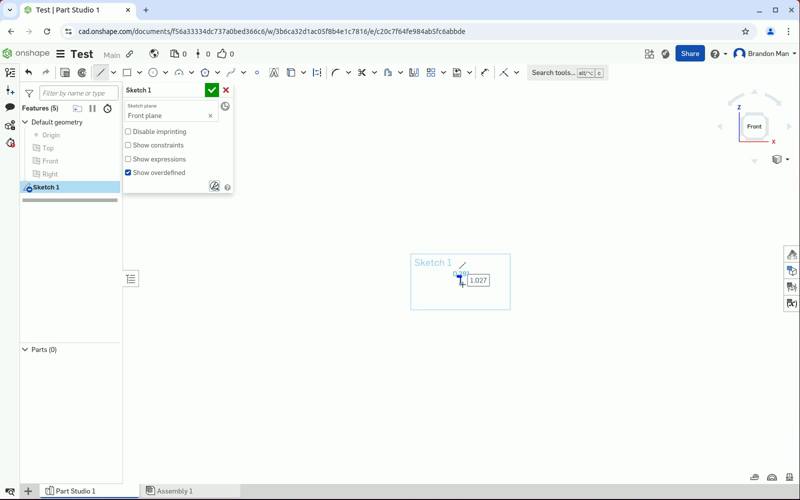
scroll(6)
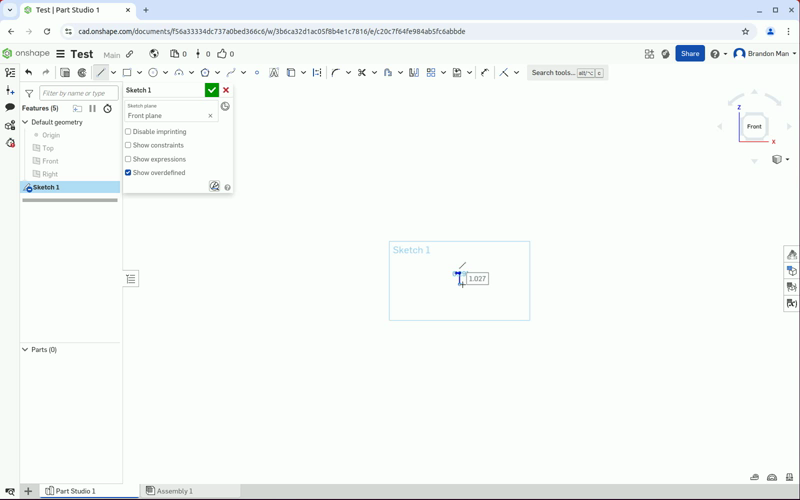
scroll(6)
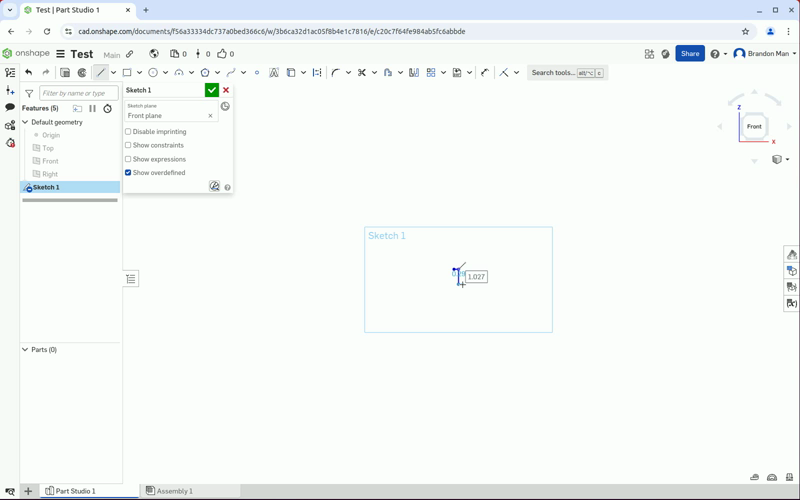
scroll(6)
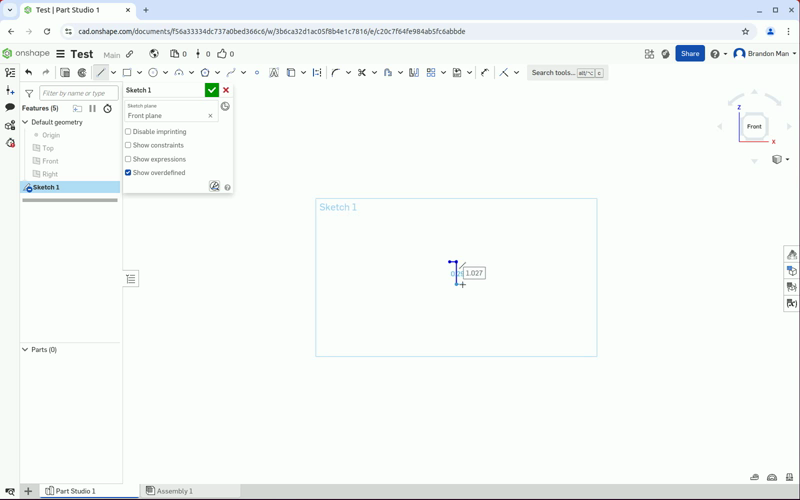
scroll(6)
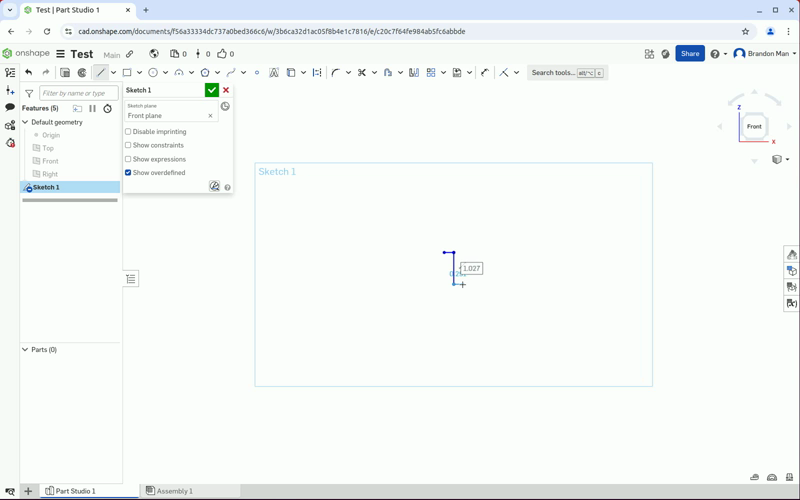
scroll(6)
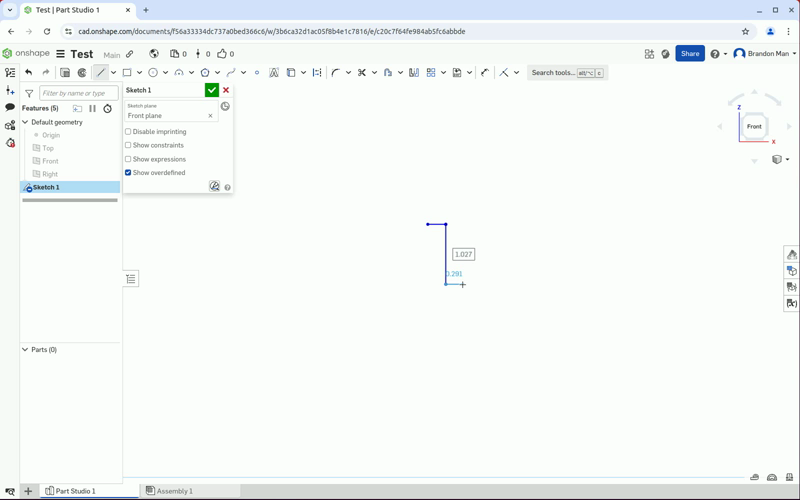
click(462, 284)
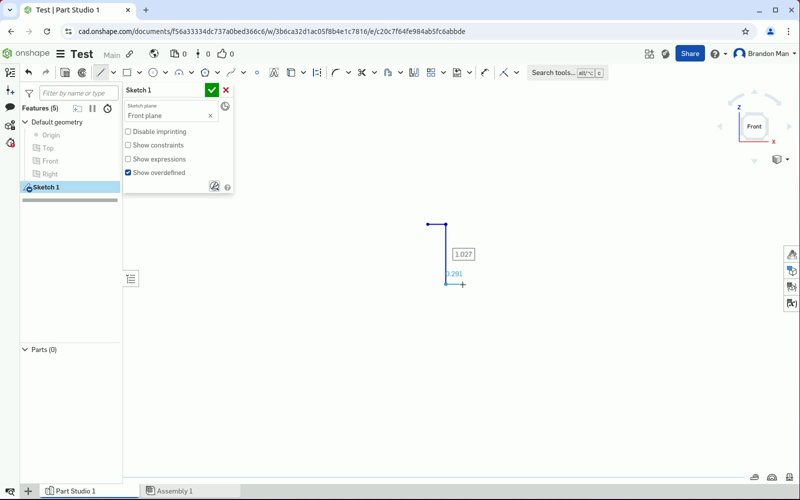
scroll(-6)
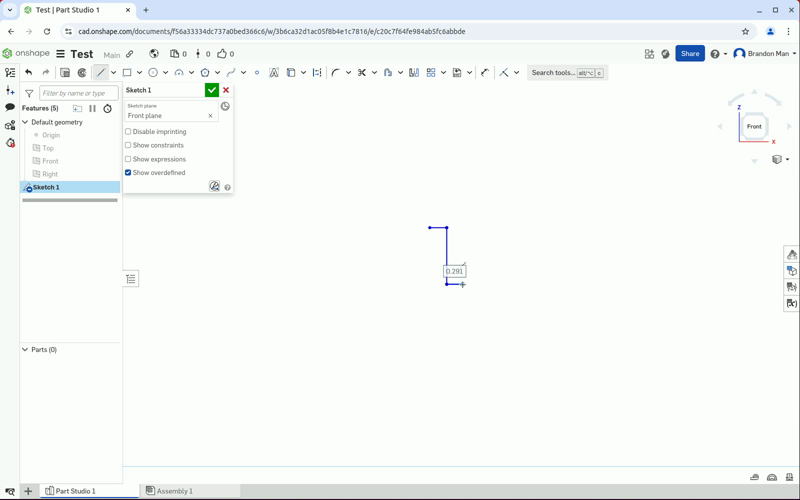
scroll(-6)
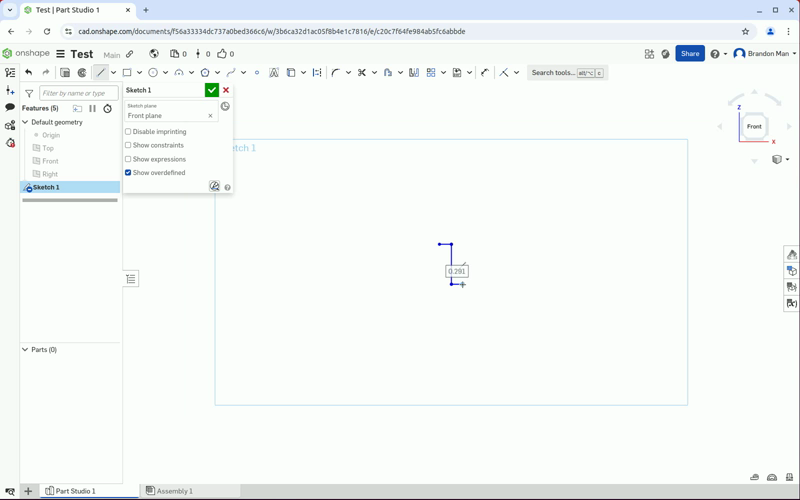
scroll(-6)
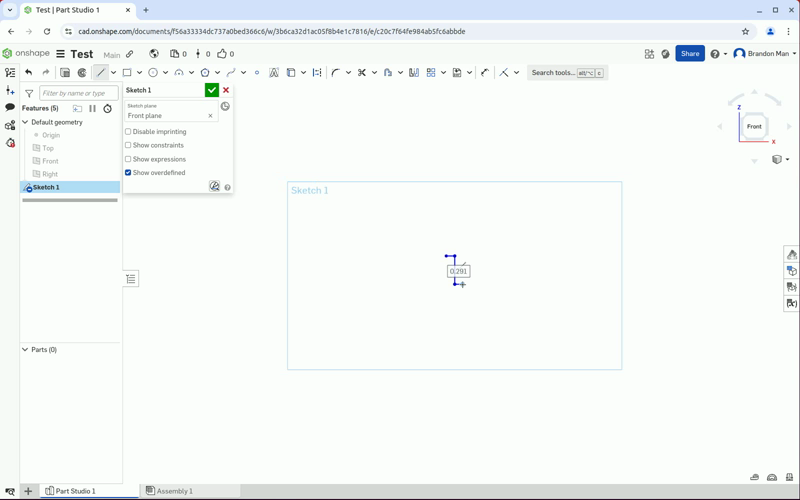
scroll(-6)
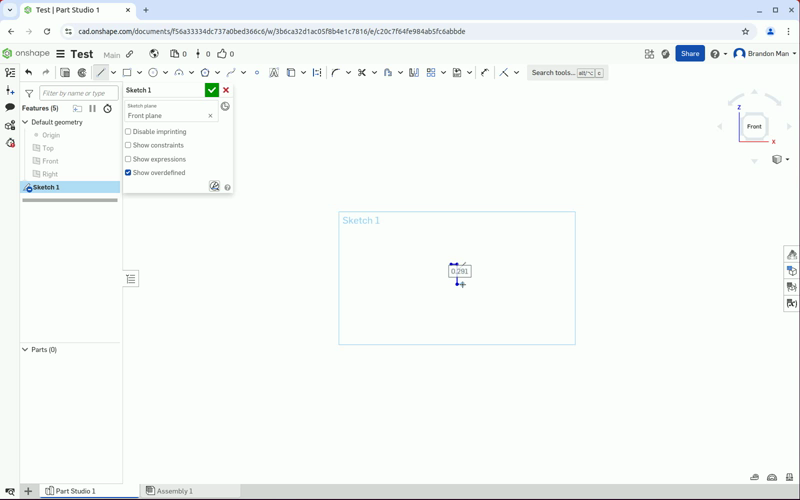
scroll(-6)
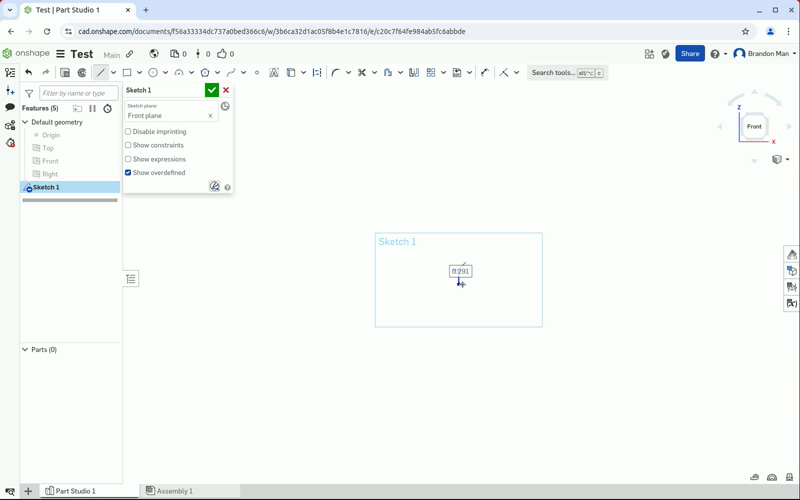
scroll(-6)
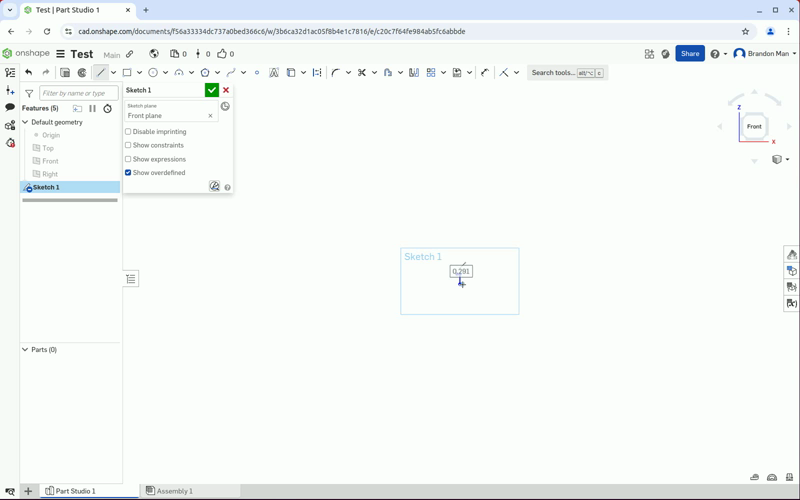
scroll(-6)
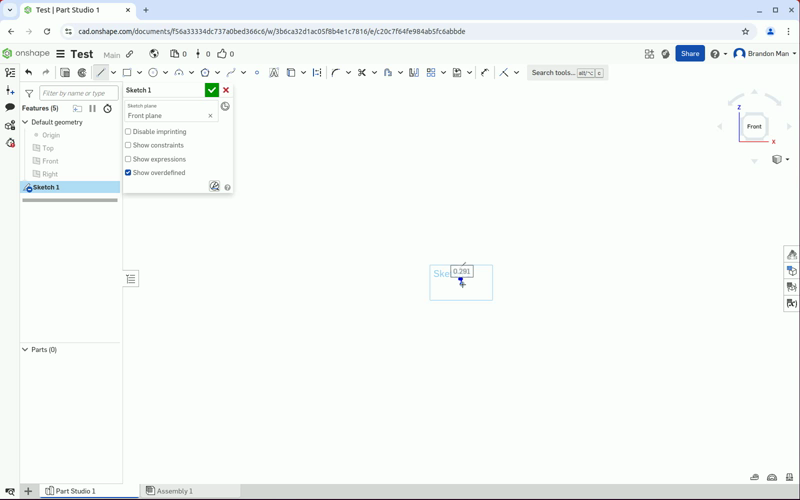
key_up(shift)
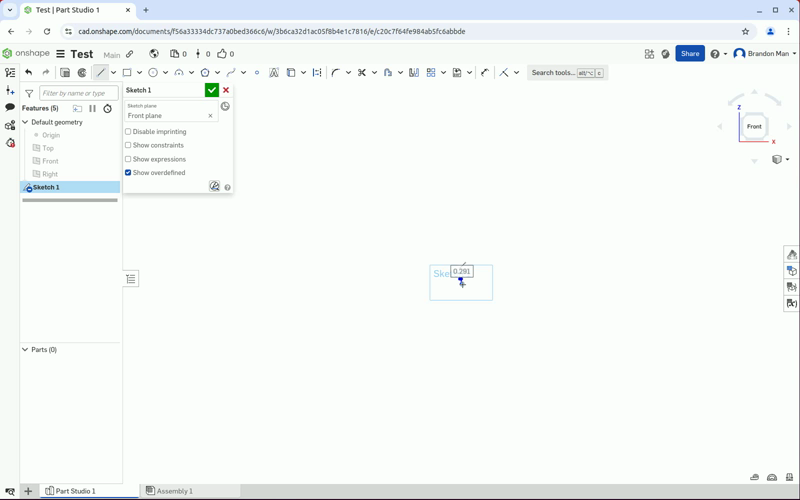
key_down(shift)
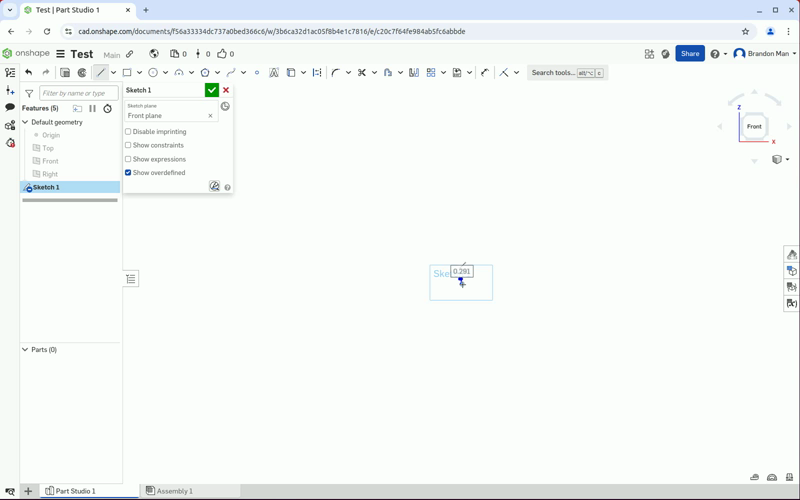
mouse_move(492, 284)
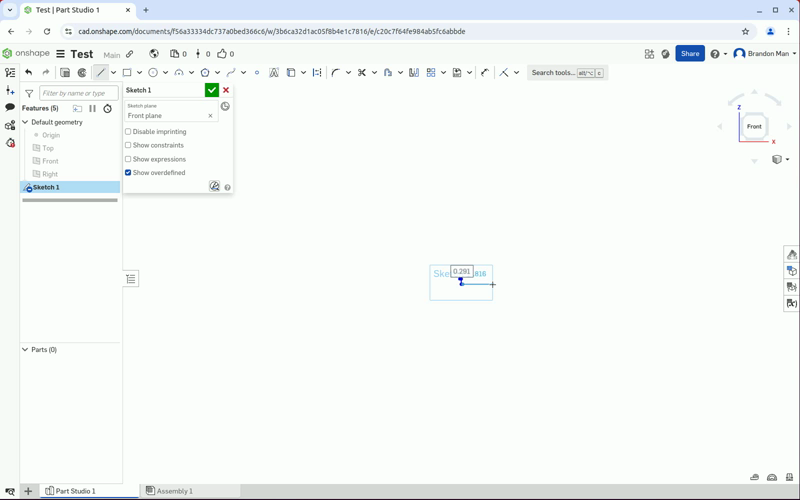
mouse_move(462, 279)
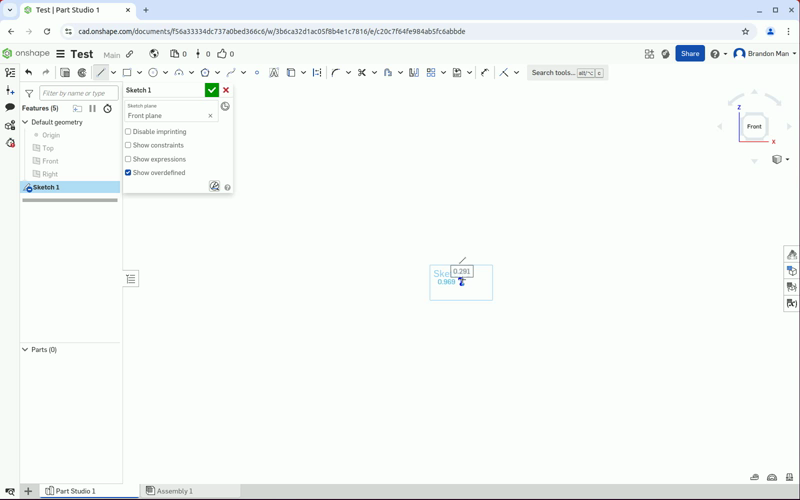
scroll(6)
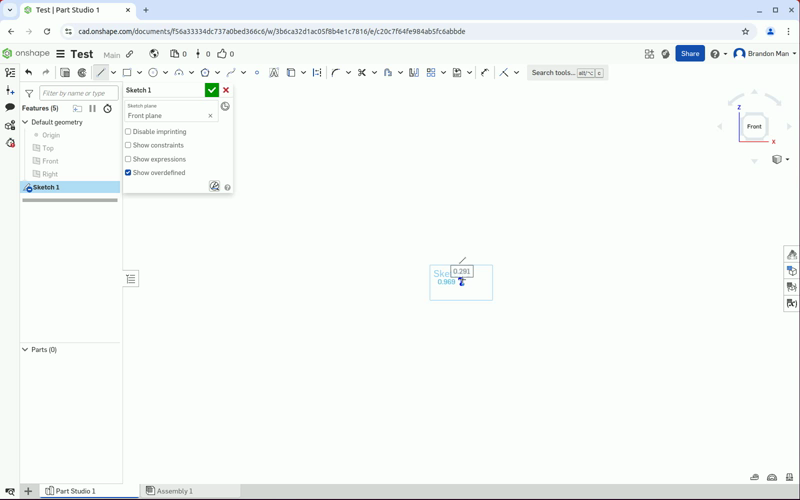
scroll(6)
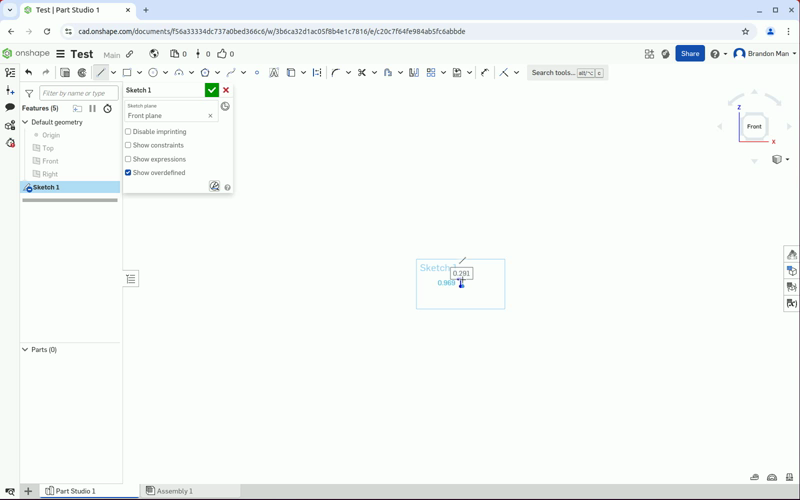
scroll(6)
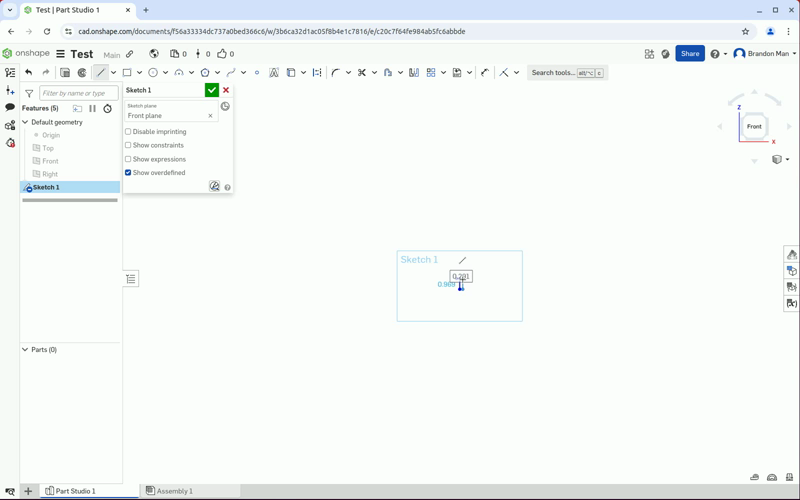
scroll(6)
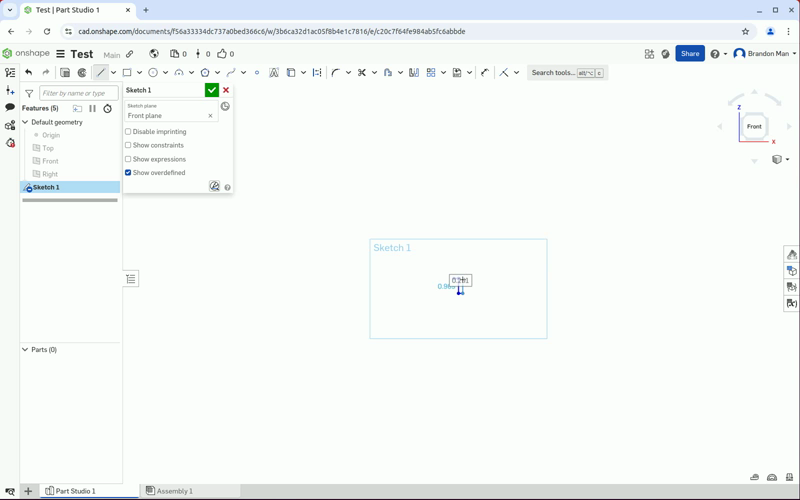
scroll(6)
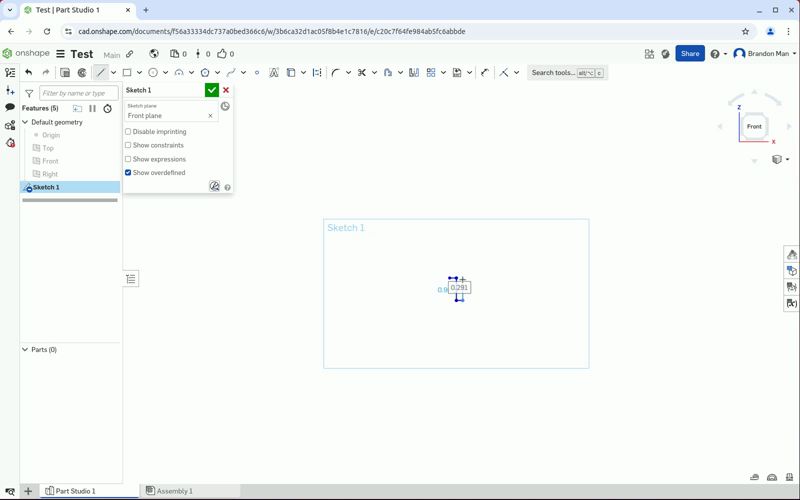
scroll(6)
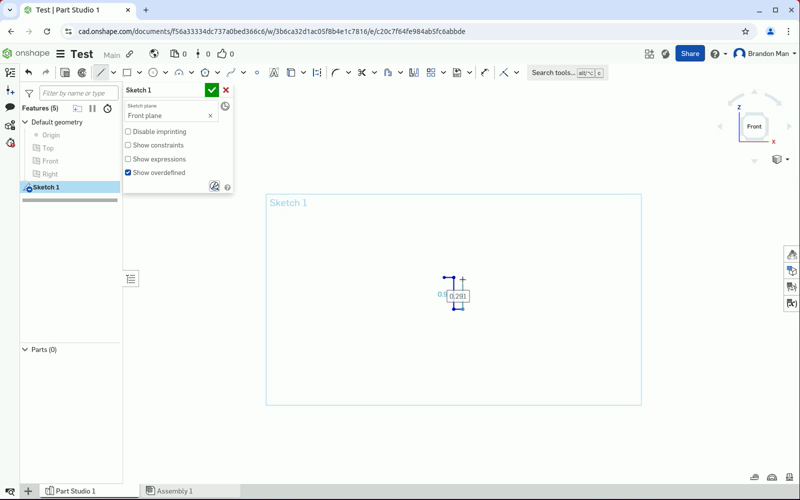
scroll(6)
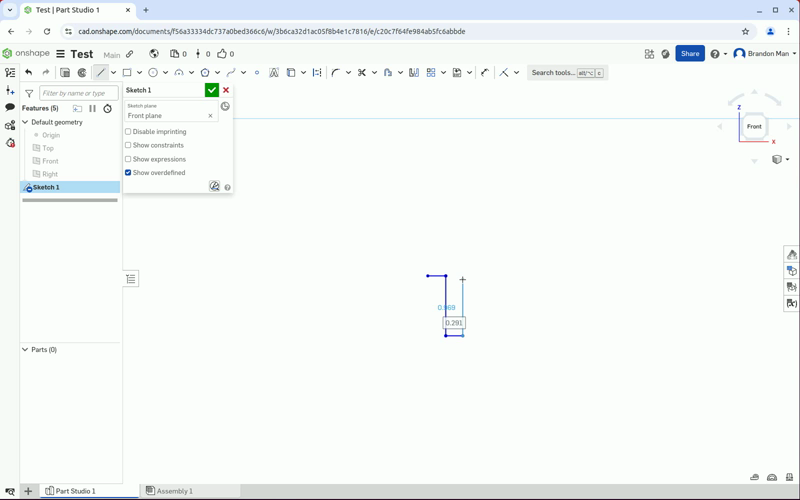
click(462, 279)
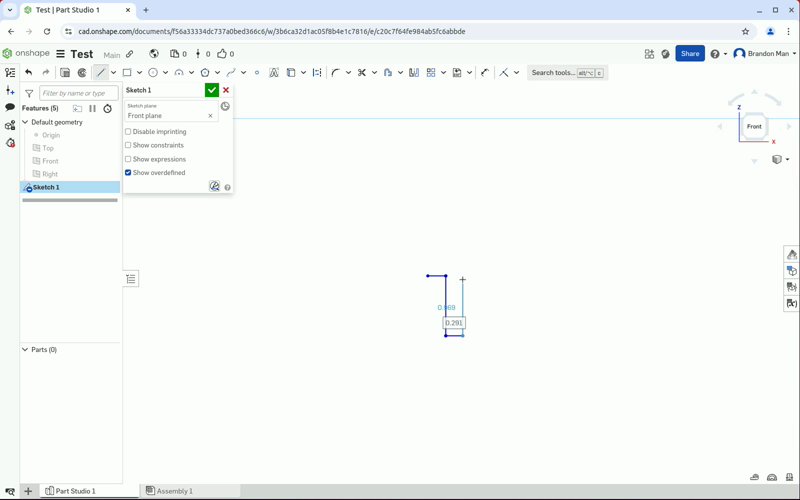
scroll(-6)
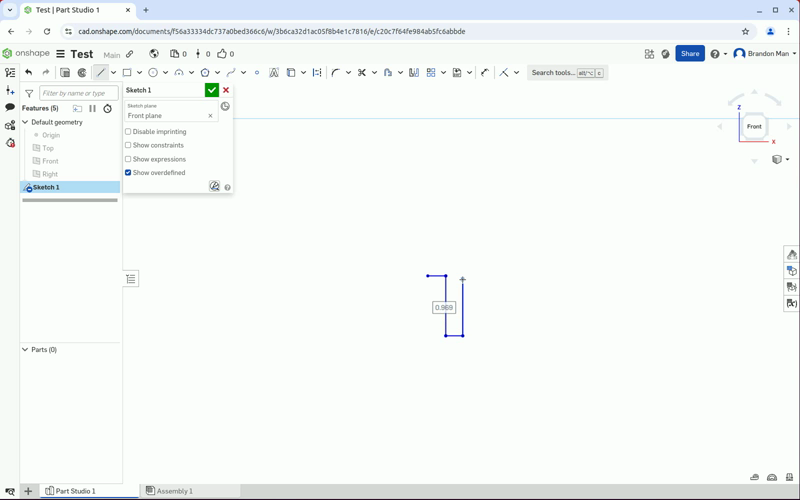
scroll(-6)
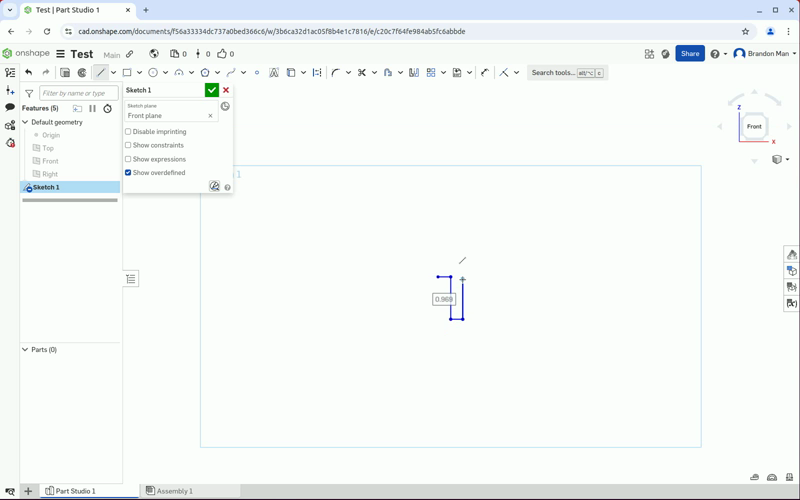
scroll(-6)
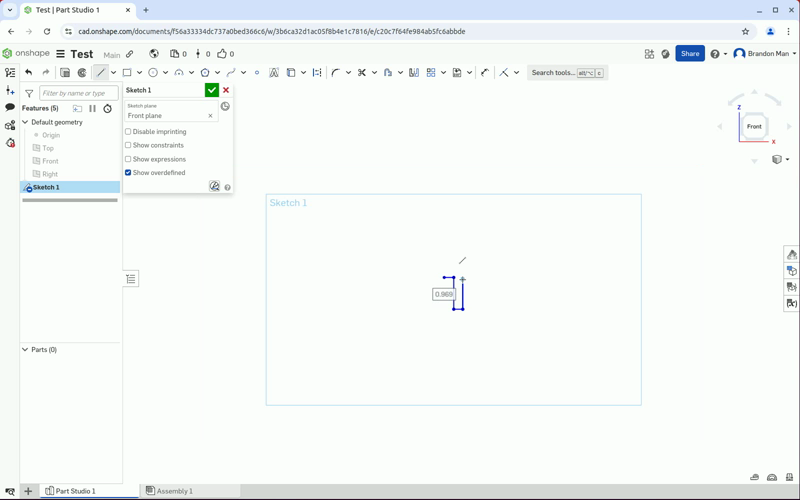
scroll(-6)
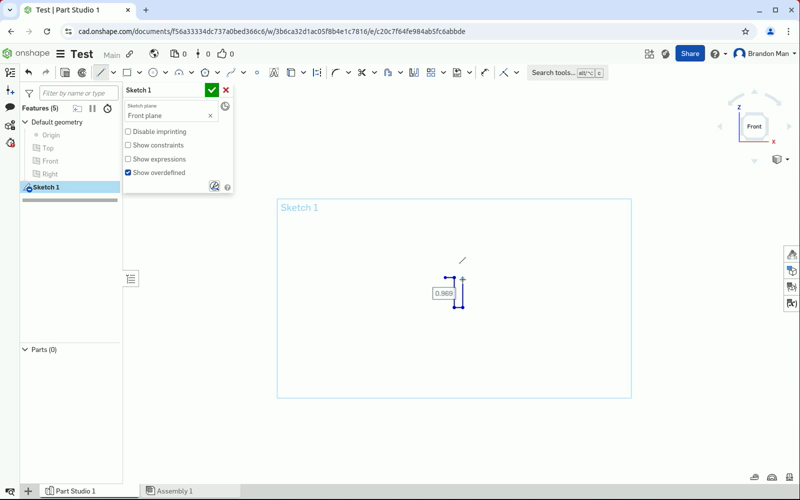
scroll(-6)
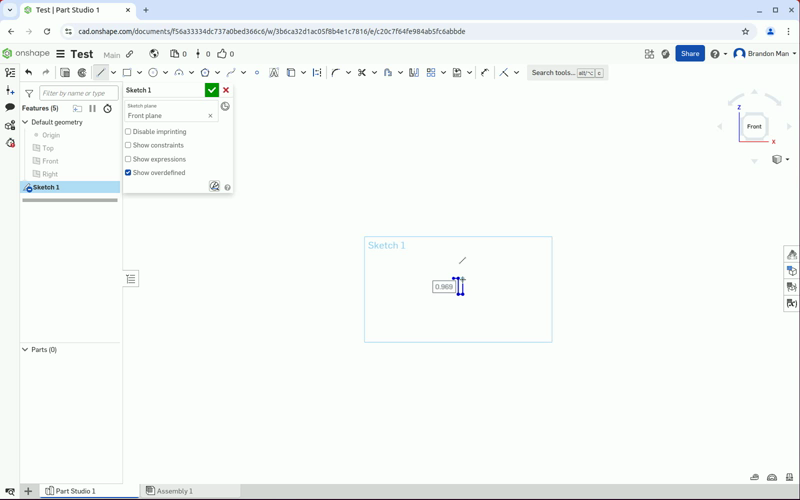
scroll(-6)
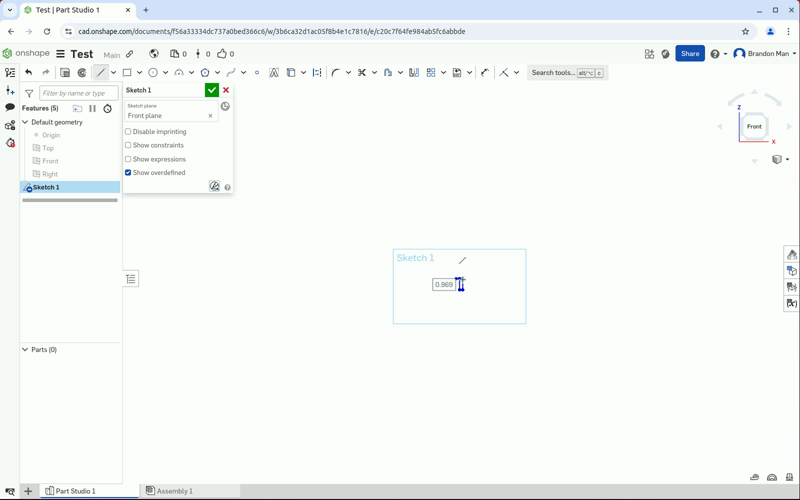
scroll(-6)
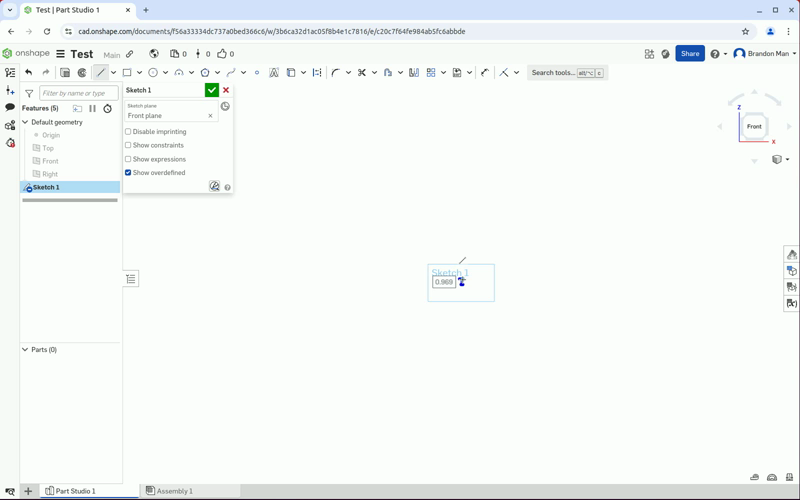
key_up(shift)
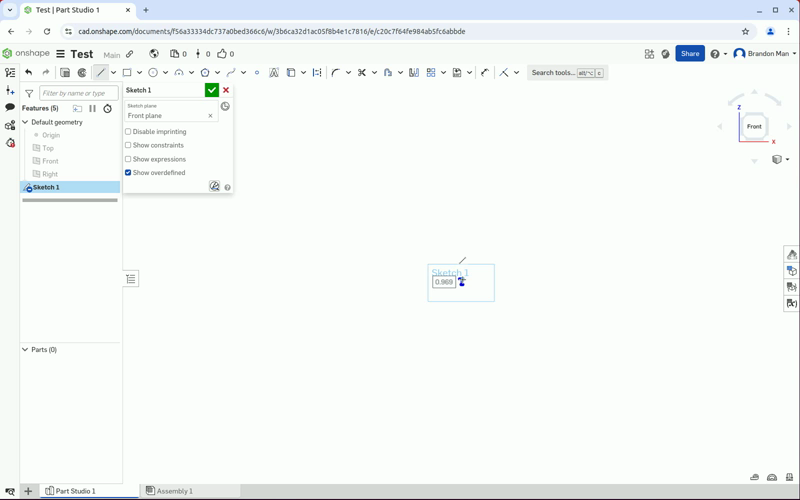
key_down(shift)
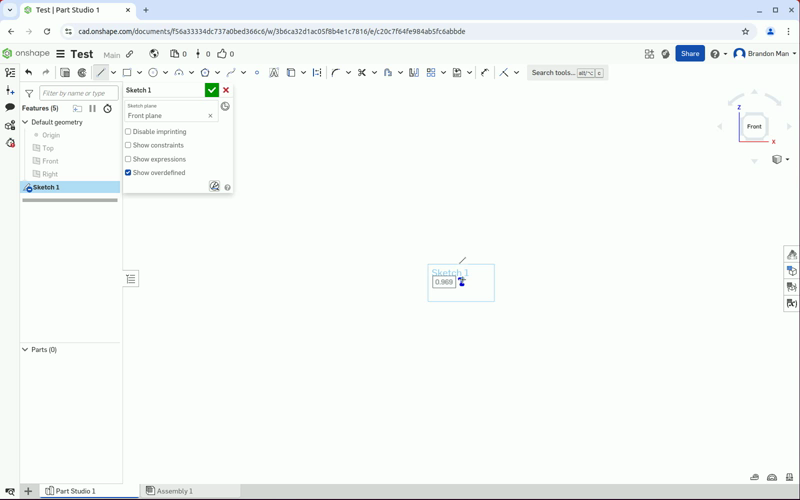
mouse_move(492, 279)
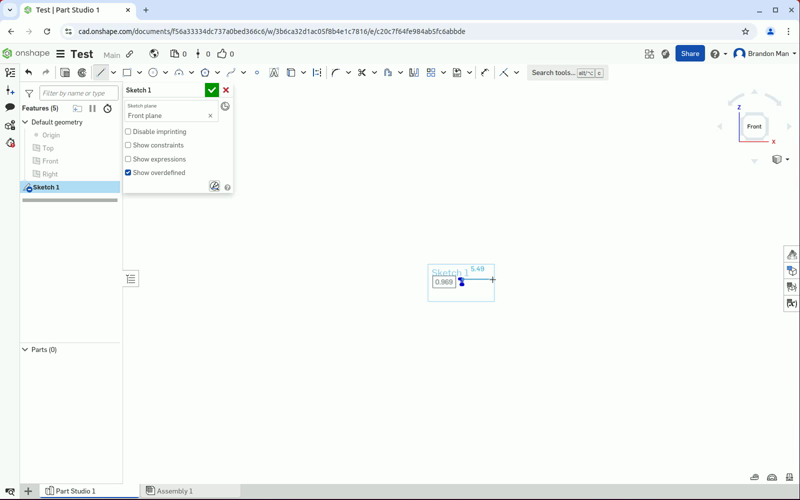
mouse_move(464, 279)
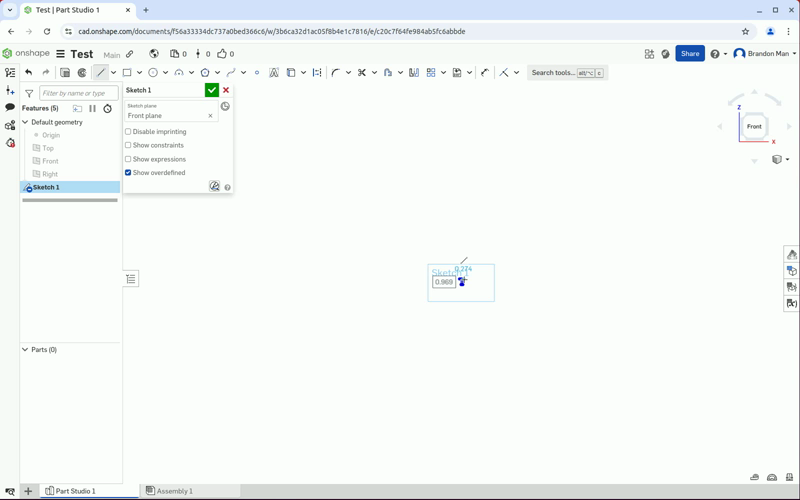
scroll(6)
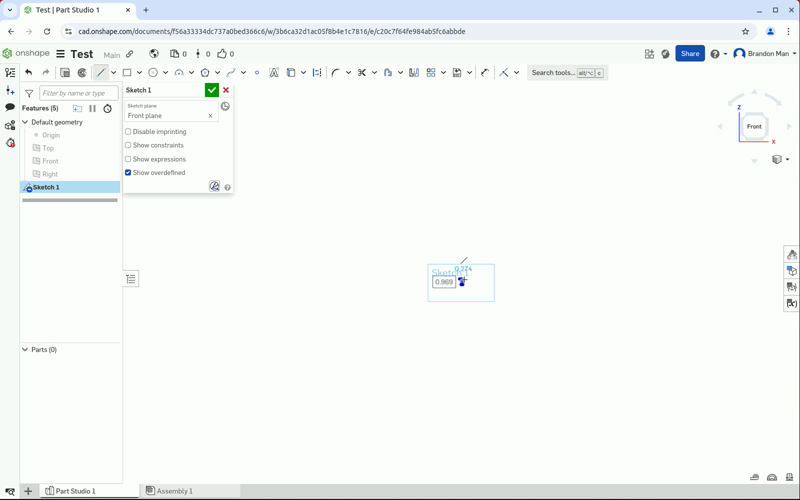
scroll(6)
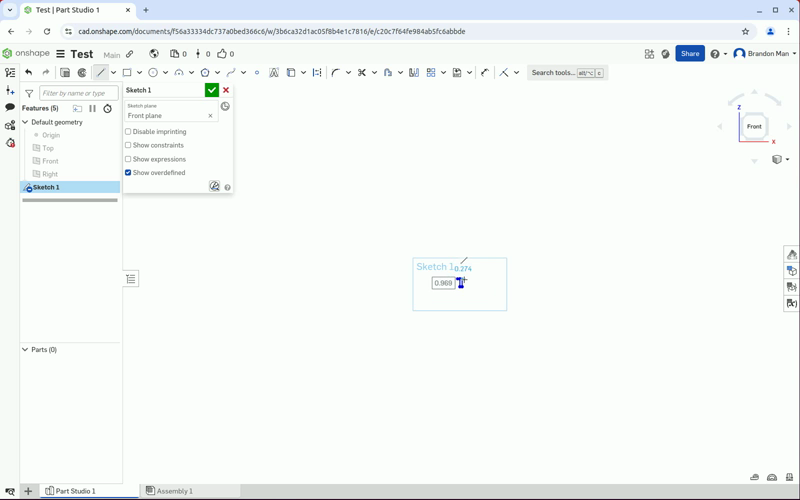
scroll(6)
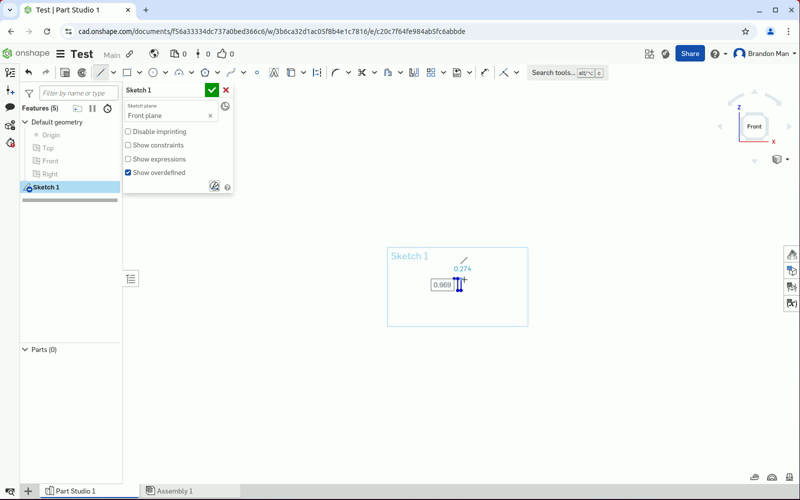
scroll(6)
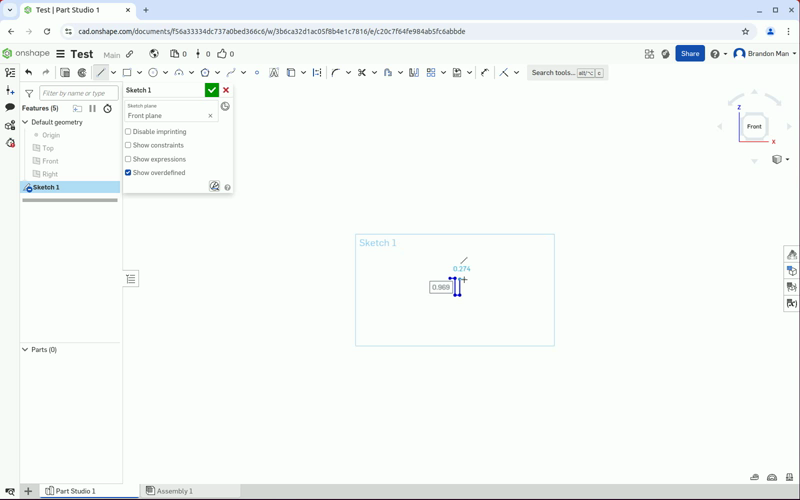
scroll(6)
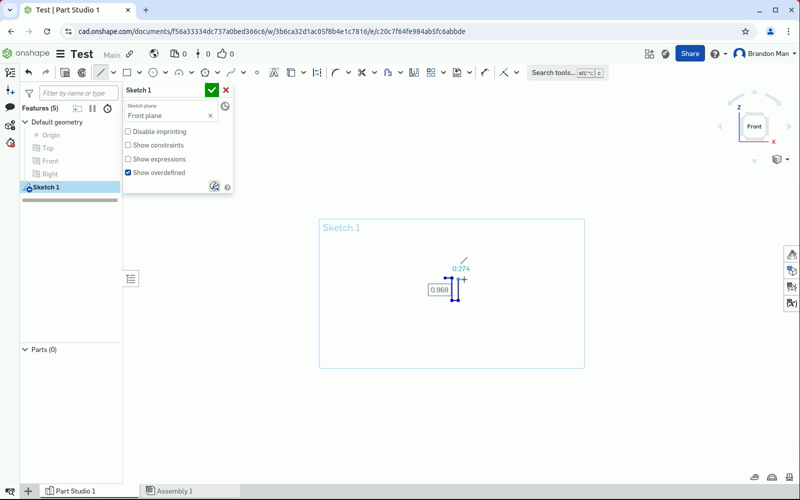
scroll(6)
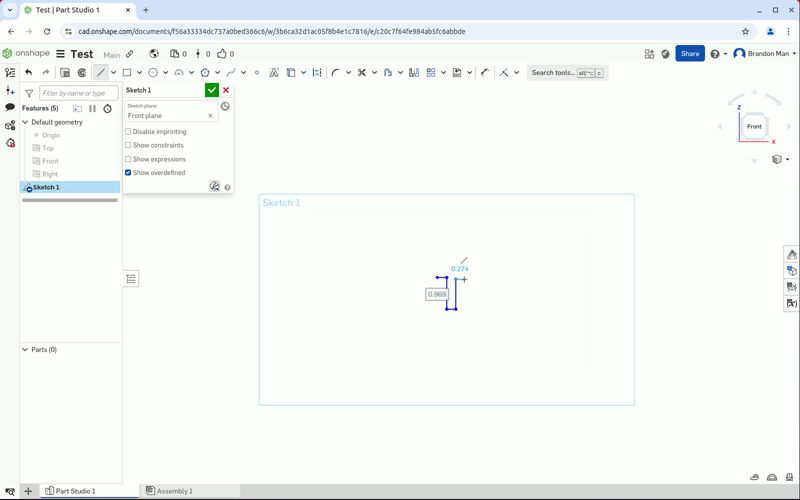
scroll(6)
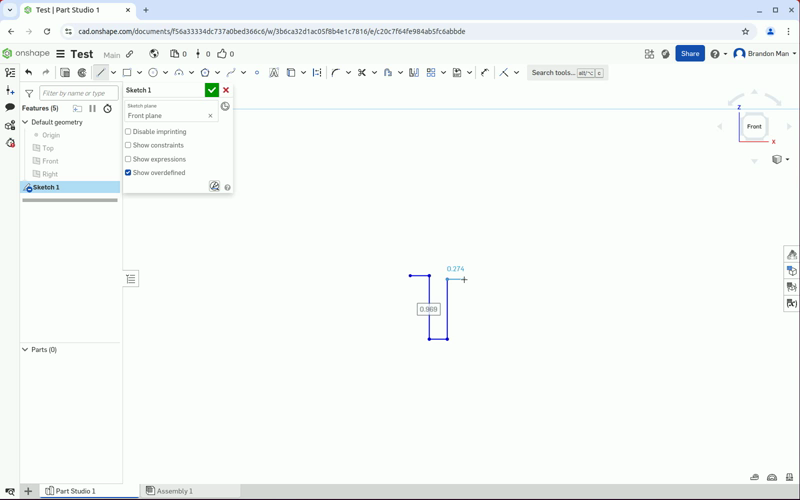
click(464, 279)
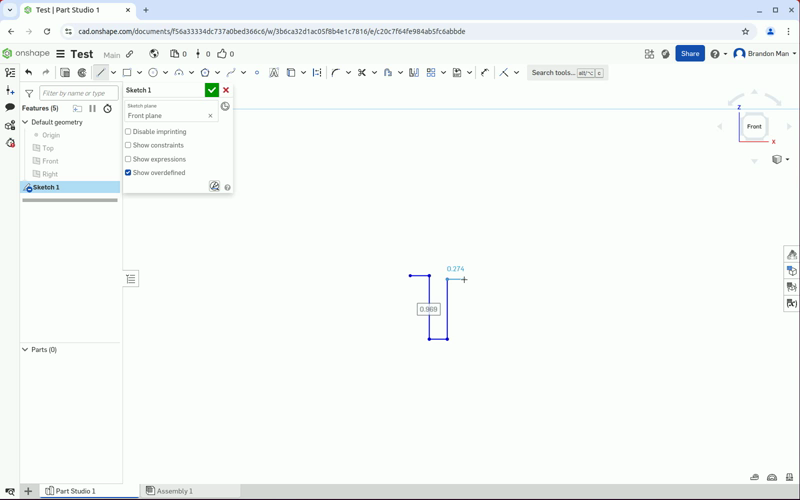
scroll(-6)
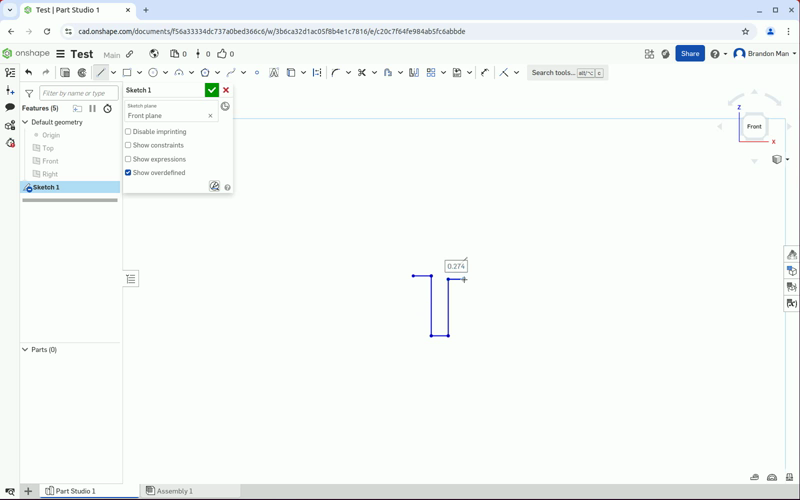
scroll(-6)
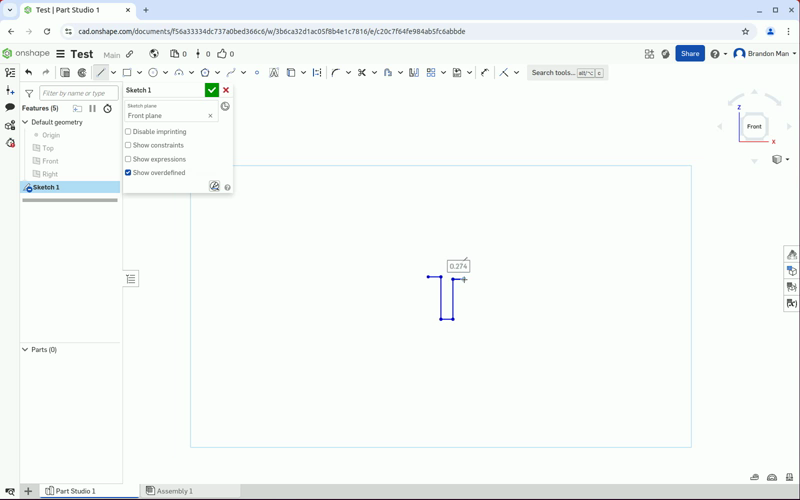
scroll(-6)
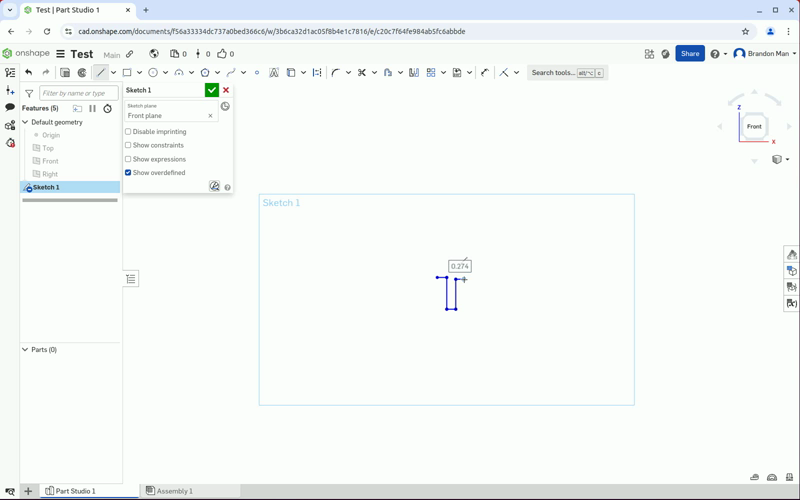
scroll(-6)
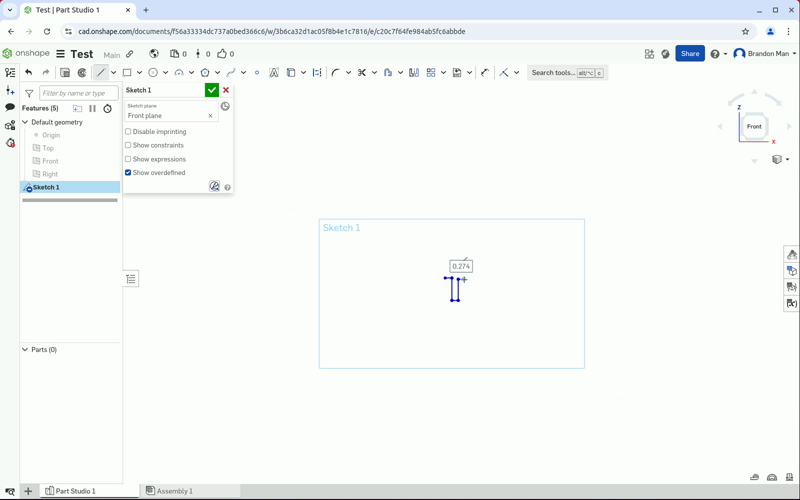
scroll(-6)
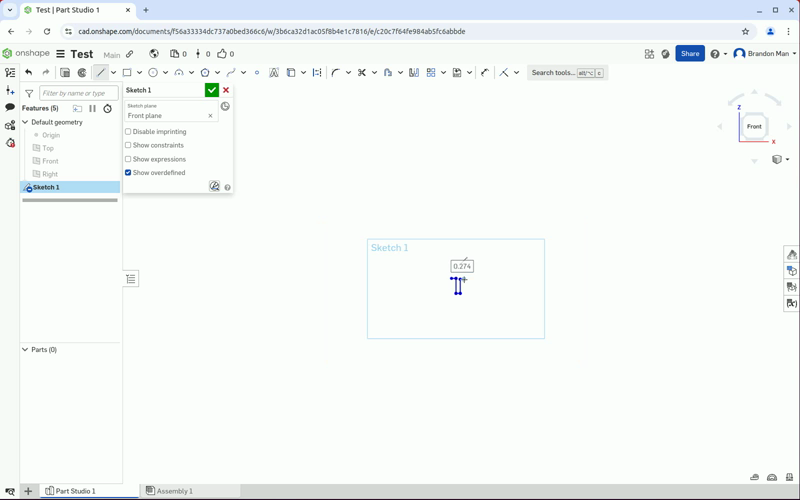
scroll(-6)
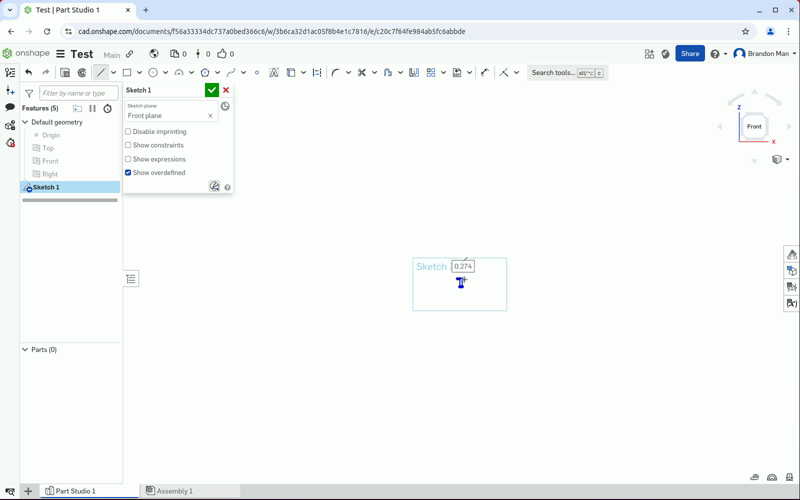
scroll(-6)
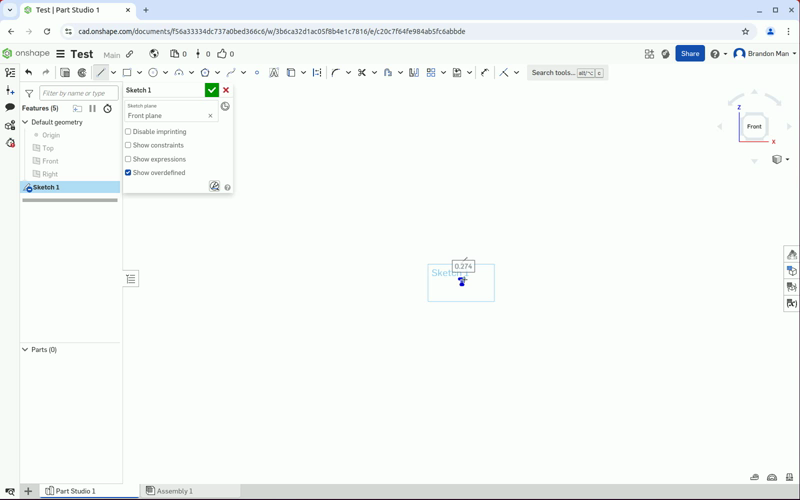
key_up(shift)
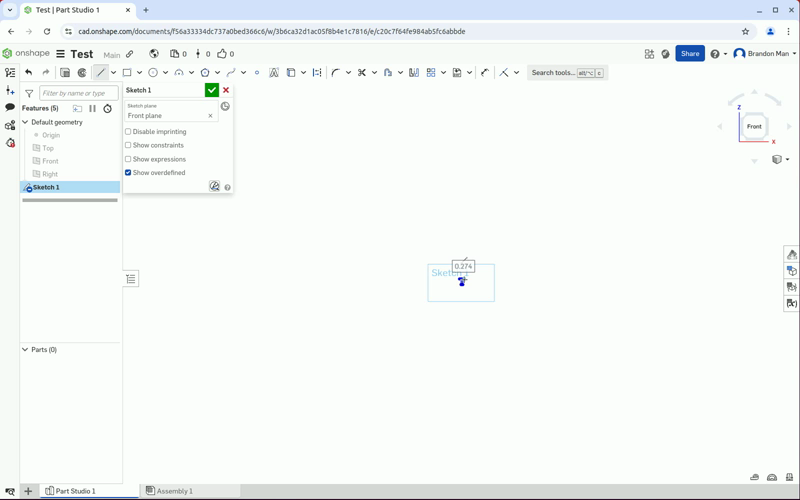
key_down(shift)
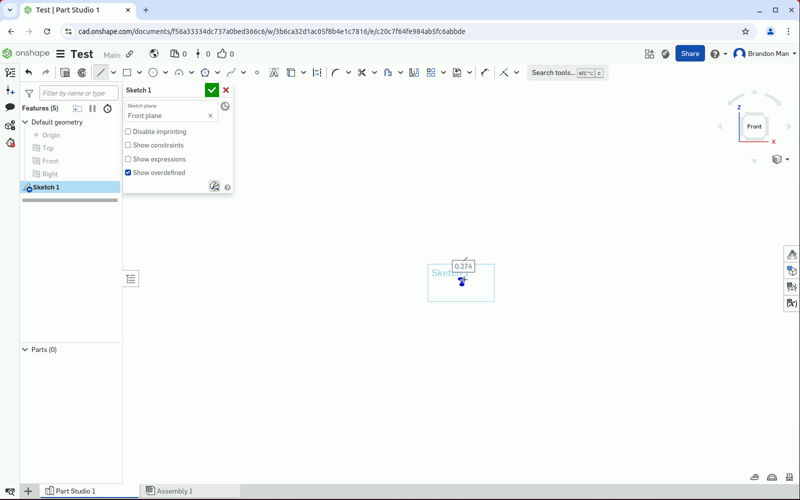
mouse_move(494, 279)
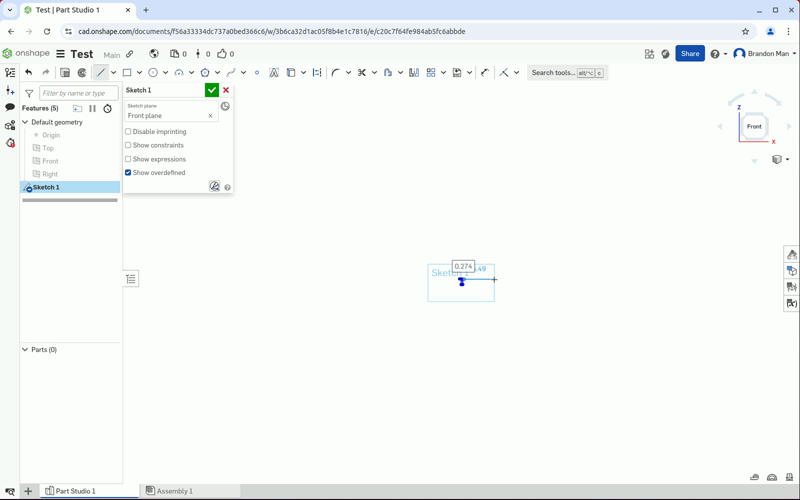
mouse_move(464, 277)
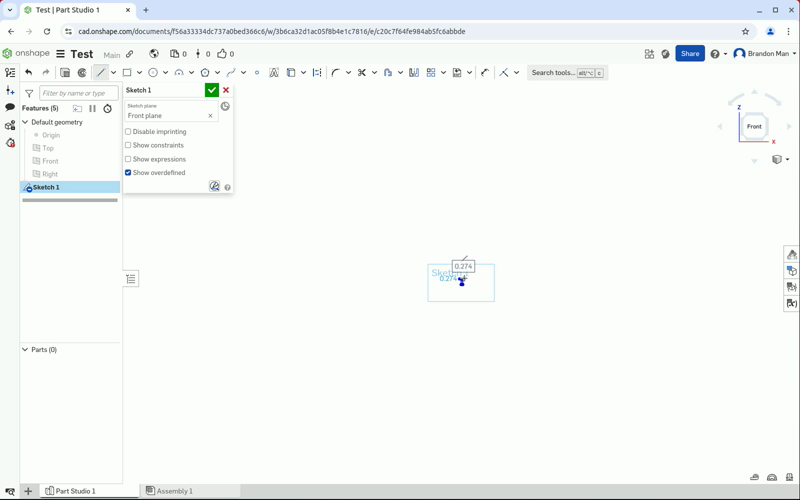
scroll(6)
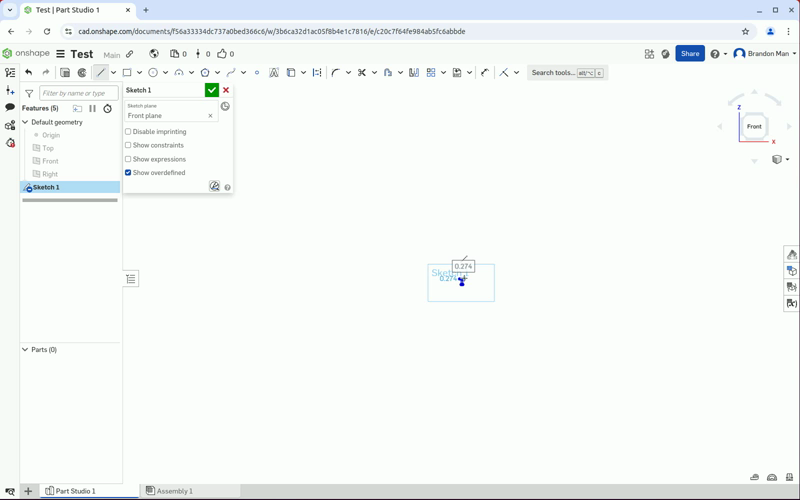
scroll(6)
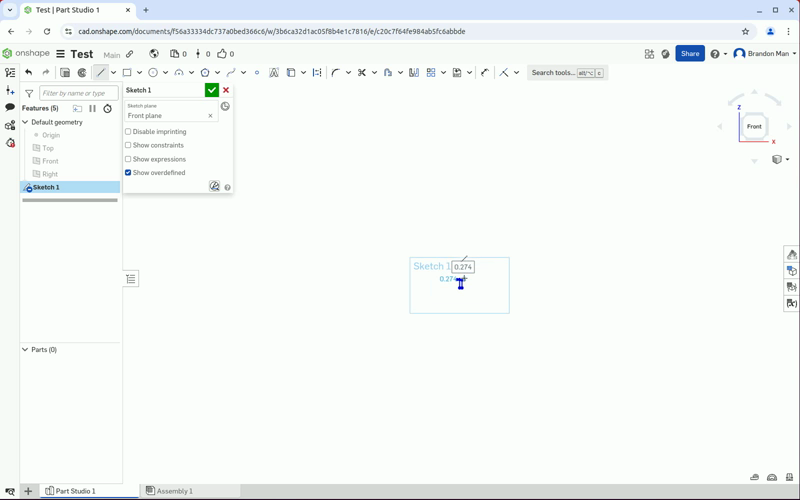
scroll(6)
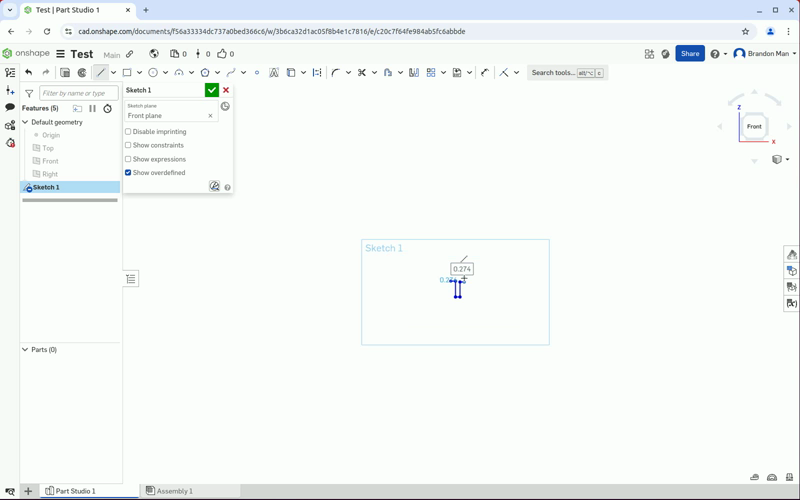
scroll(6)
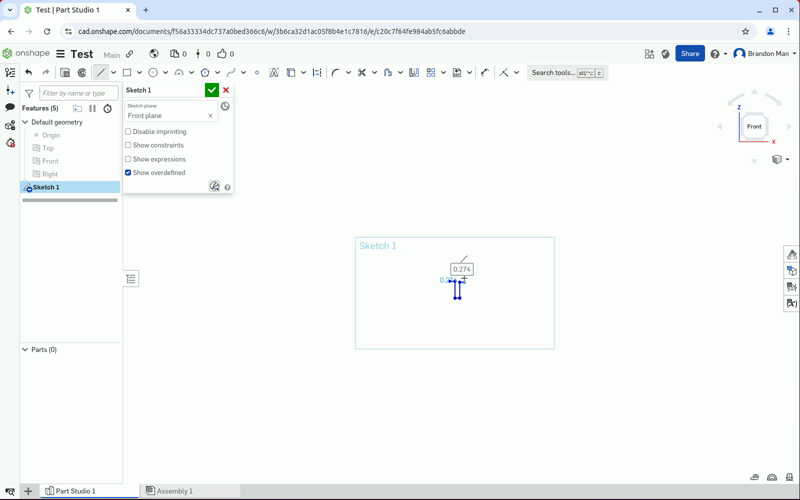
scroll(6)
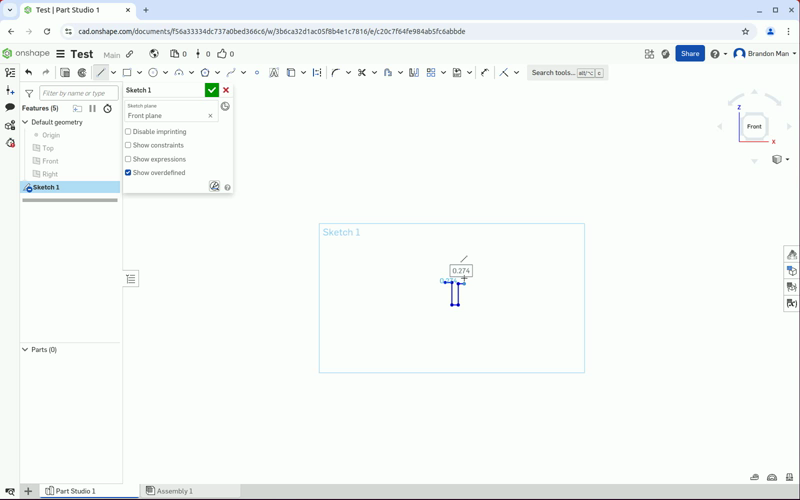
scroll(6)
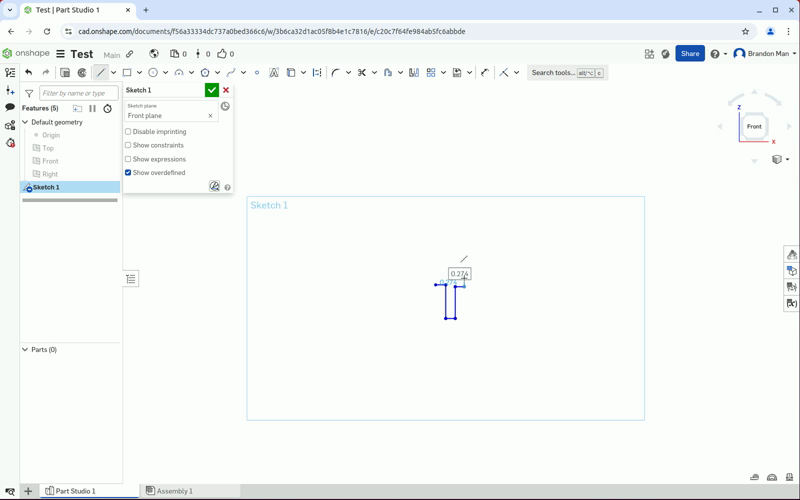
scroll(6)
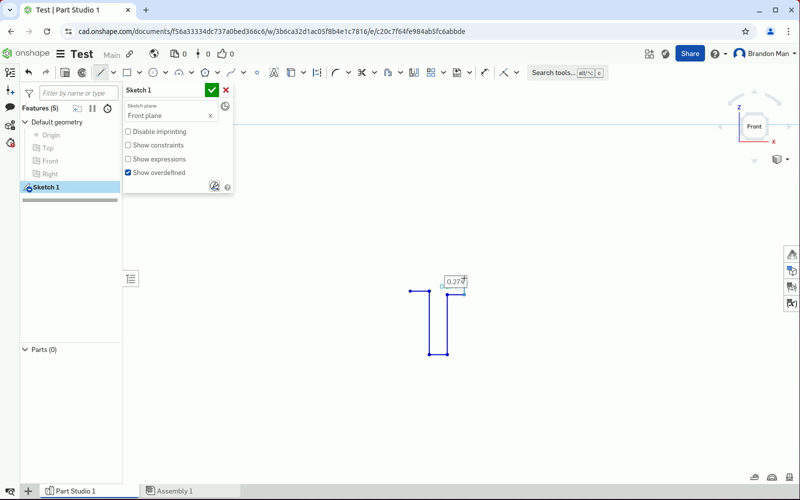
click(464, 277)
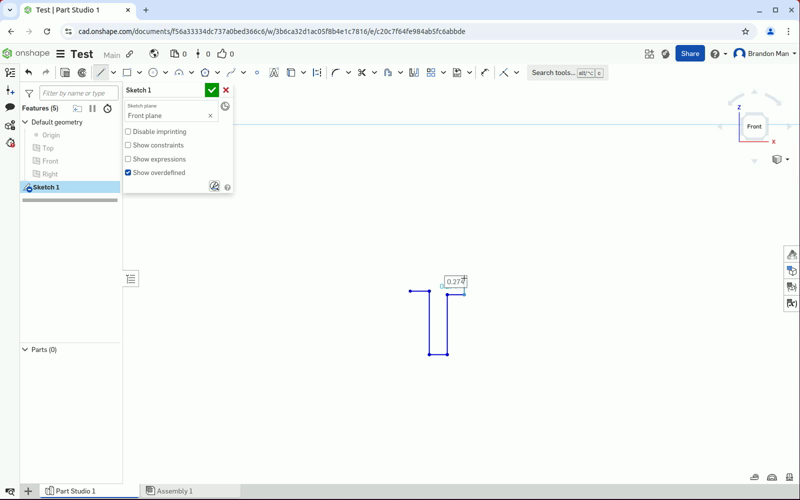
scroll(-6)
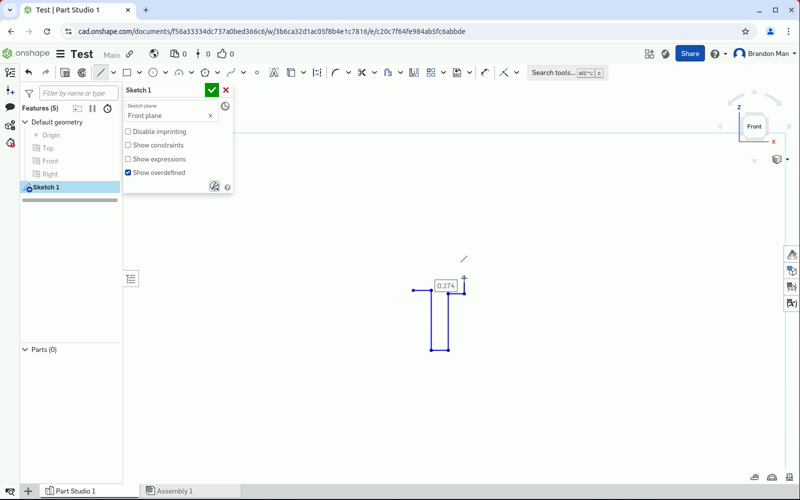
scroll(-6)
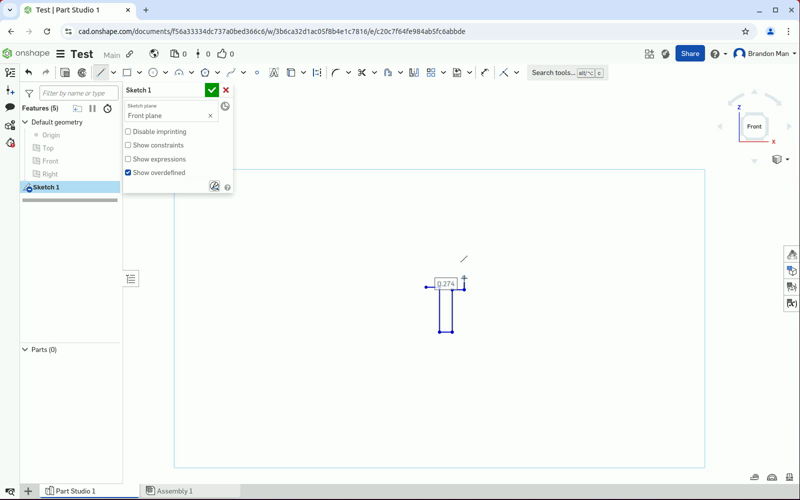
scroll(-6)
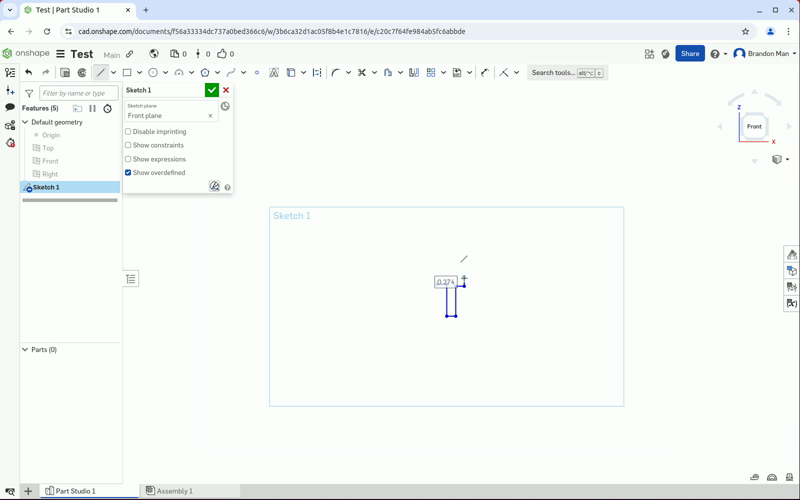
scroll(-6)
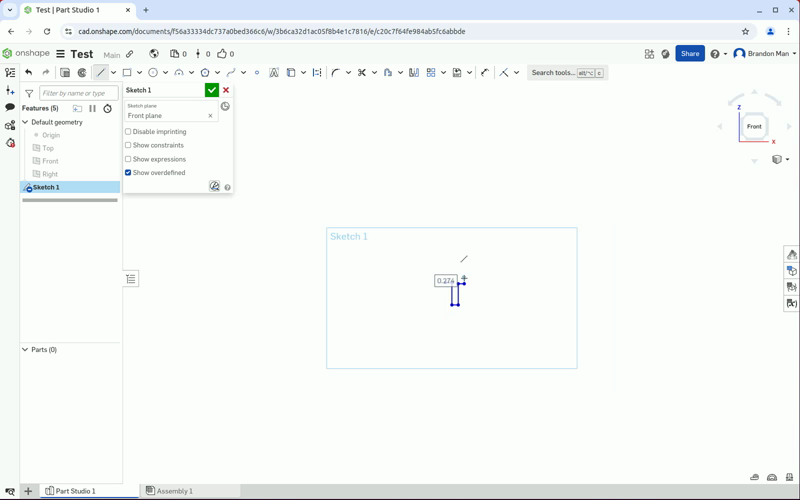
scroll(-6)
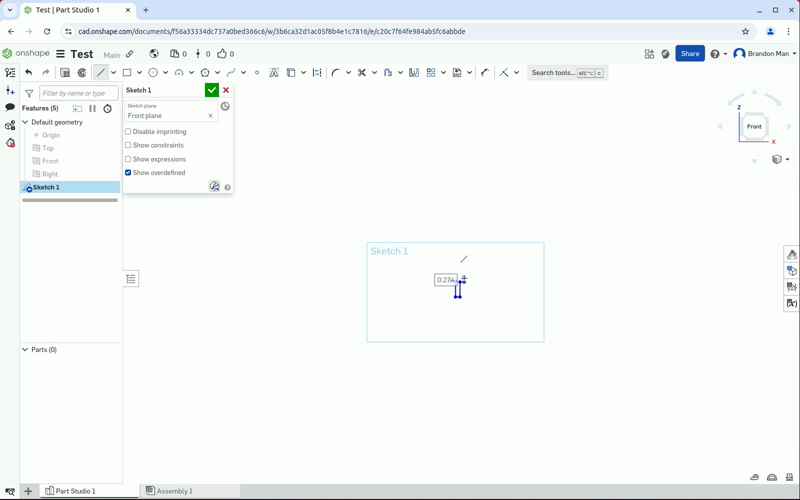
scroll(-6)
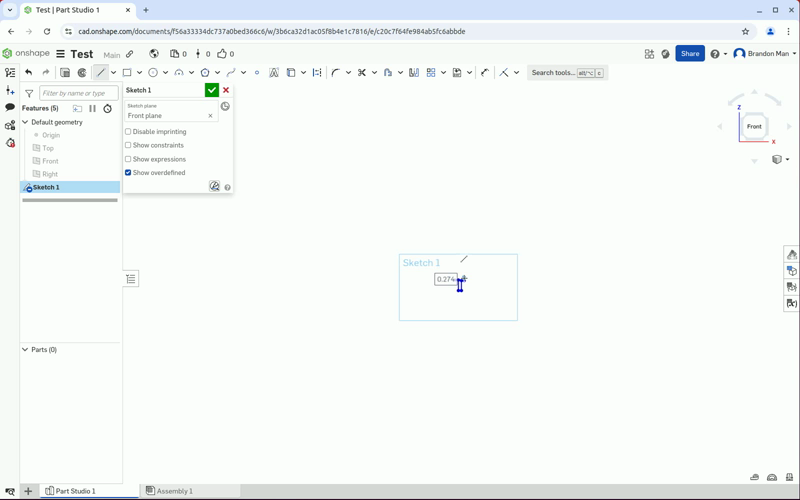
scroll(-6)
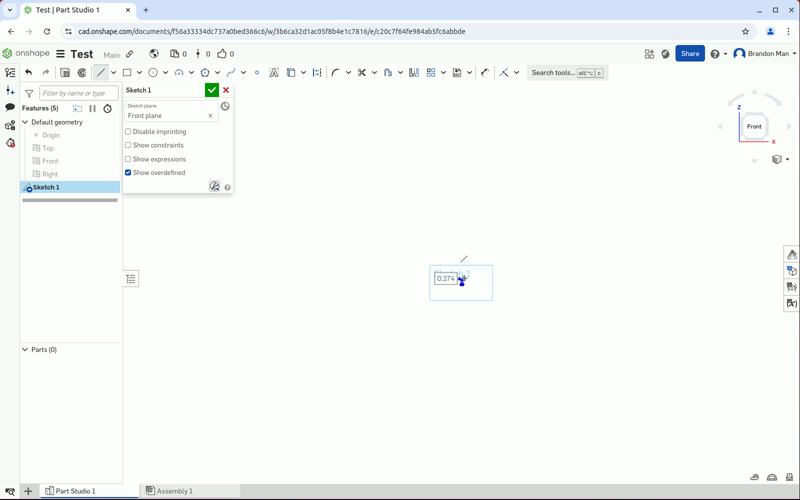
key_up(shift)
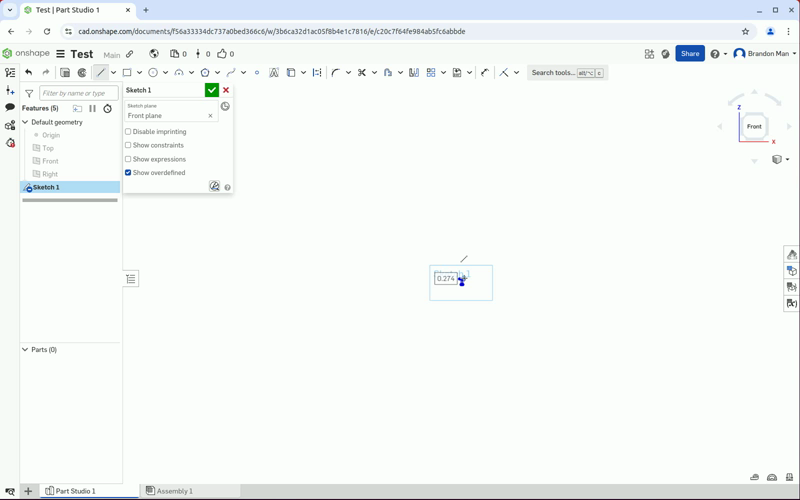
key_down(shift)
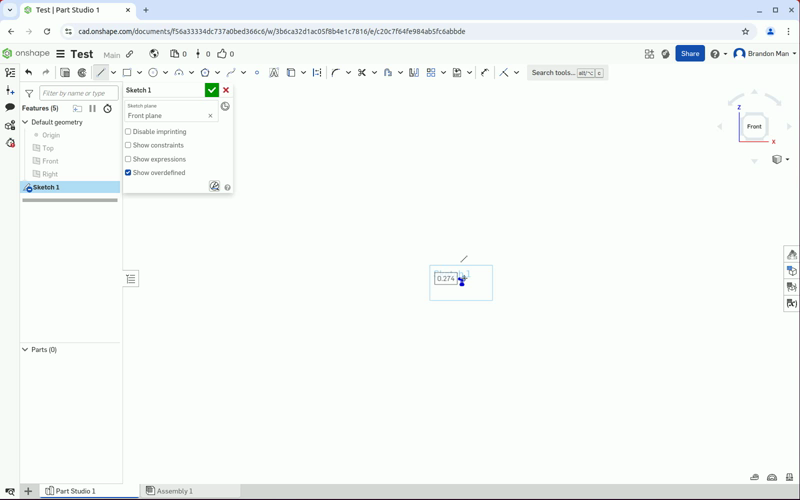
mouse_move(494, 277)
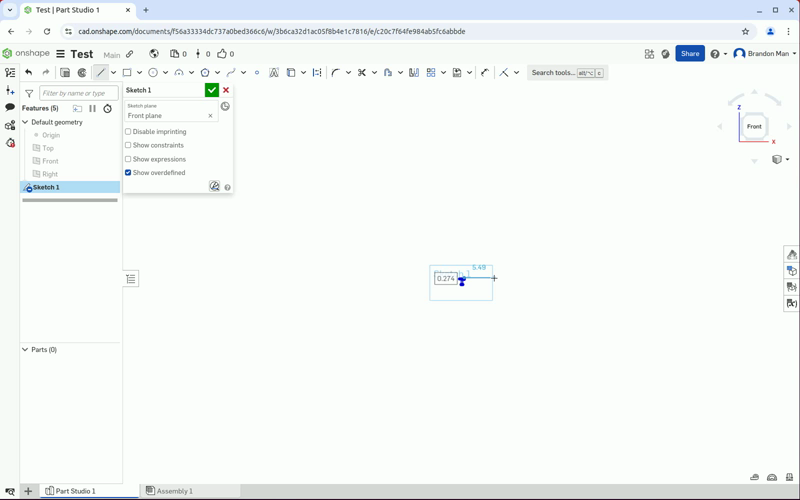
mouse_move(459, 277)
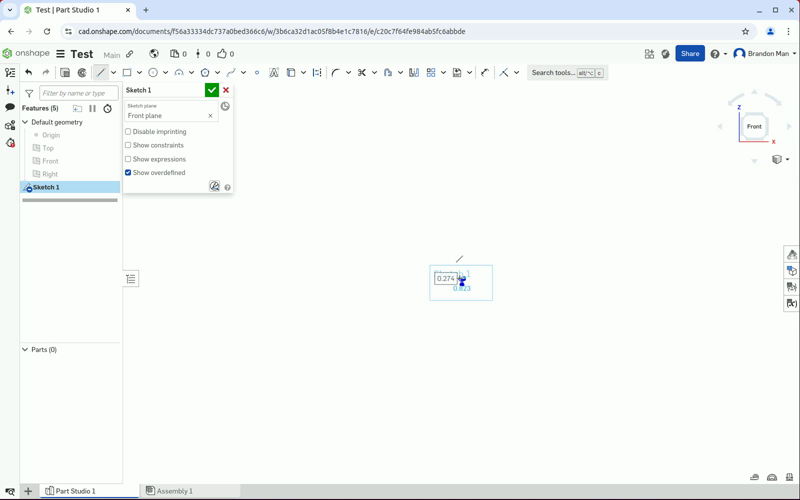
scroll(6)
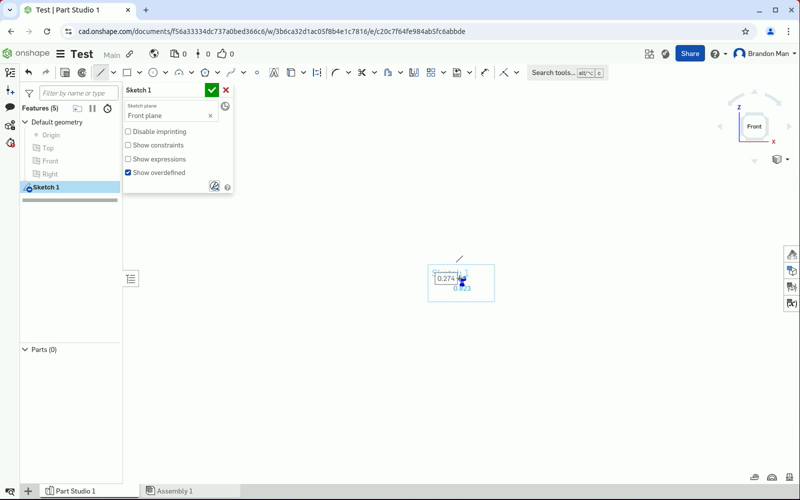
scroll(6)
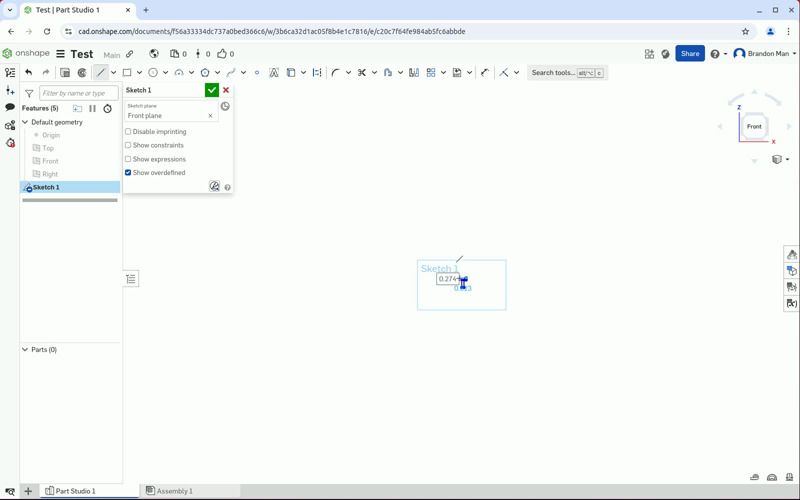
scroll(6)
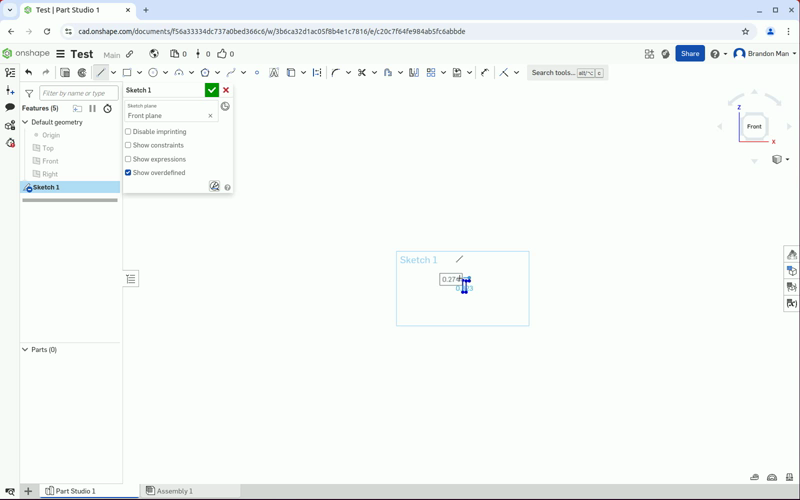
scroll(6)
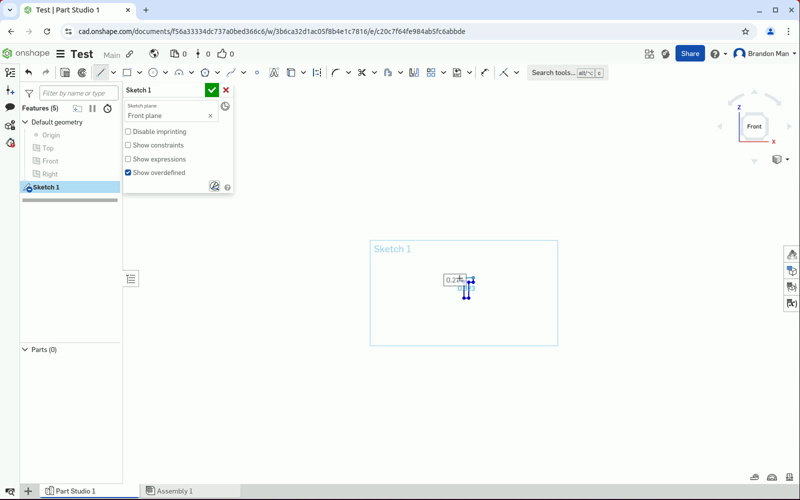
scroll(6)
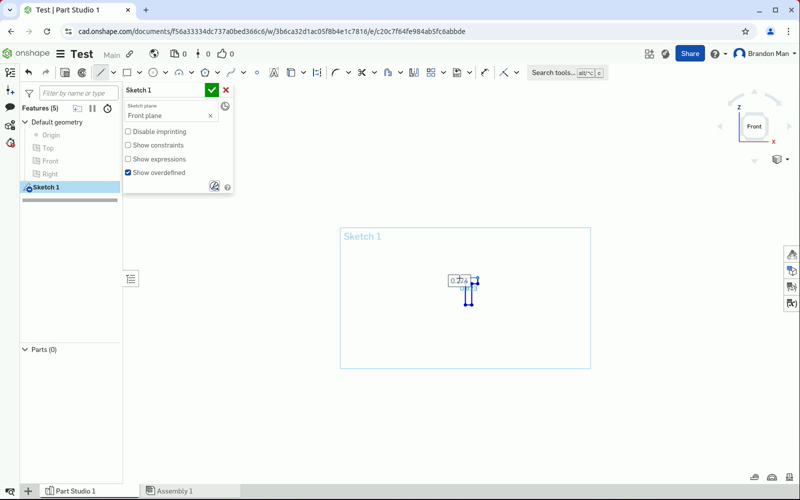
scroll(6)
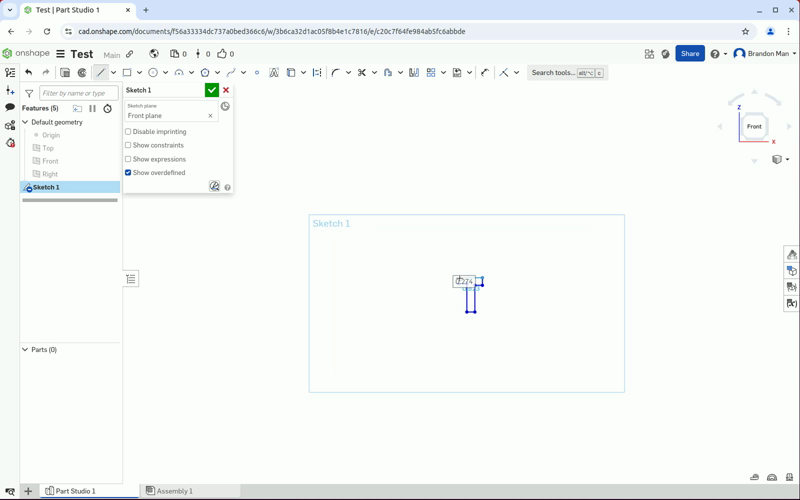
scroll(6)
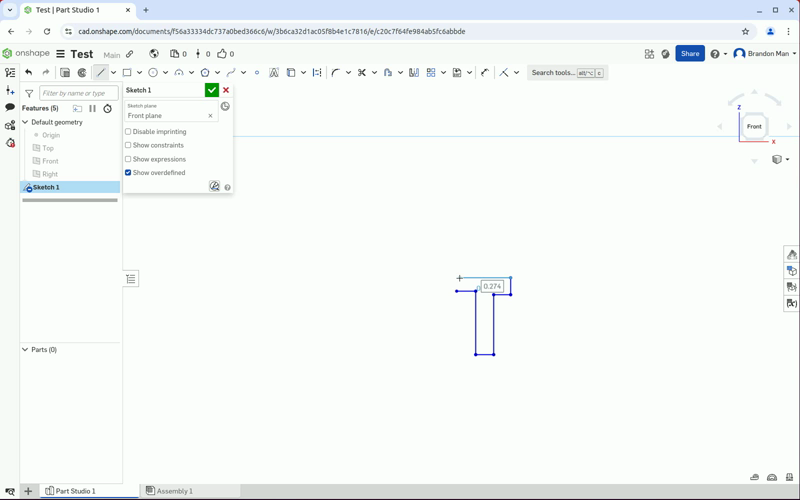
click(459, 277)
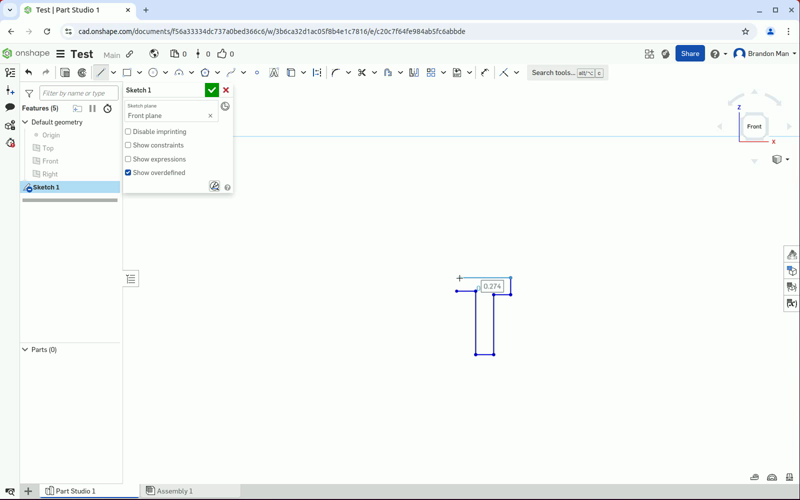
scroll(-6)
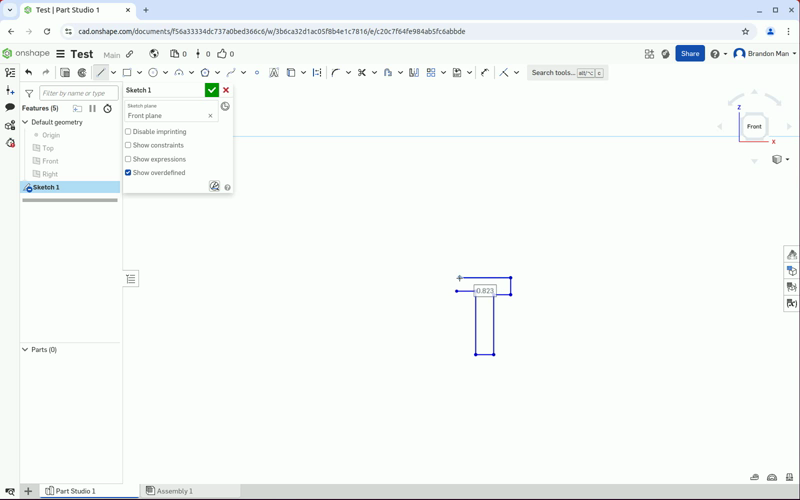
scroll(-6)
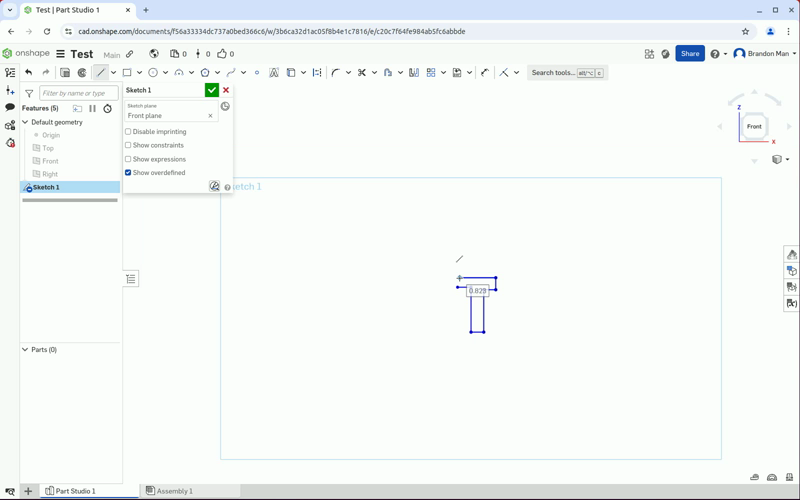
scroll(-6)
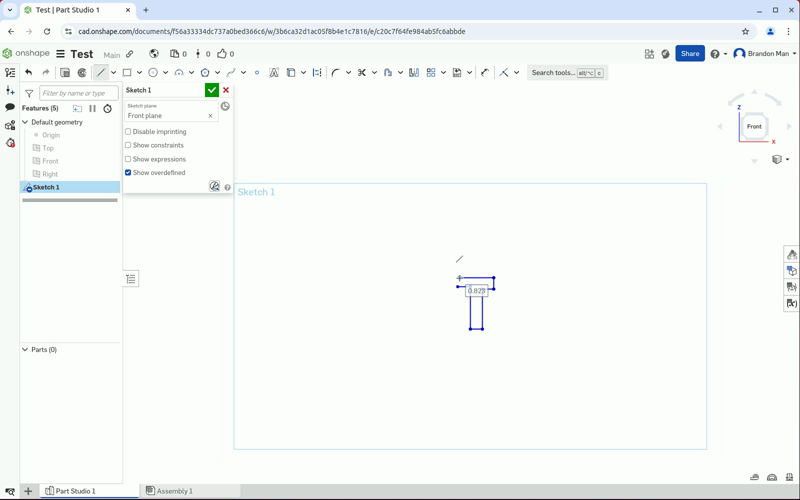
scroll(-6)
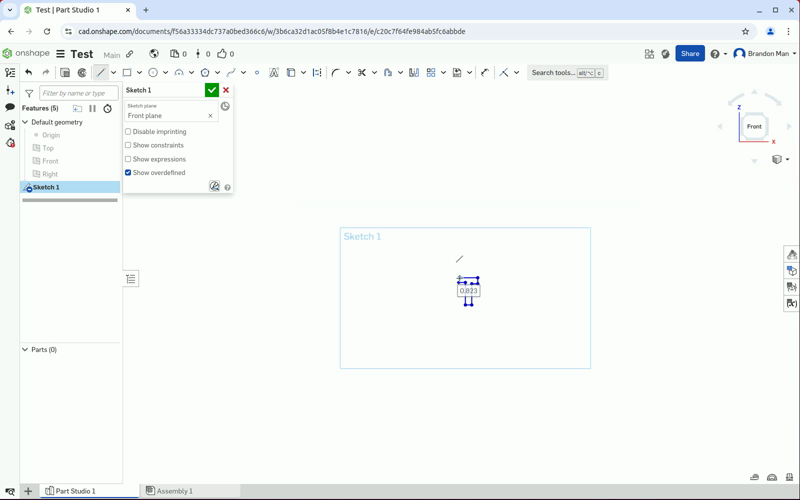
scroll(-6)
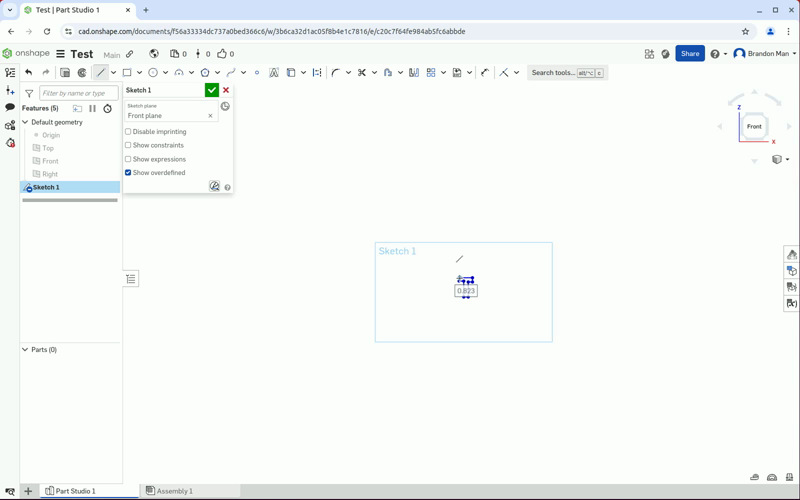
scroll(-6)
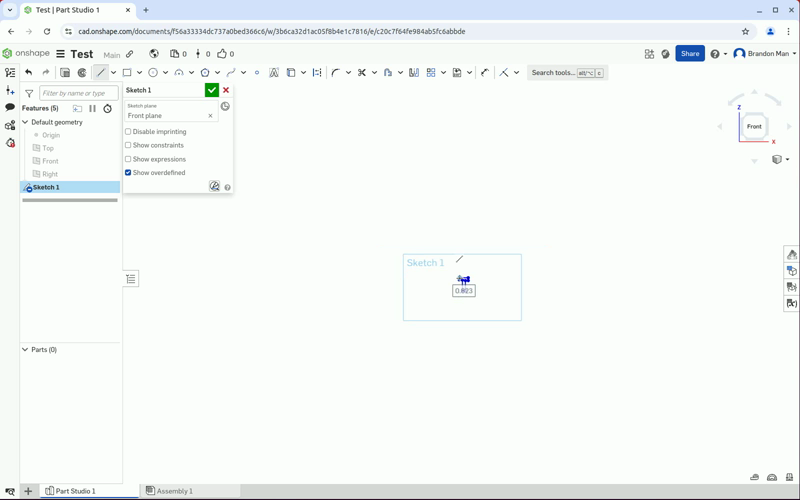
scroll(-6)
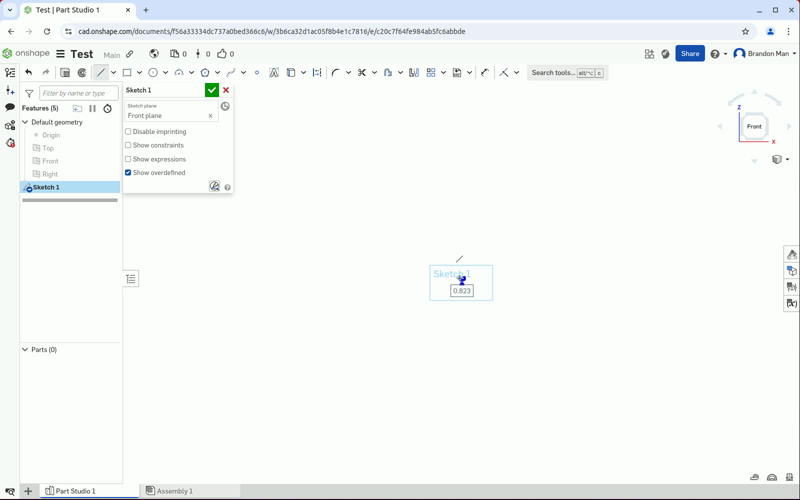
key_up(shift)
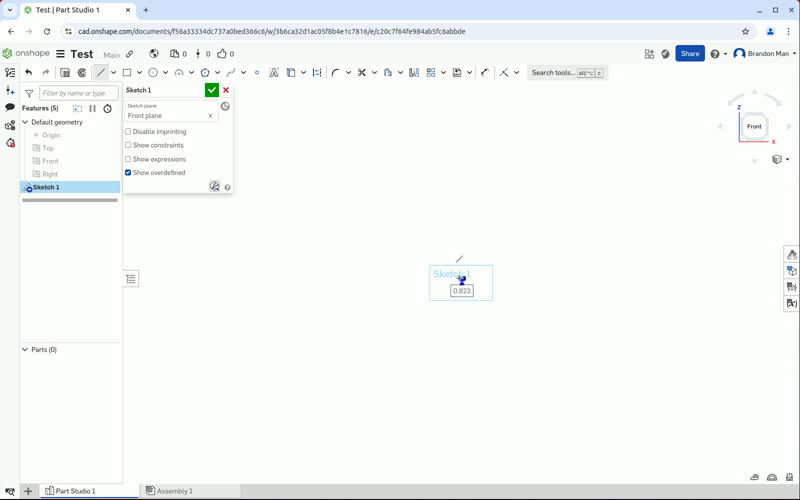
mouse_move(489, 277)
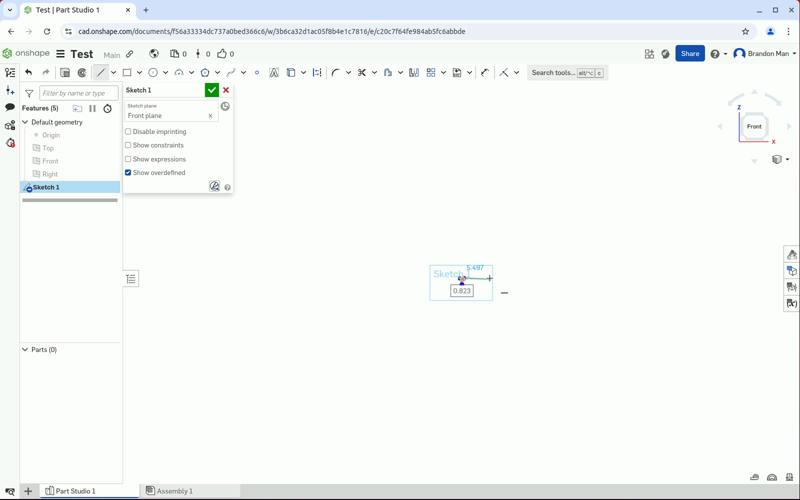
key_down(shift)
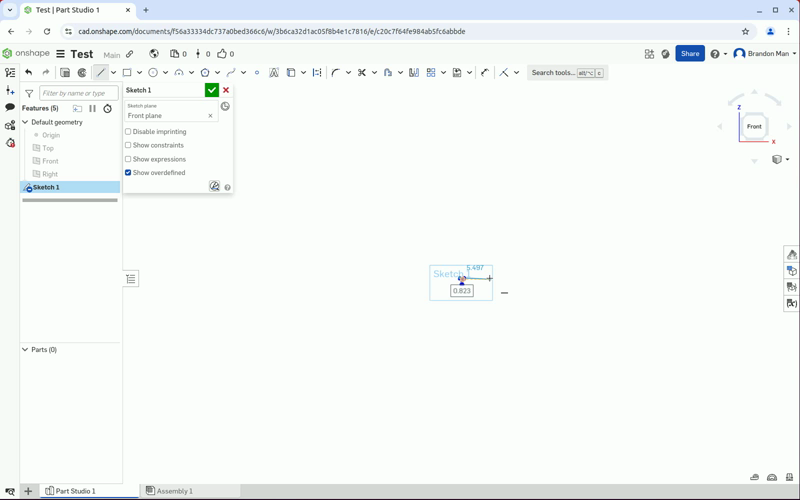
mouse_move(459, 279)
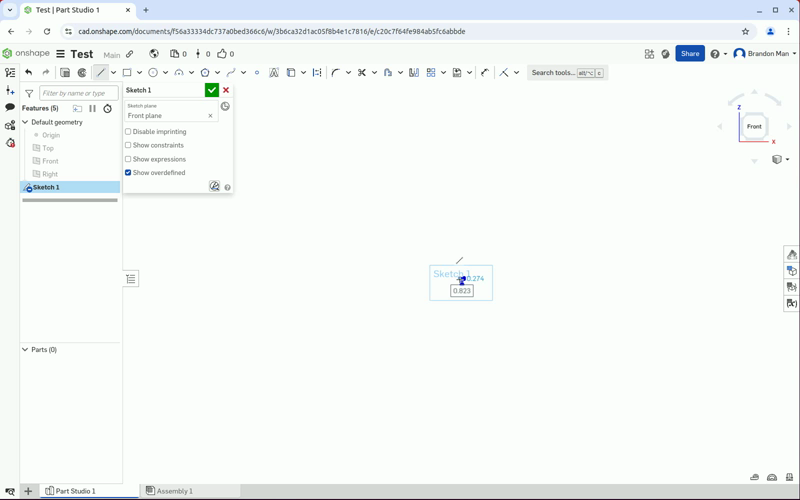
scroll(6)
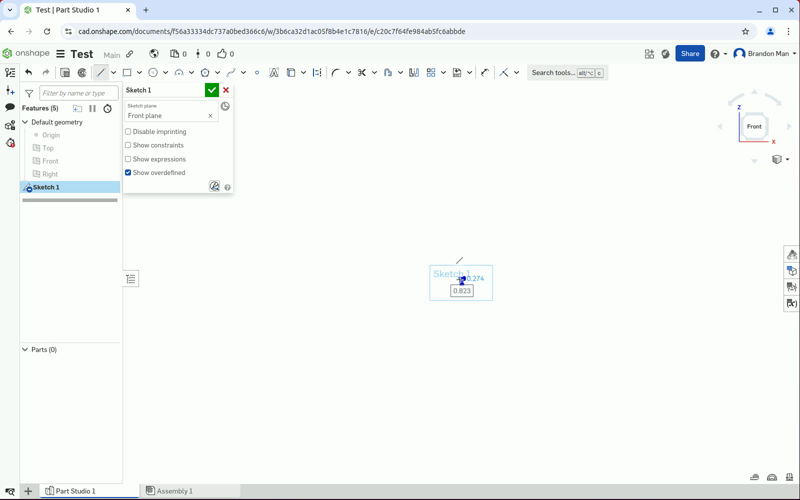
scroll(6)
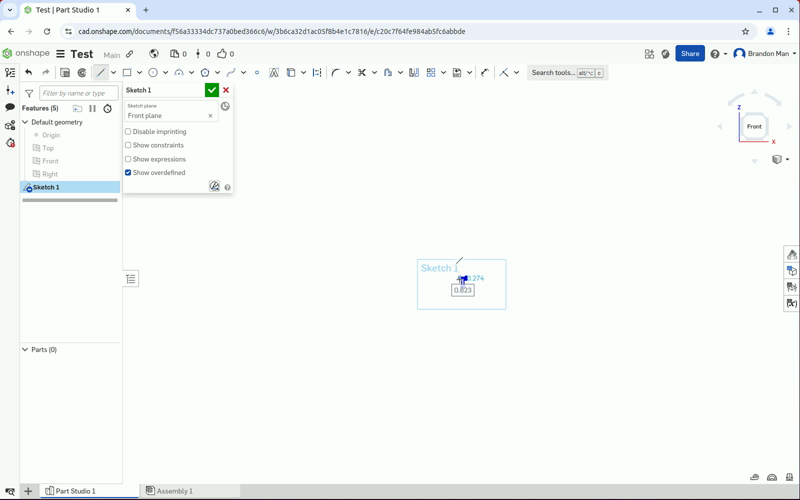
scroll(6)
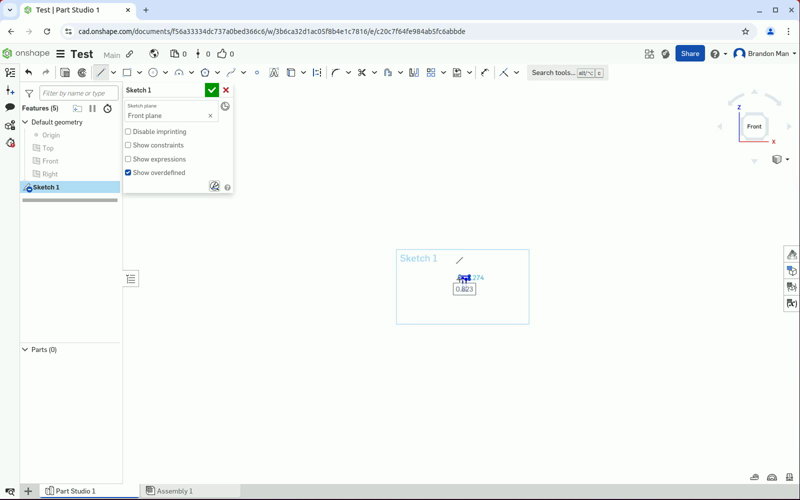
scroll(6)
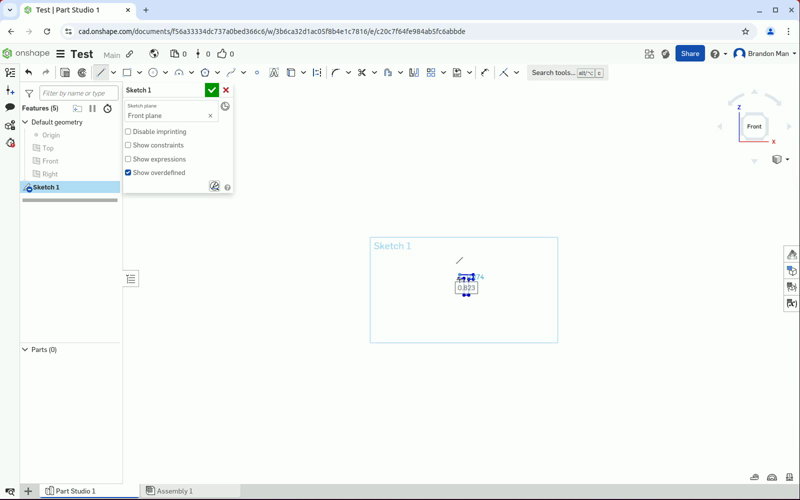
scroll(6)
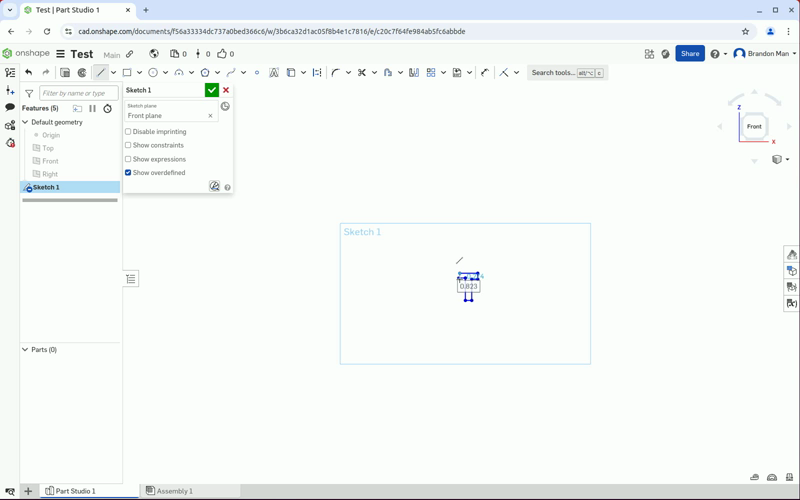
scroll(6)
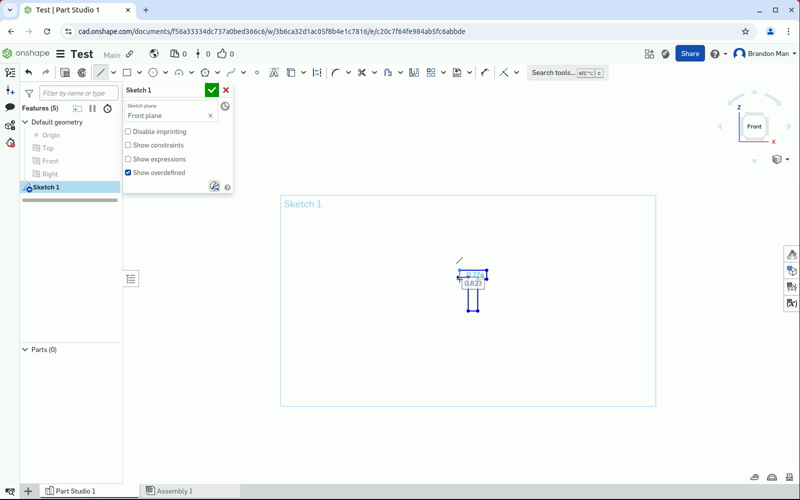
scroll(6)
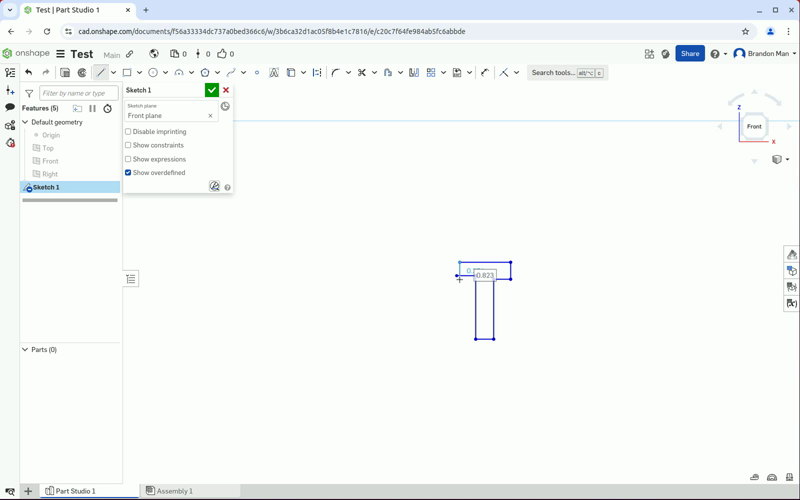
key_up(shift)
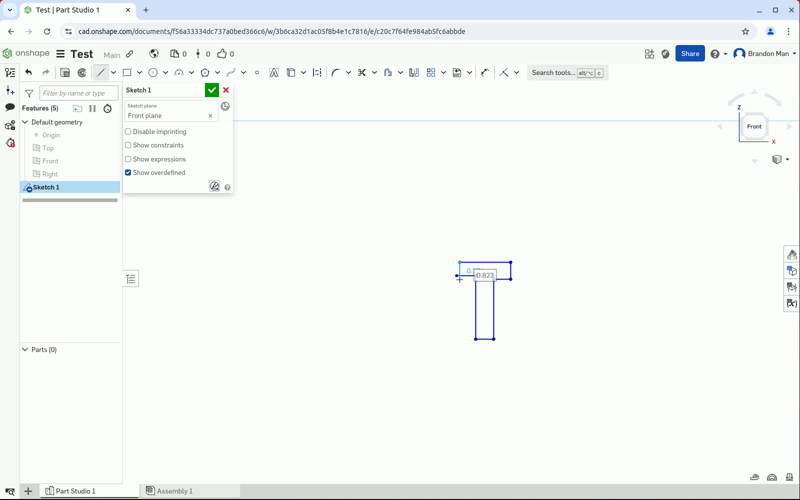
click(459, 279)
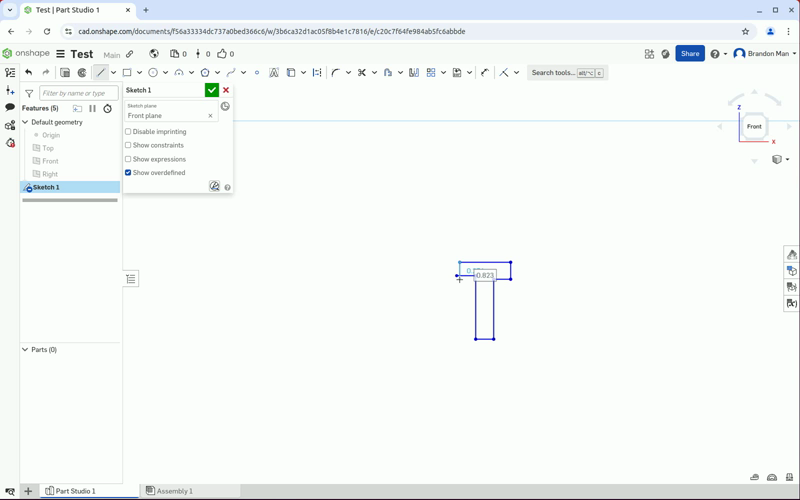
scroll(-6)
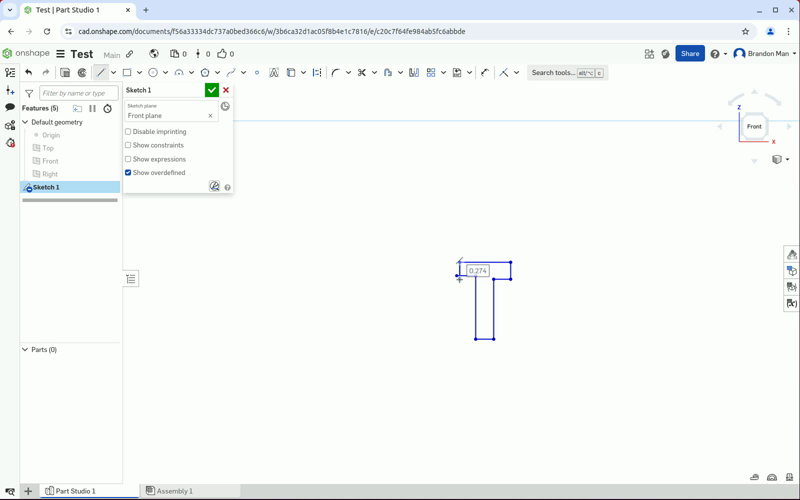
scroll(-6)
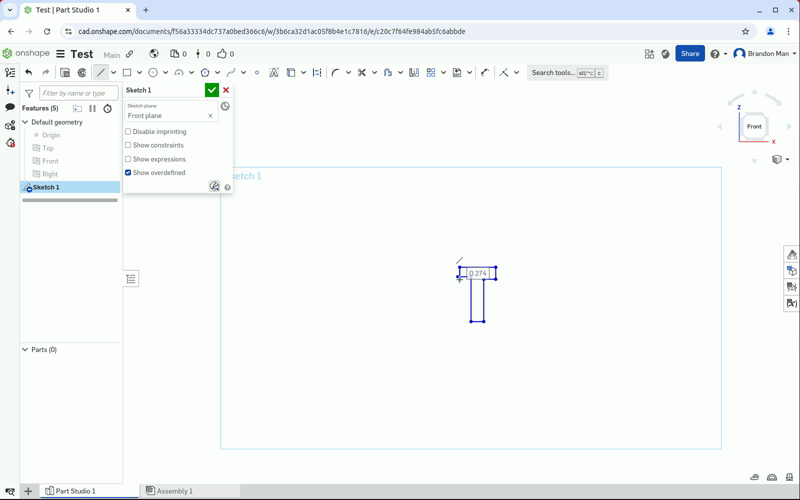
scroll(-6)
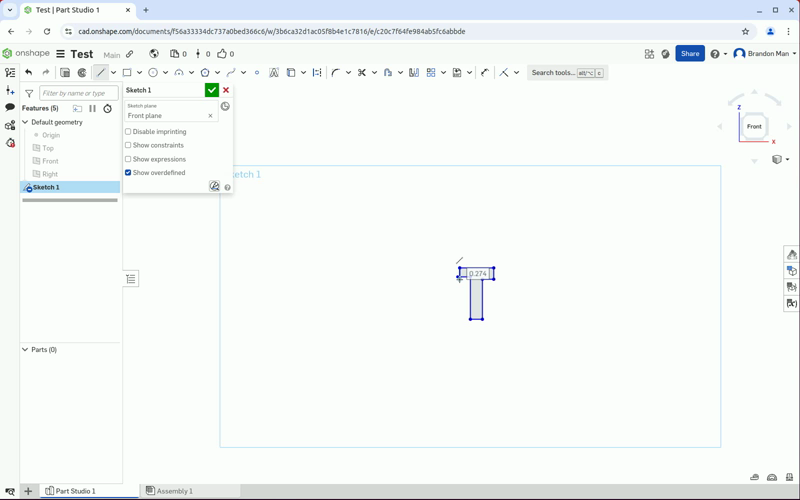
scroll(-6)
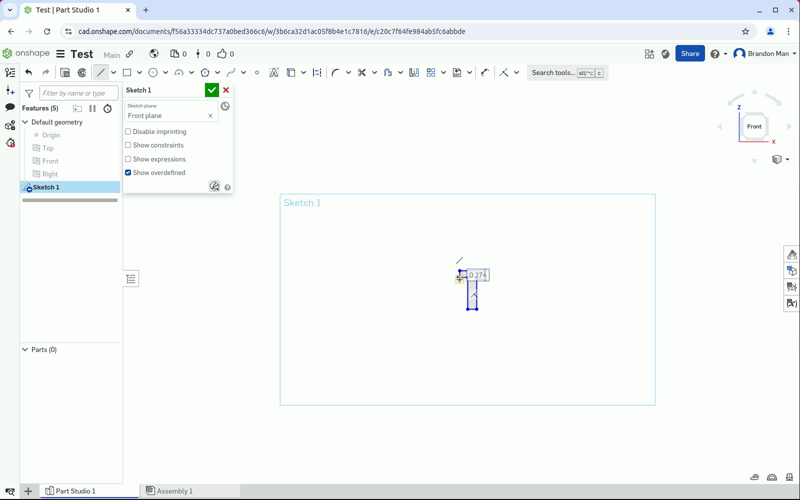
scroll(-6)
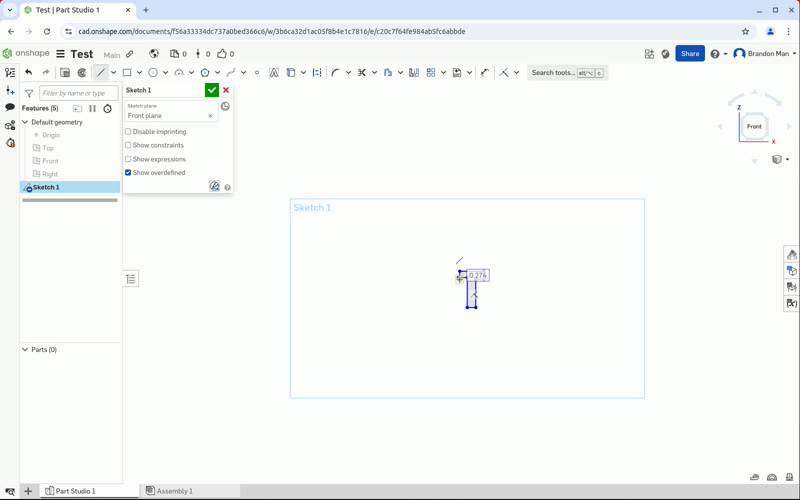
scroll(-6)
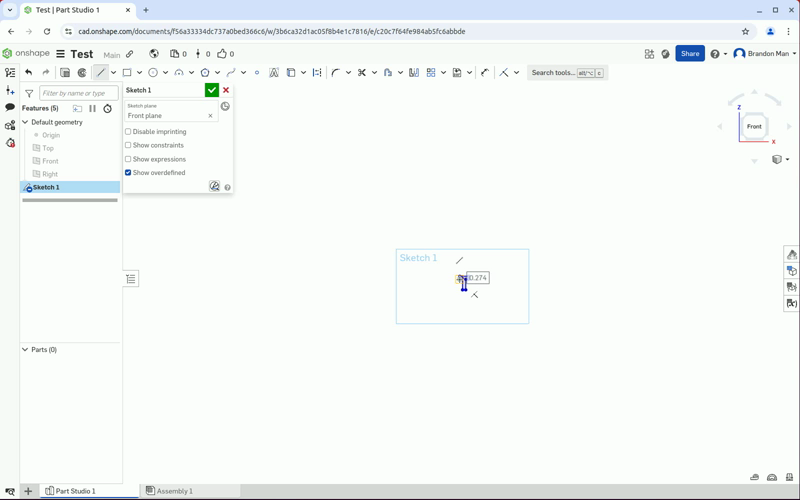
scroll(-6)
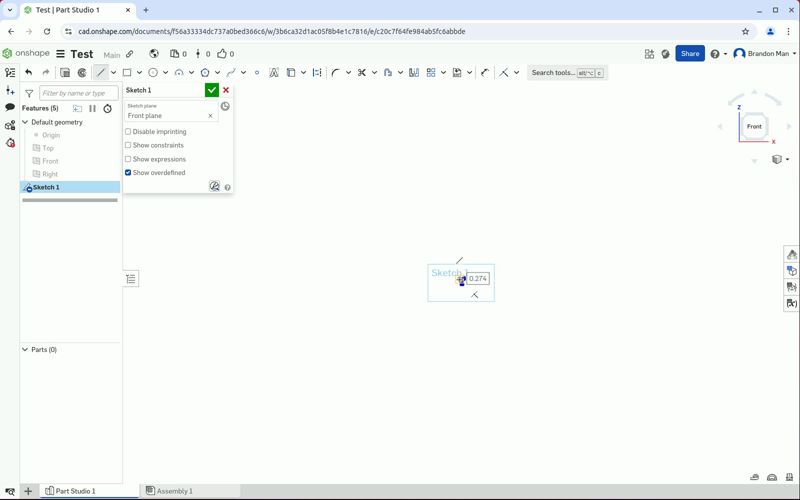
key(esc)
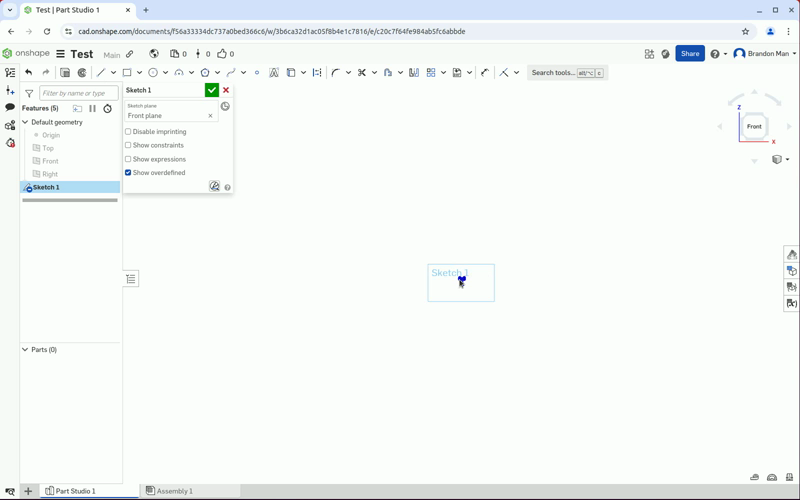
mouse_move(460, 278)
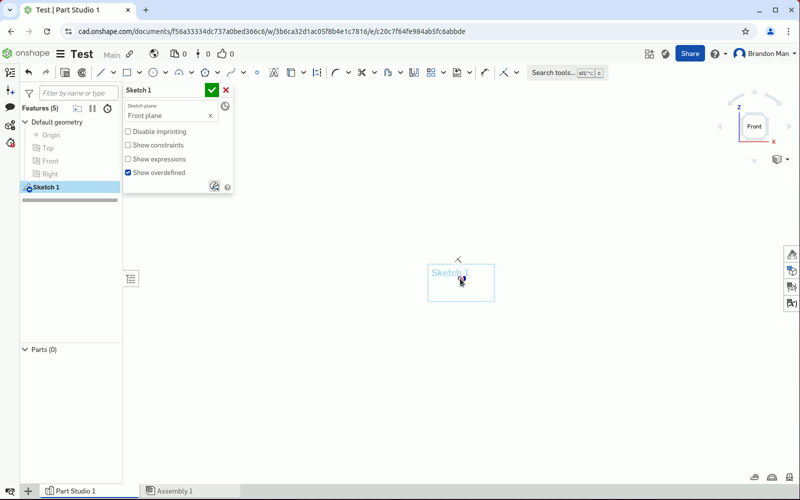
scroll(6)
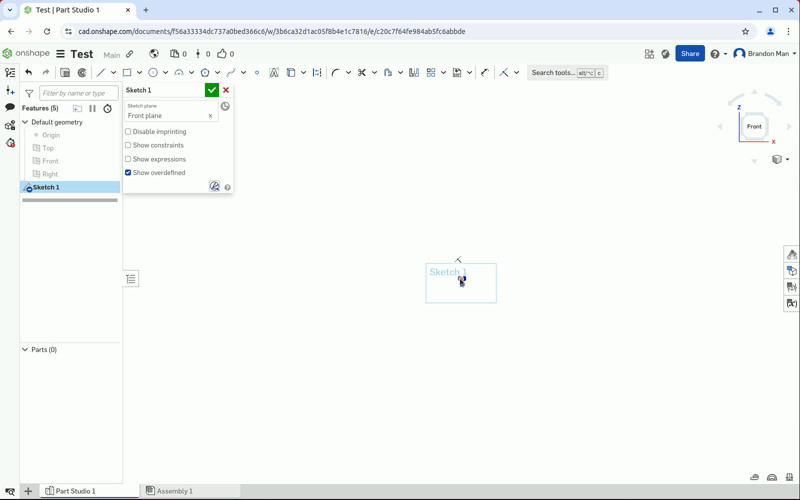
scroll(6)
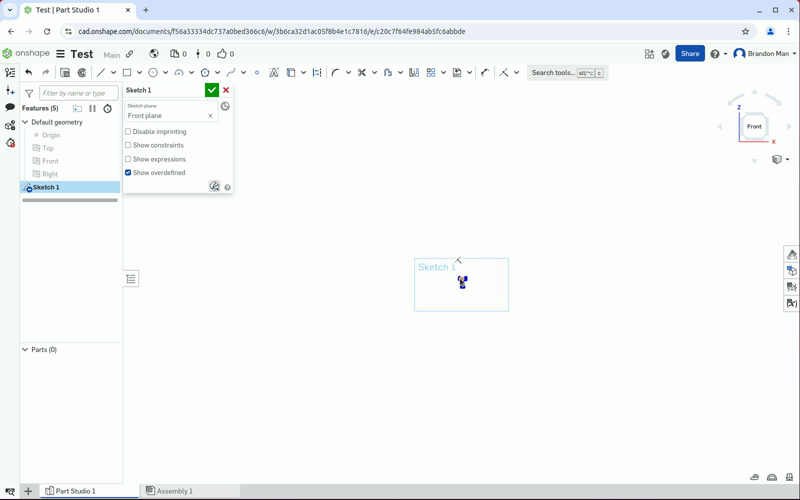
scroll(6)
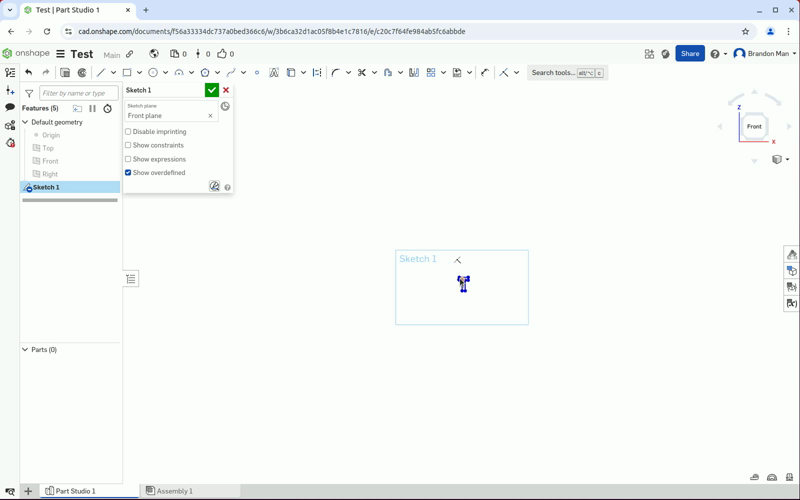
scroll(6)
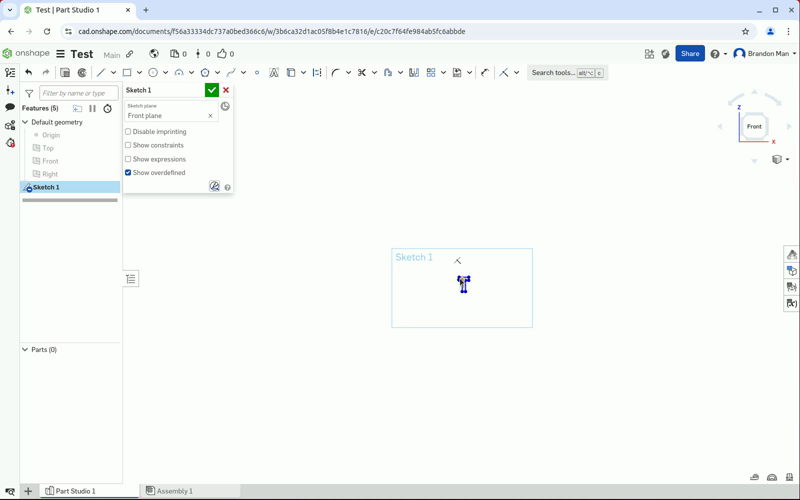
scroll(6)
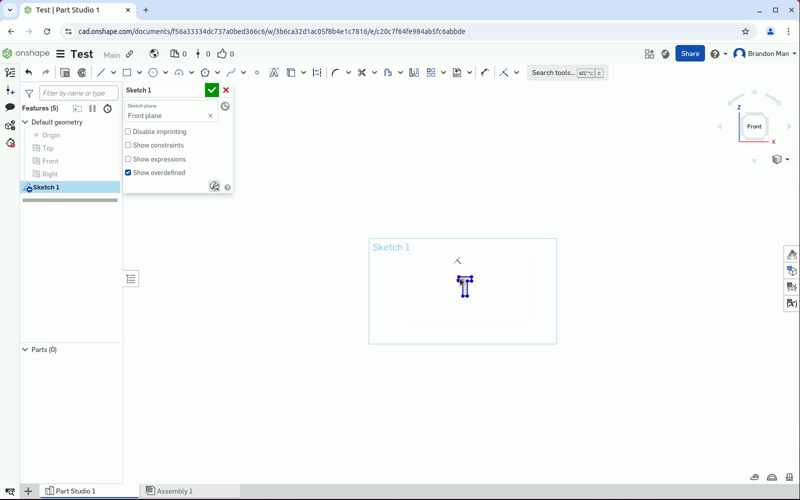
scroll(6)
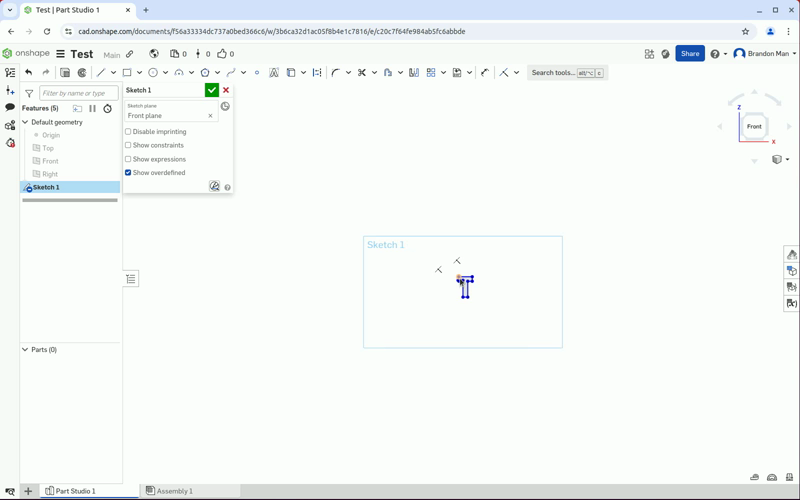
scroll(6)
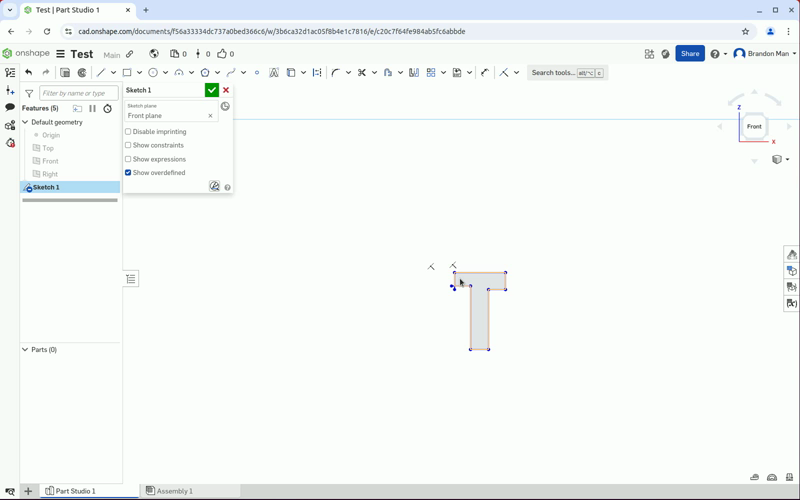
click(460, 278)
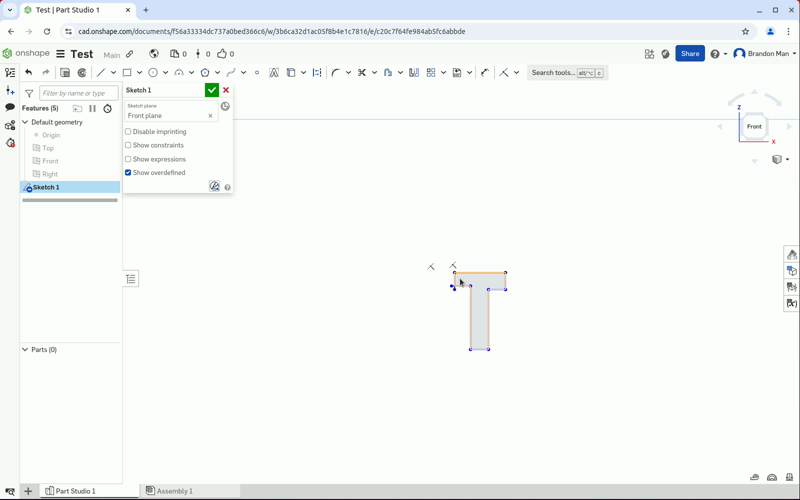
scroll(-6)
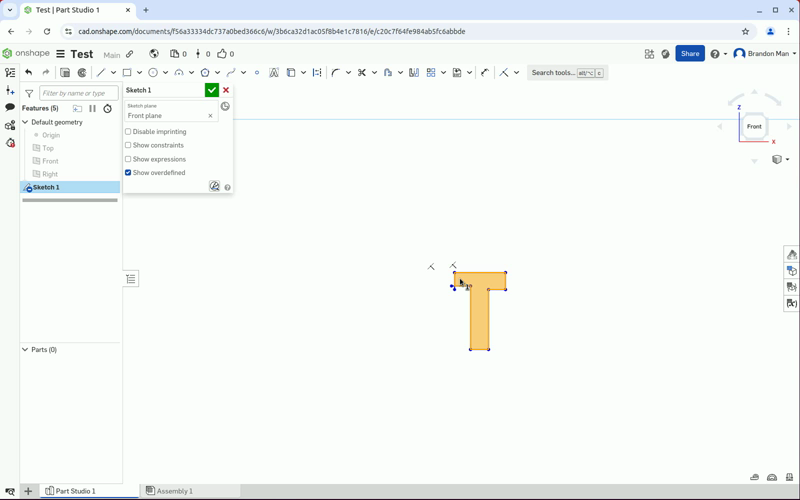
scroll(-6)
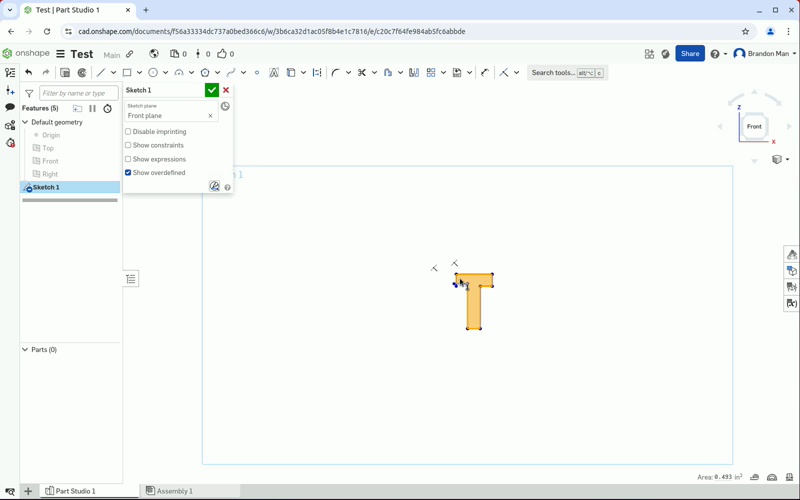
scroll(-6)
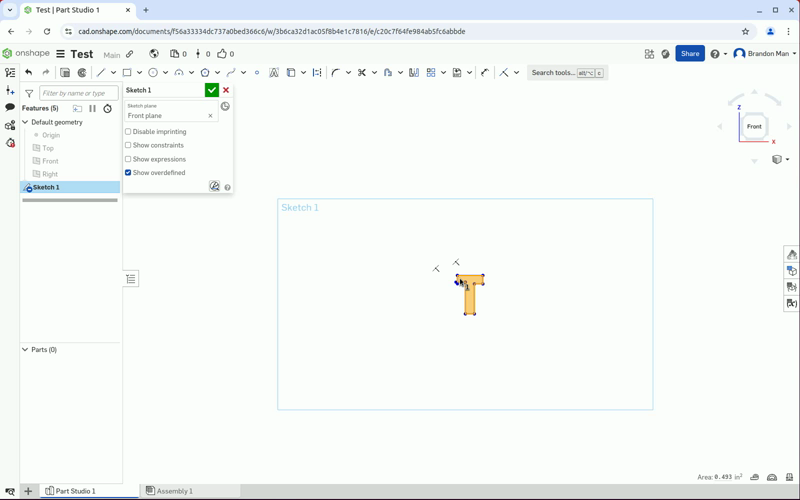
scroll(-6)
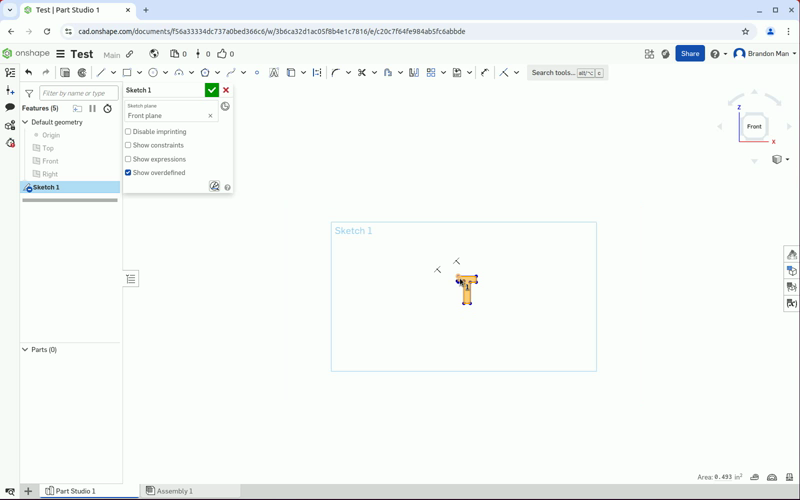
scroll(-6)
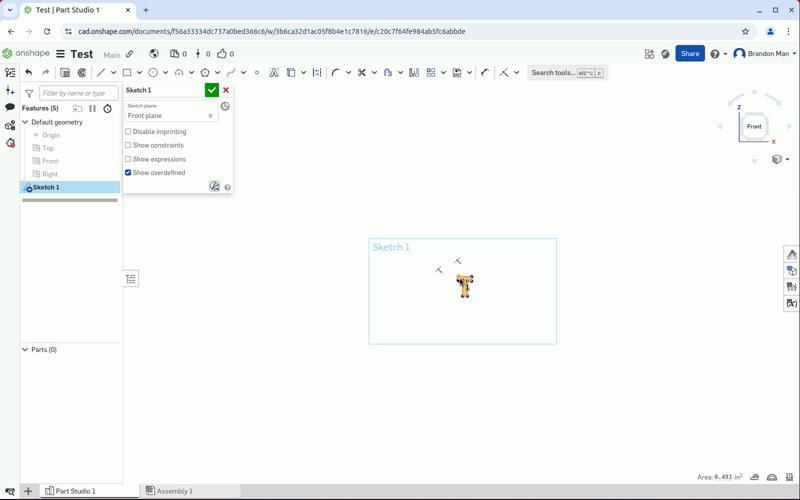
scroll(-6)
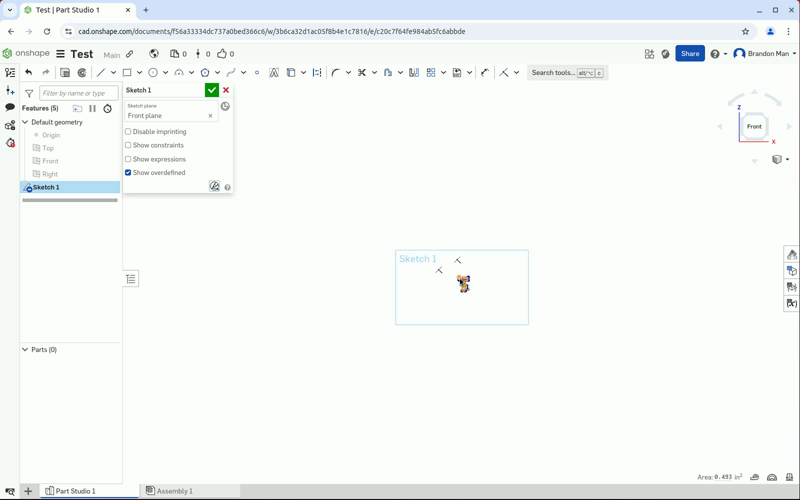
scroll(-6)
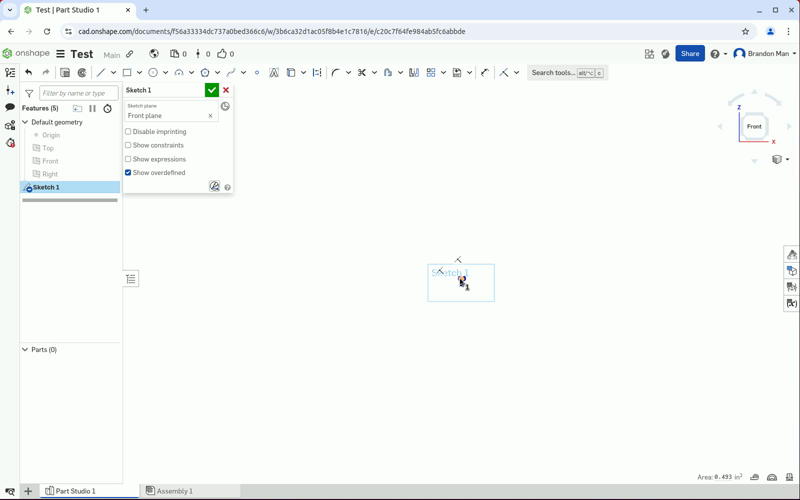
mouse_move(73, 352)
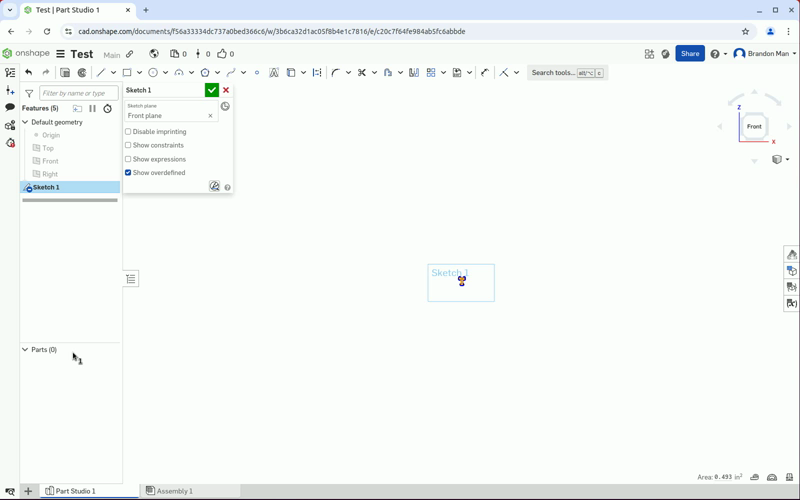
key(shift+y)
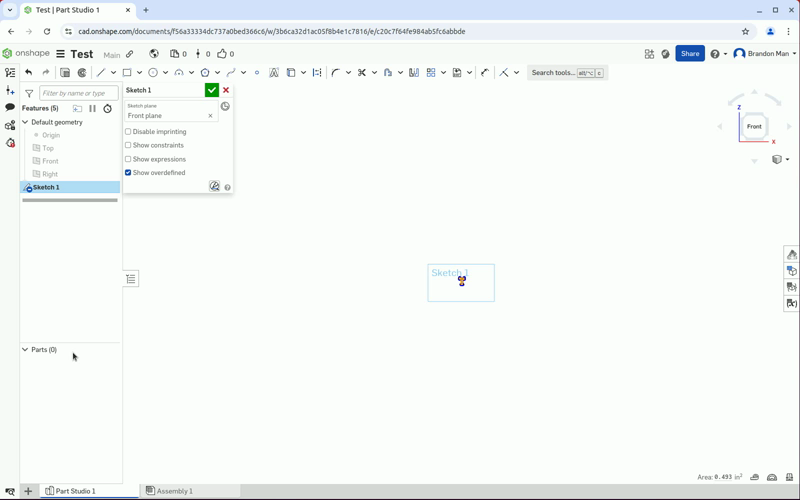
key(shift+e)
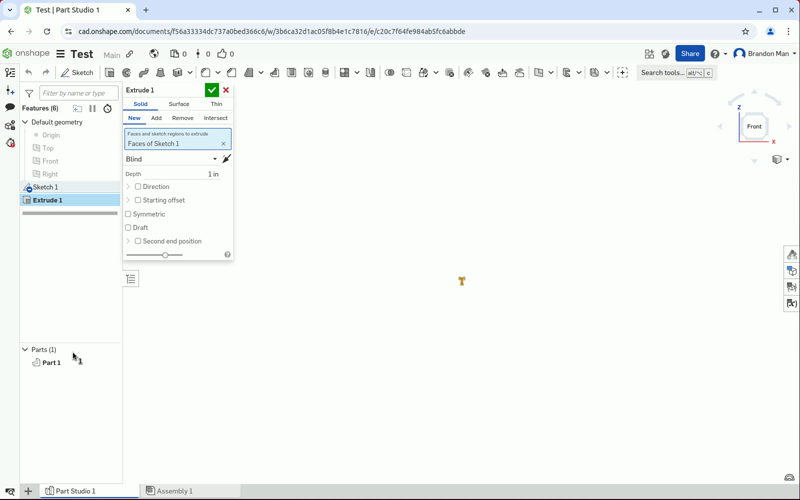
mouse_move(143, 106)
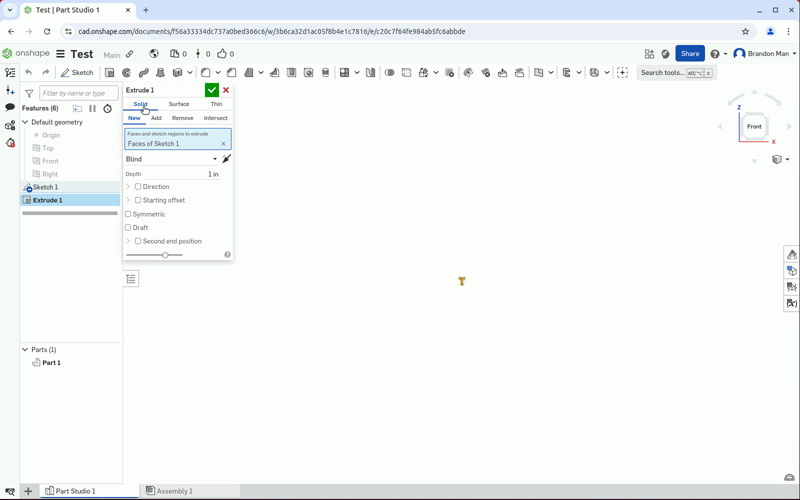
click(143, 106)
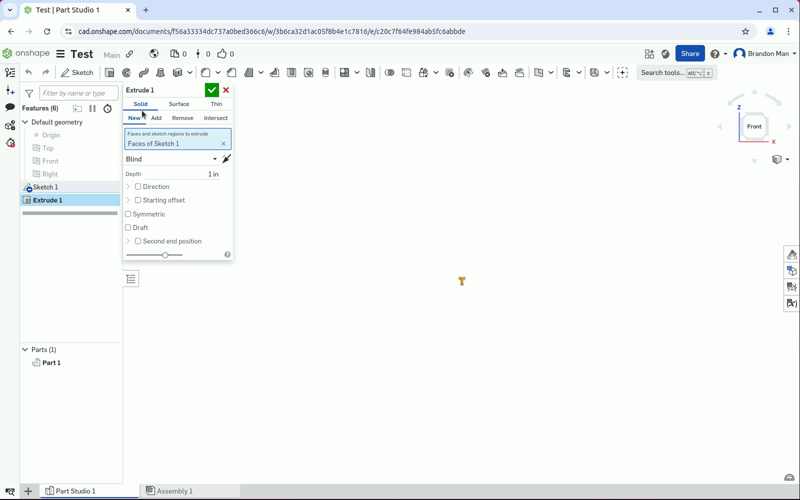
mouse_move(137, 120)
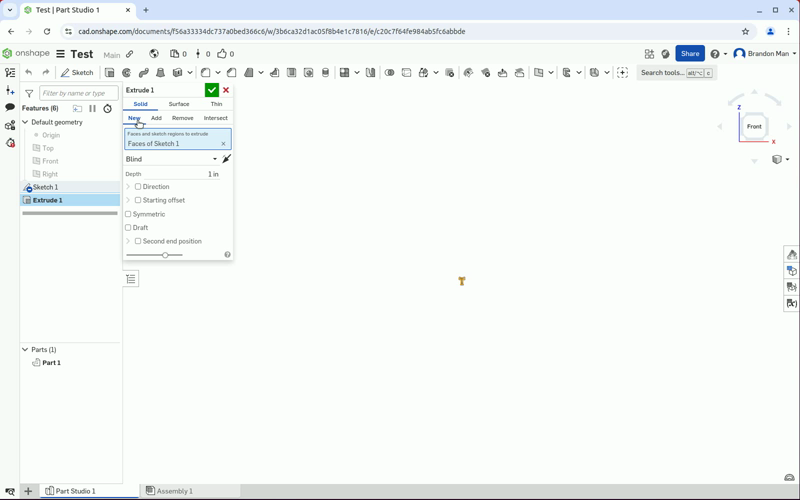
click(137, 120)
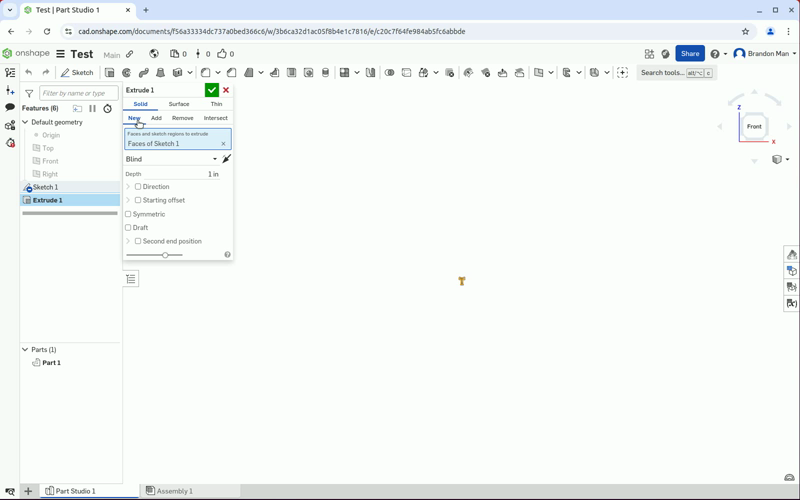
key(tab, 4)
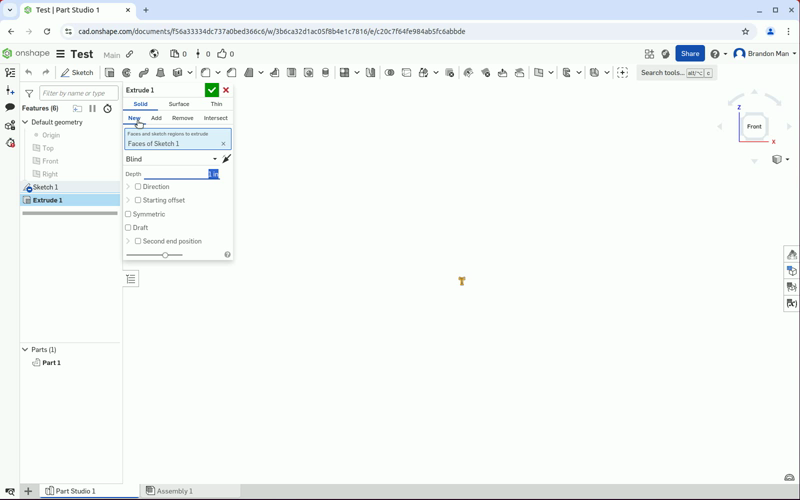
text(-0.482)
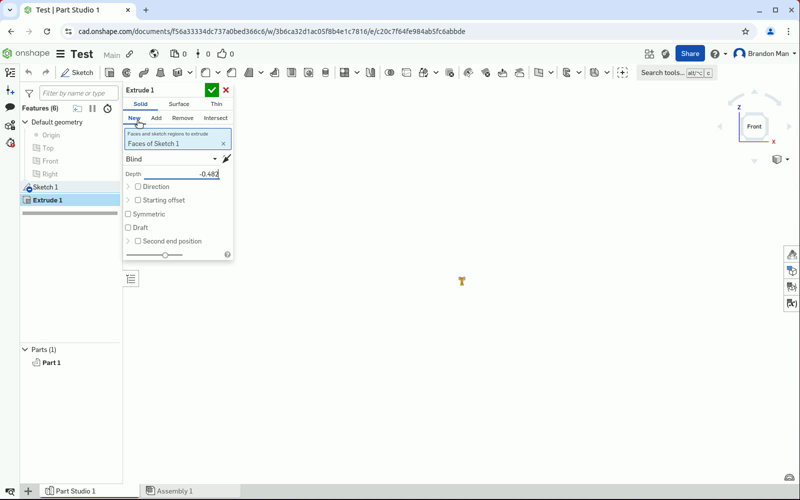
key(tab, 3)
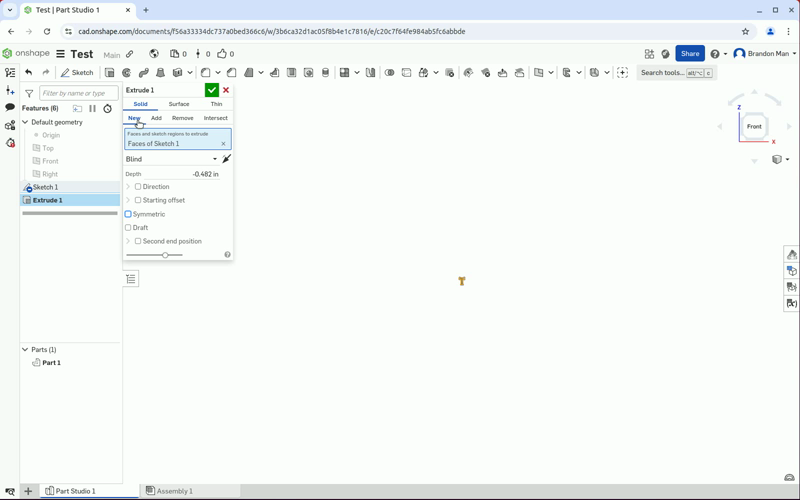
key(space)
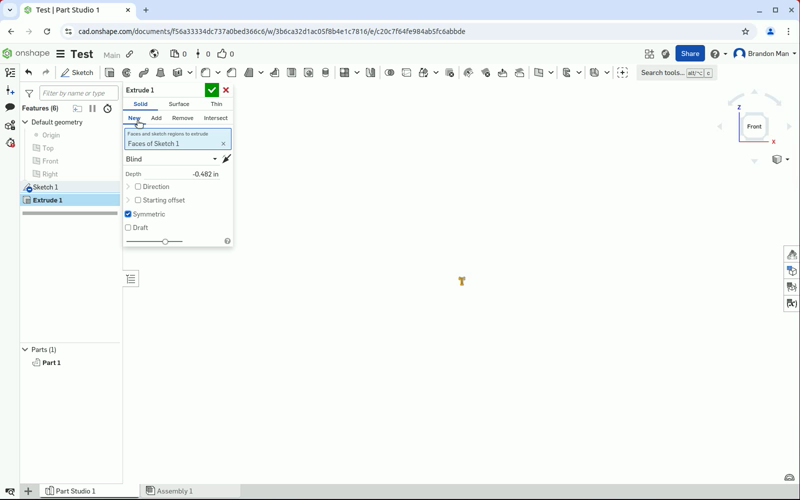
key(enter)
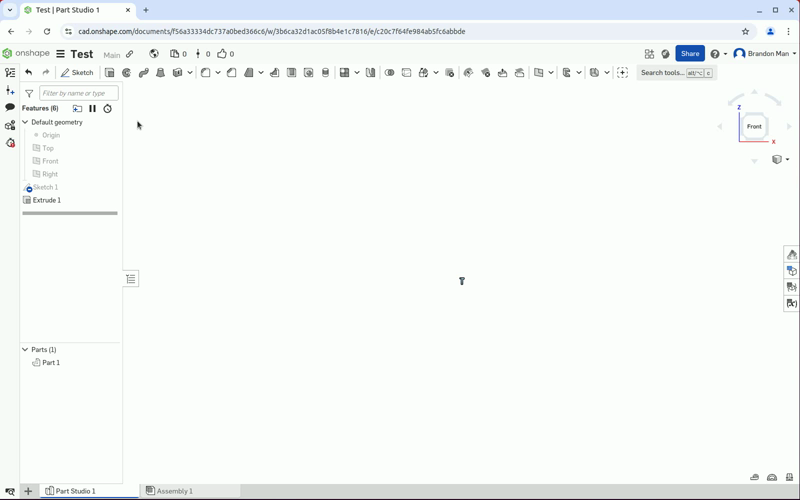
key(shift+h)
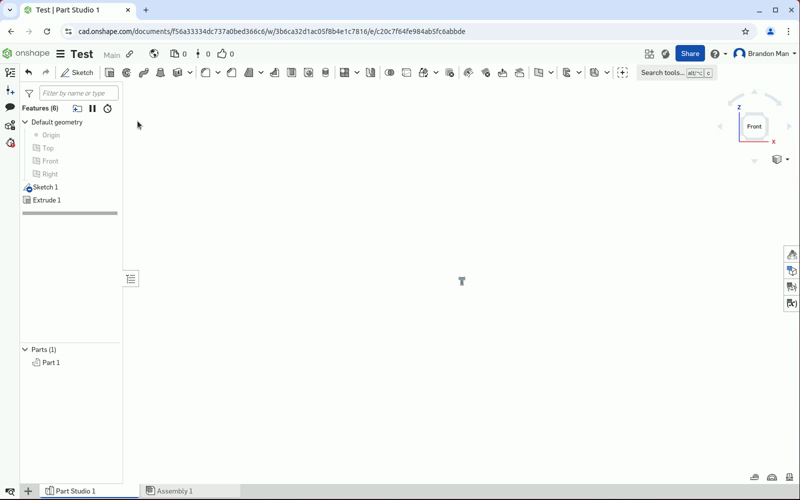
key(shift+h)
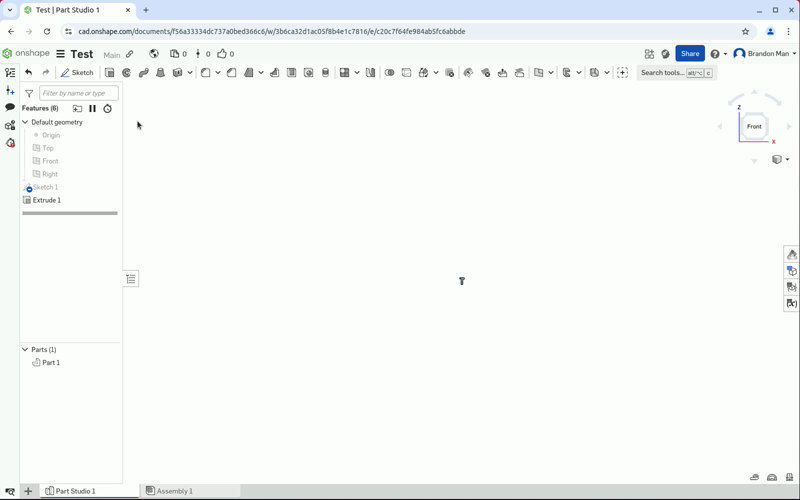
mouse_move(73, 189)
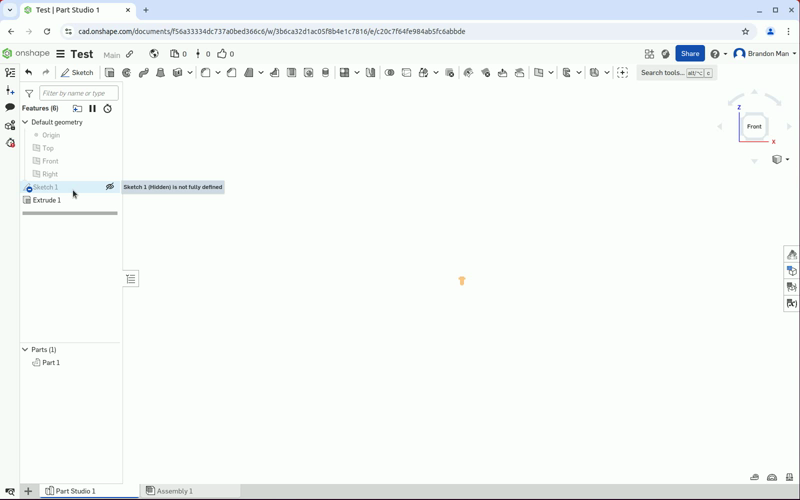
click(73, 189)
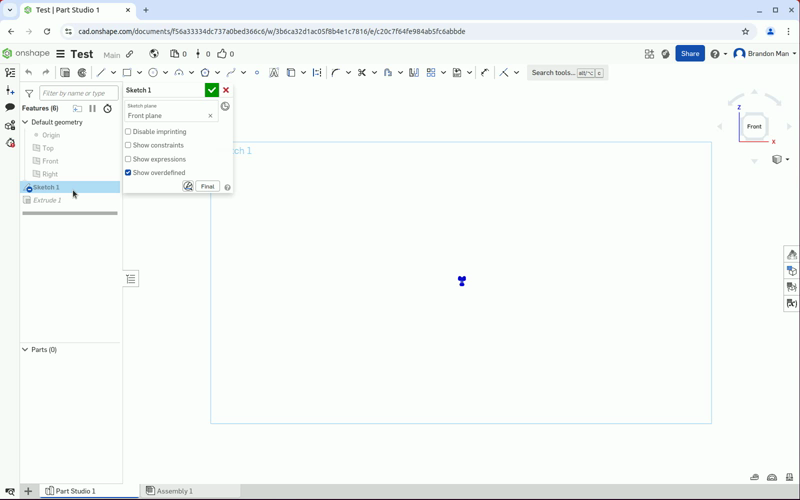
mouse_move(229, 92)
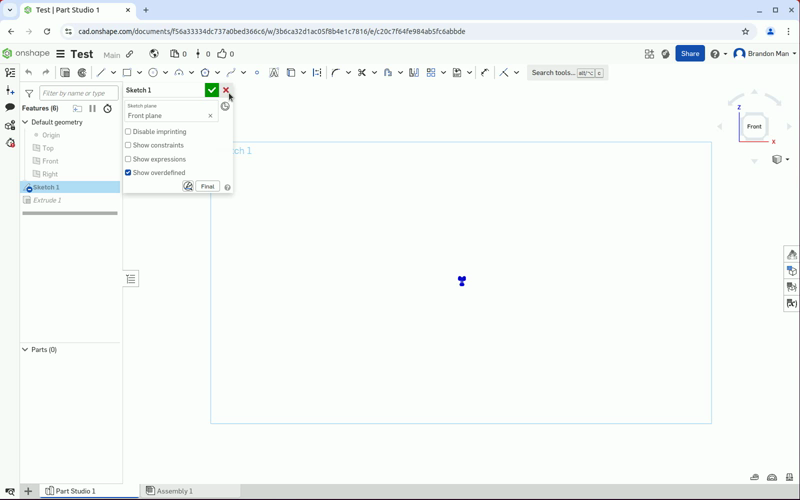
click(229, 92)
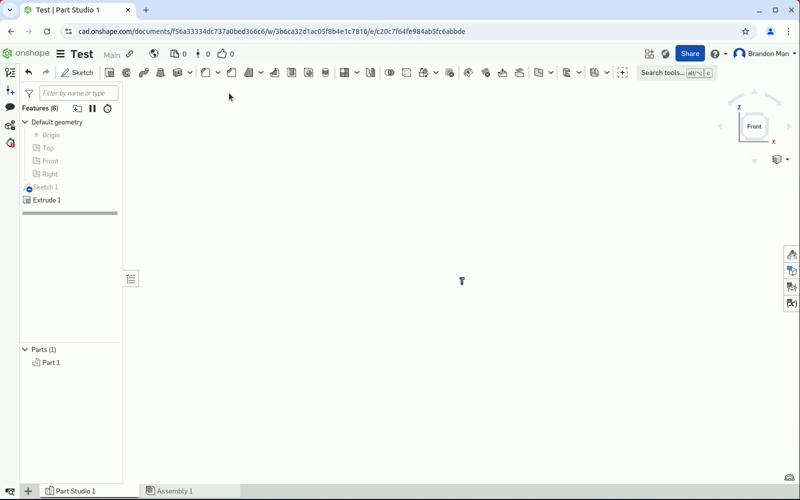
mouse_move(73, 352)
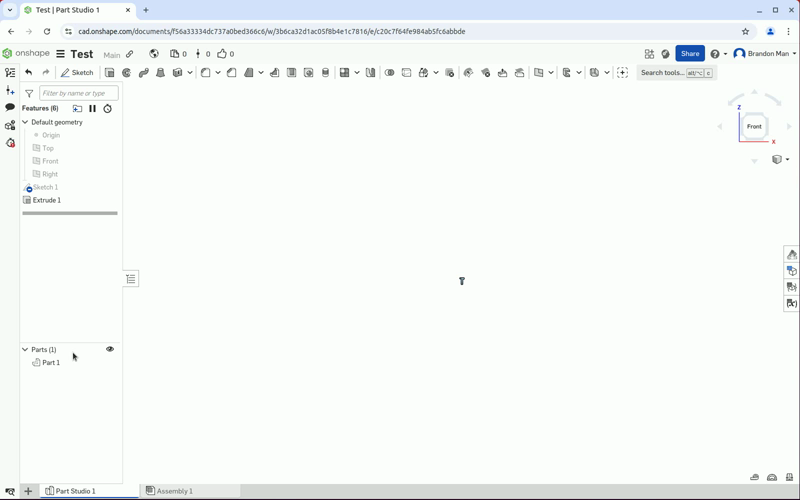
key(y)
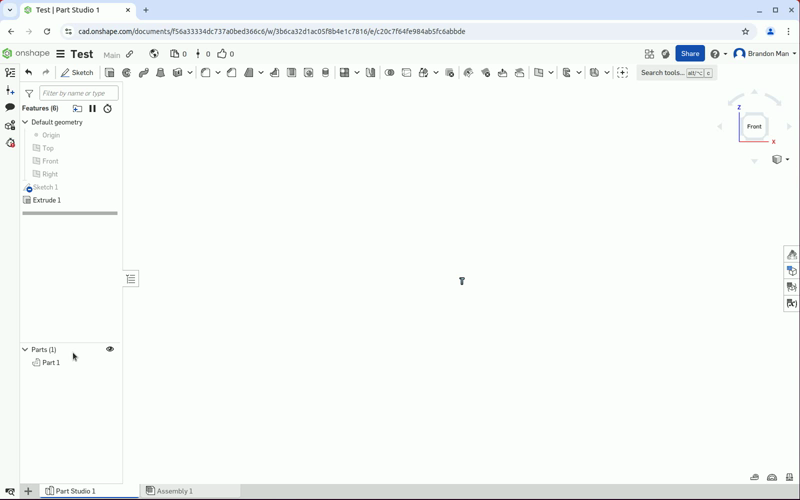
key(shift+p)
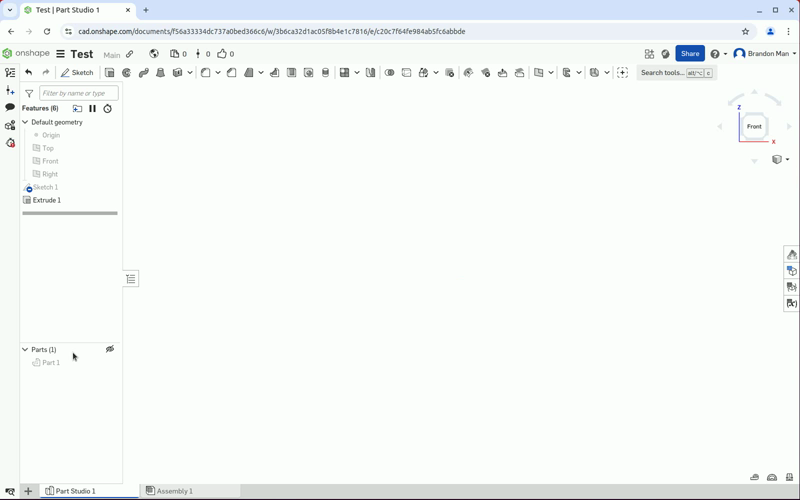
key(space)
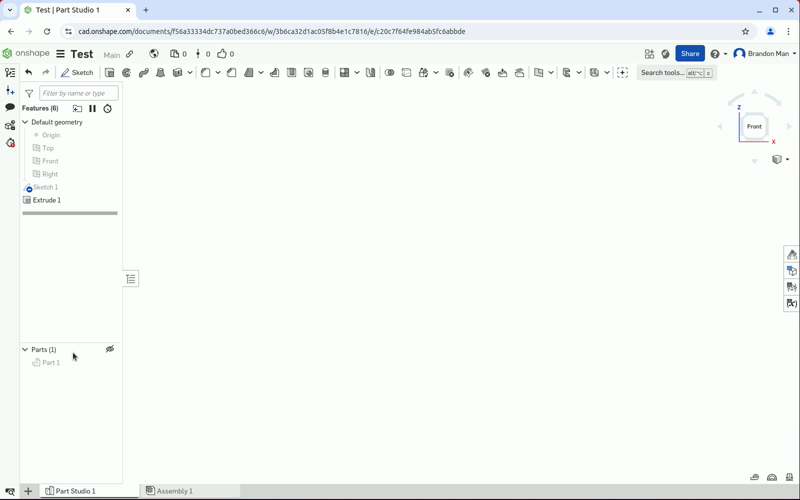
key_down(shift)
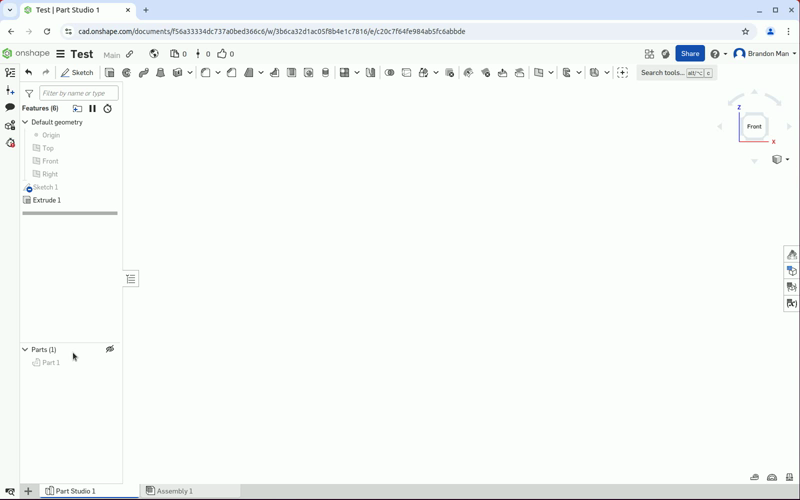
key(down)
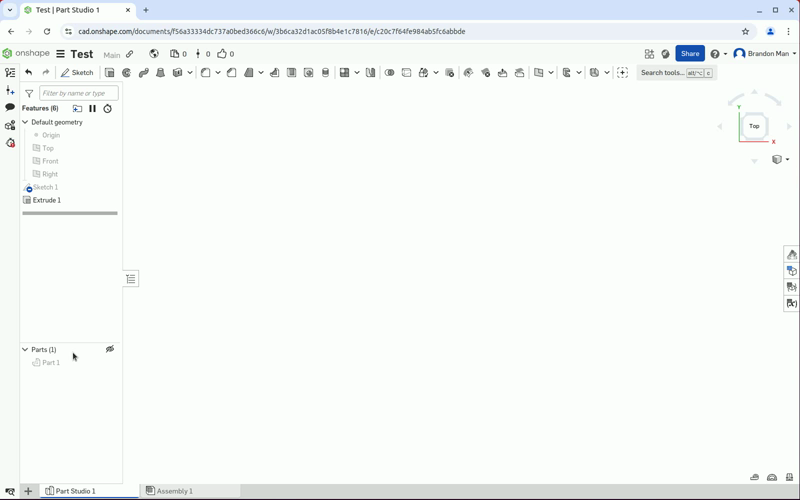
key_up(shift)
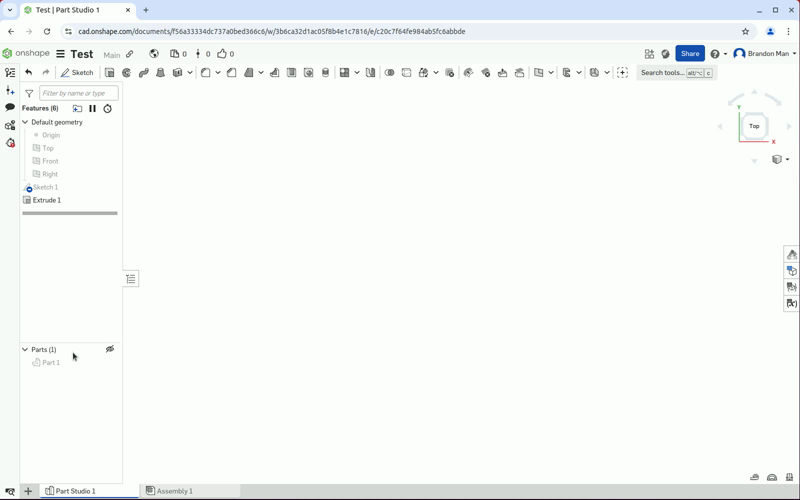
mouse_move(73, 352)
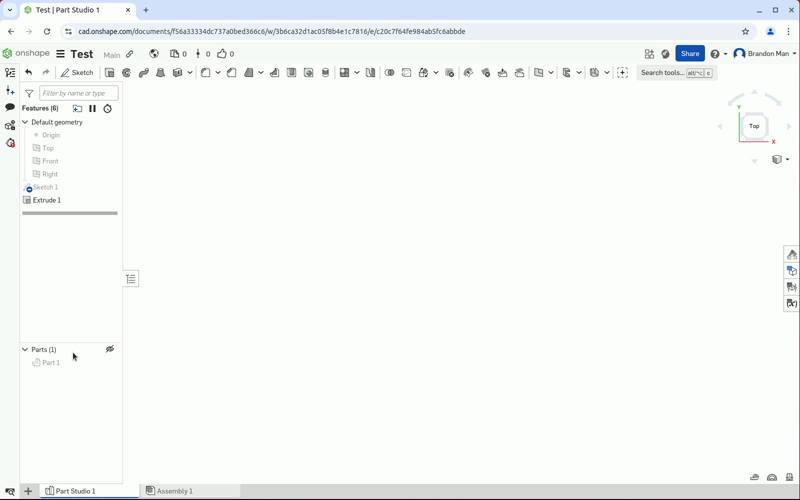
key(shift+y)
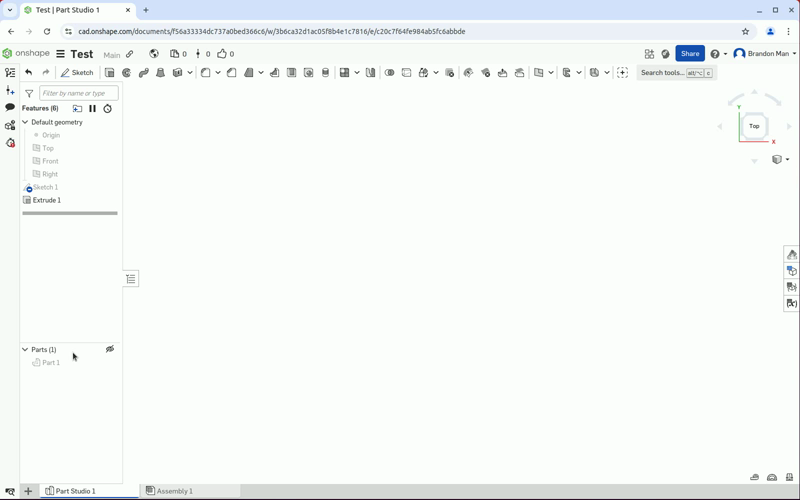
key(shift+s)
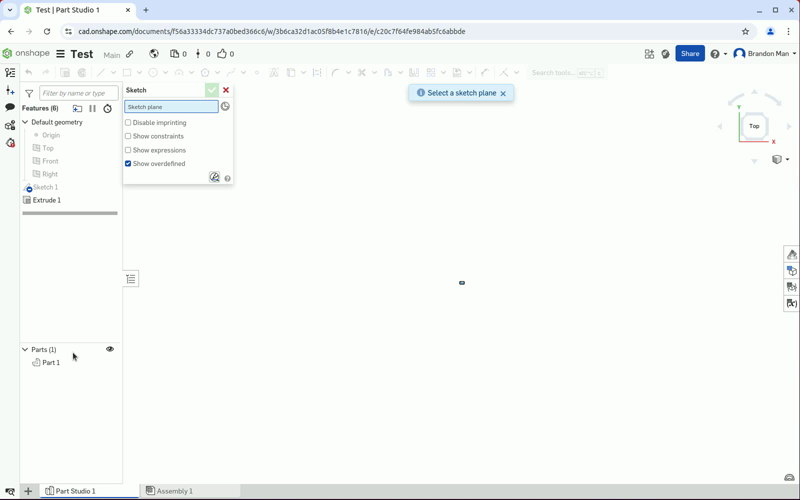
mouse_move(73, 150)
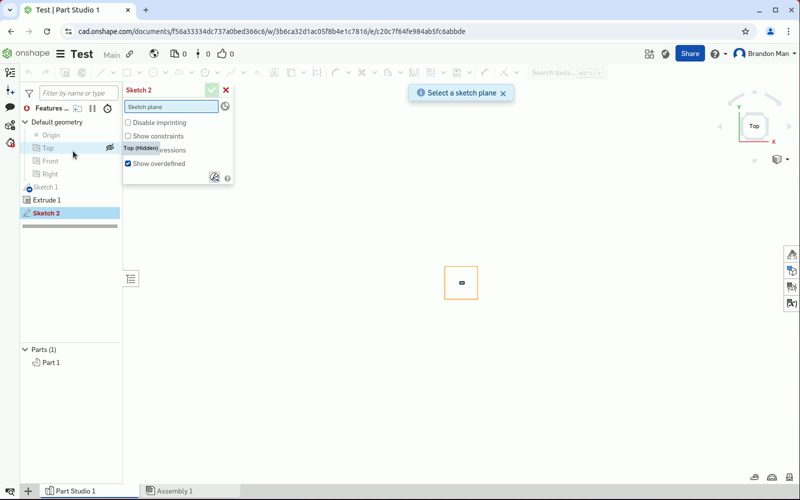
click(73, 150)
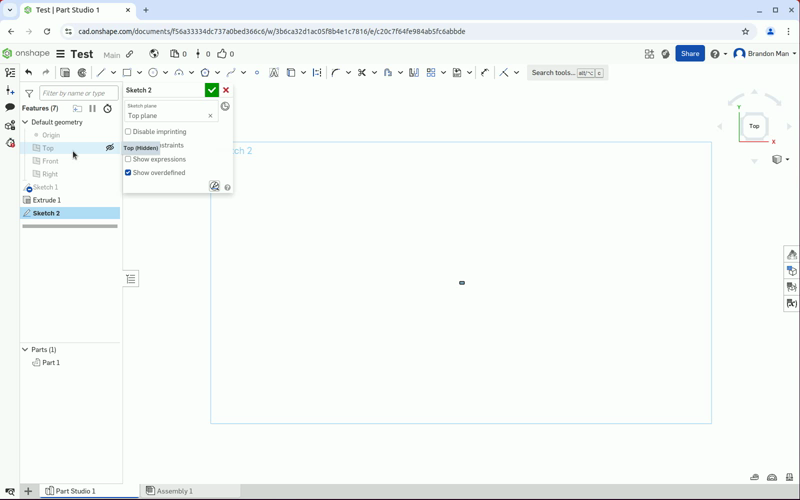
mouse_move(73, 352)
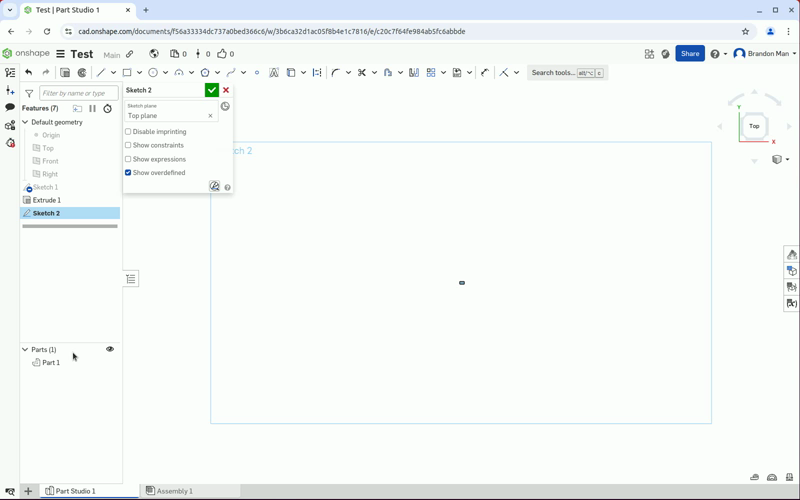
key(y)
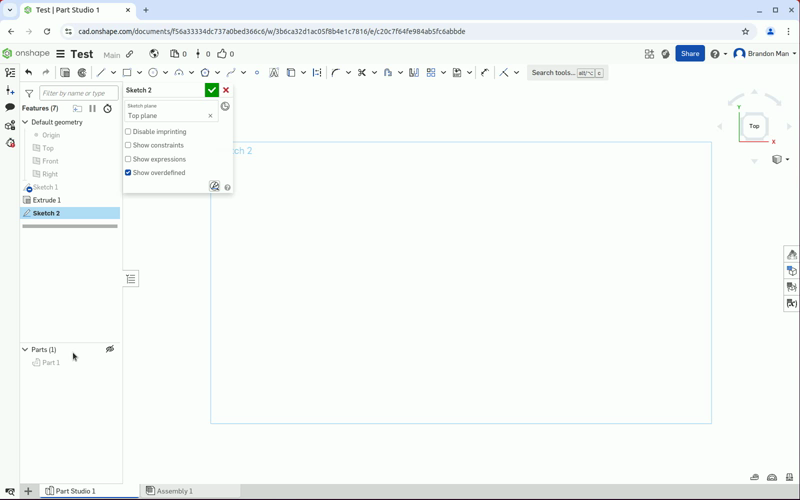
key(l)
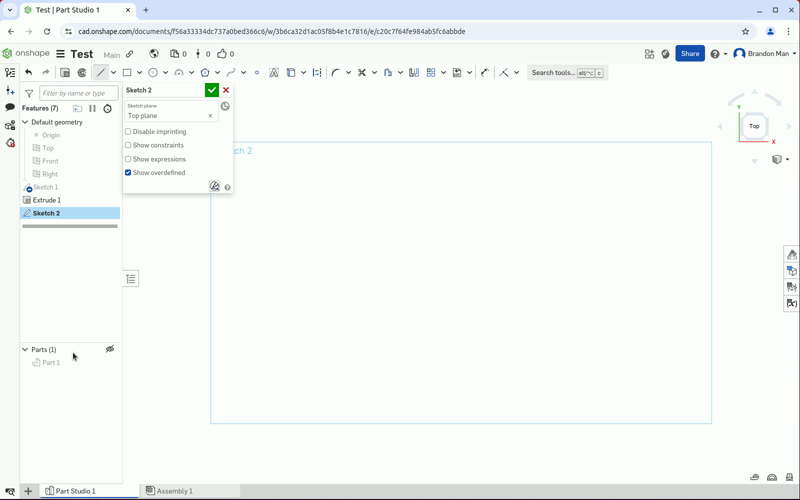
key_down(shift)
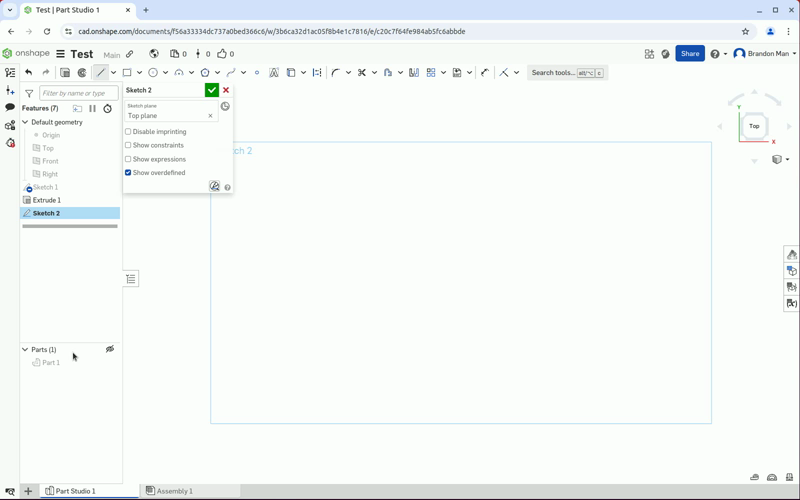
mouse_move(348, 395)
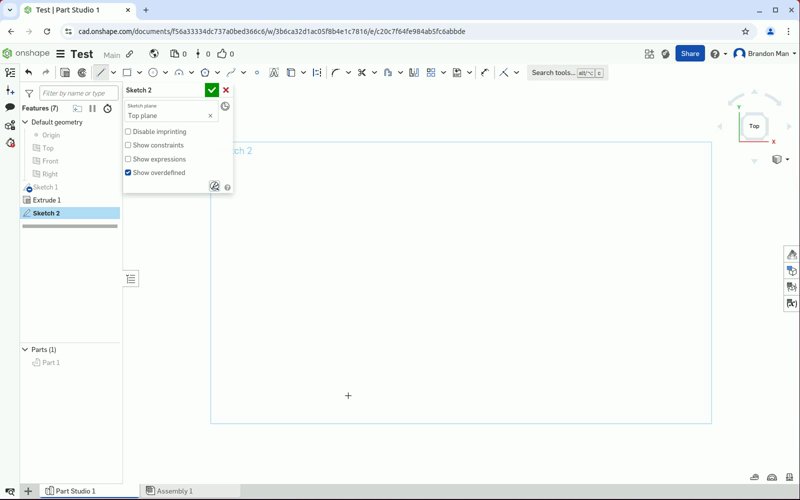
click(348, 395)
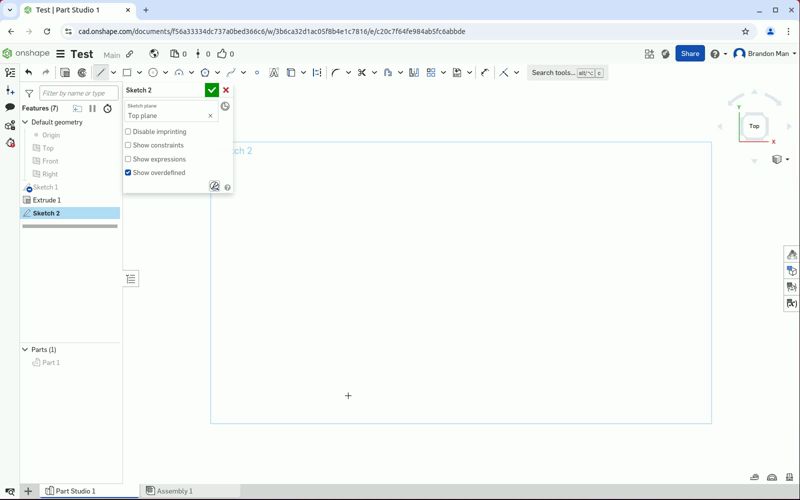
key_up(shift)
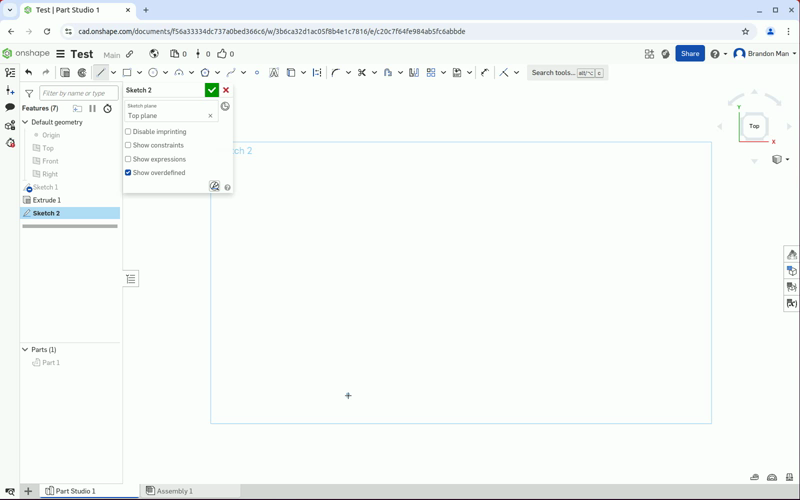
key_down(shift)
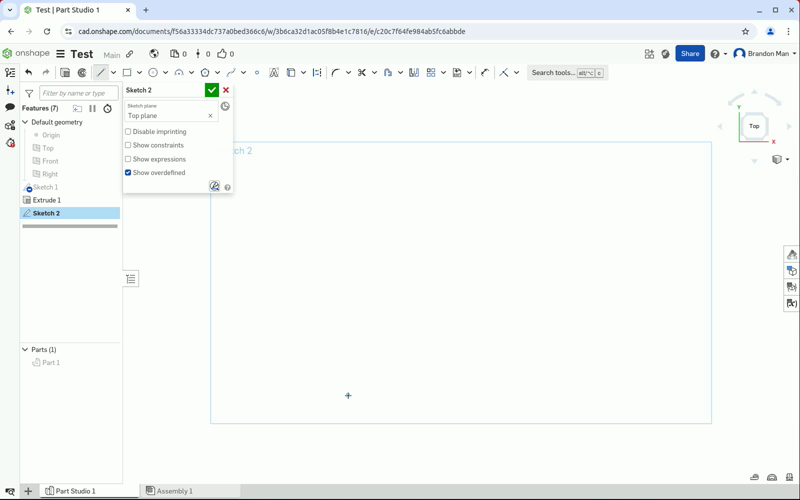
mouse_move(572, 395)
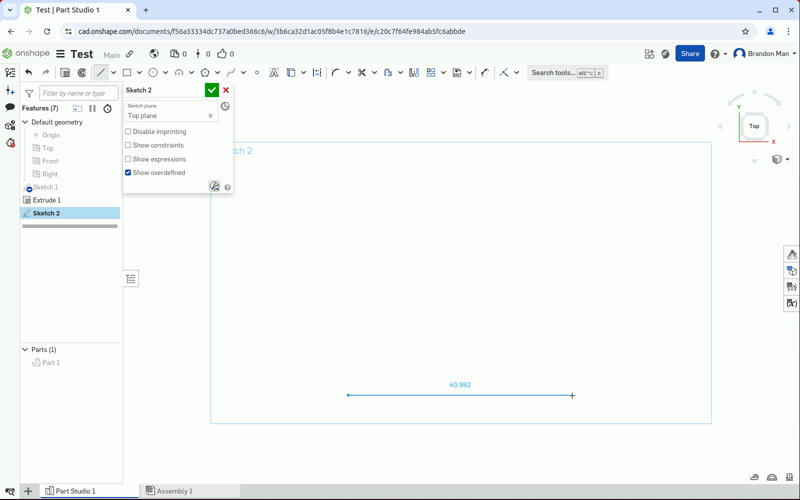
click(572, 395)
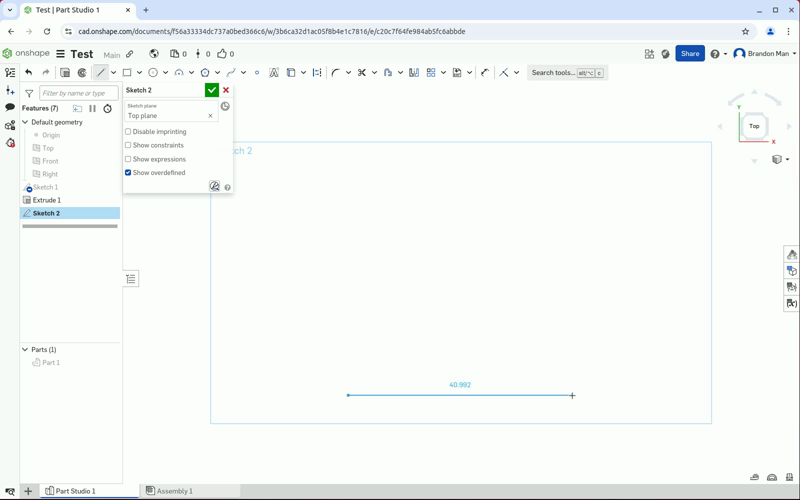
key_up(shift)
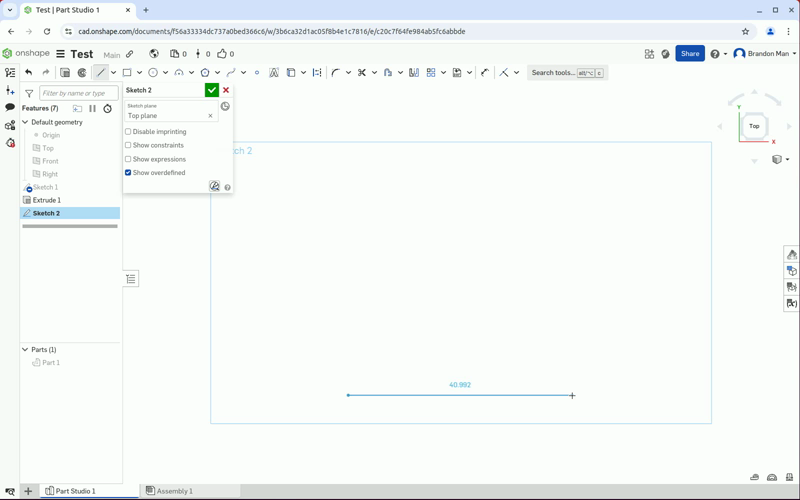
key_down(shift)
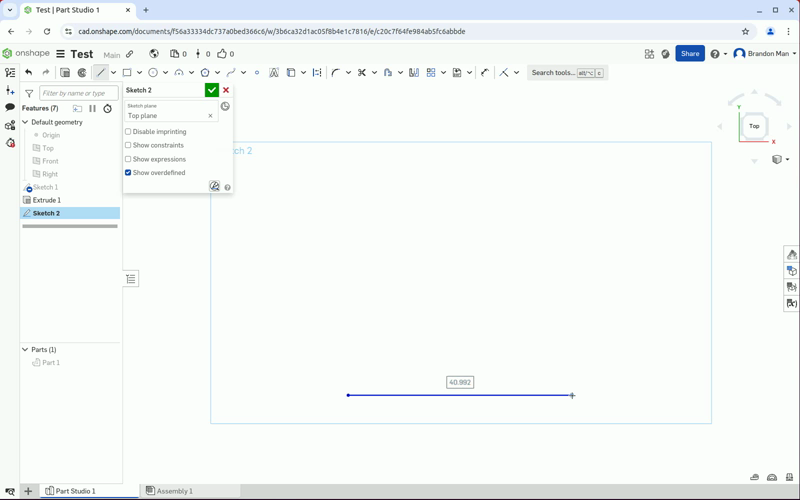
mouse_move(572, 171)
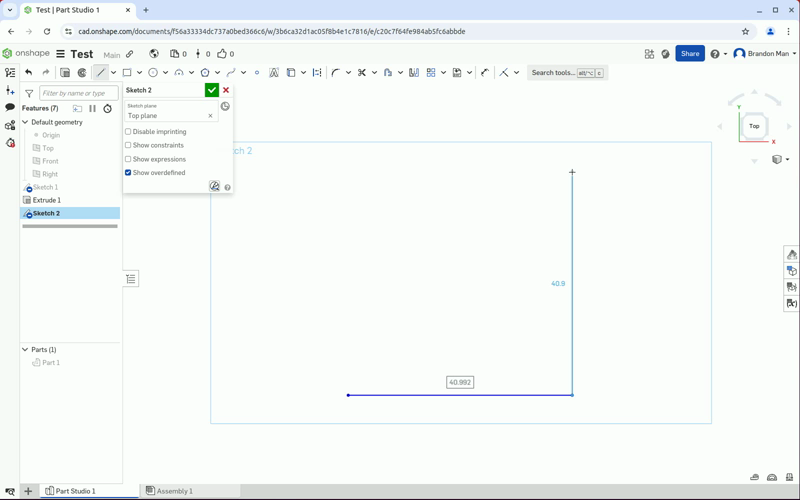
click(572, 171)
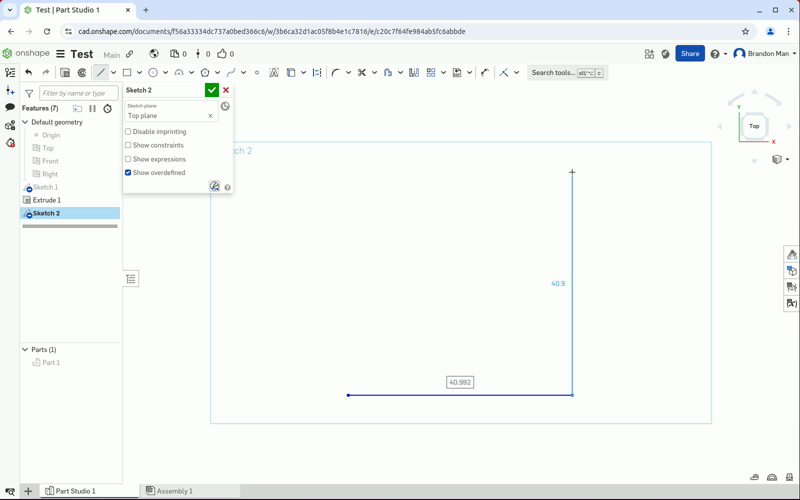
key_up(shift)
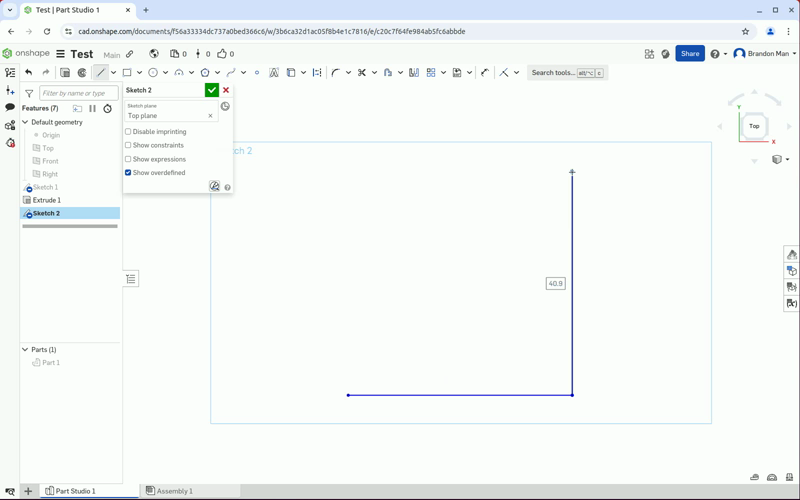
key_down(shift)
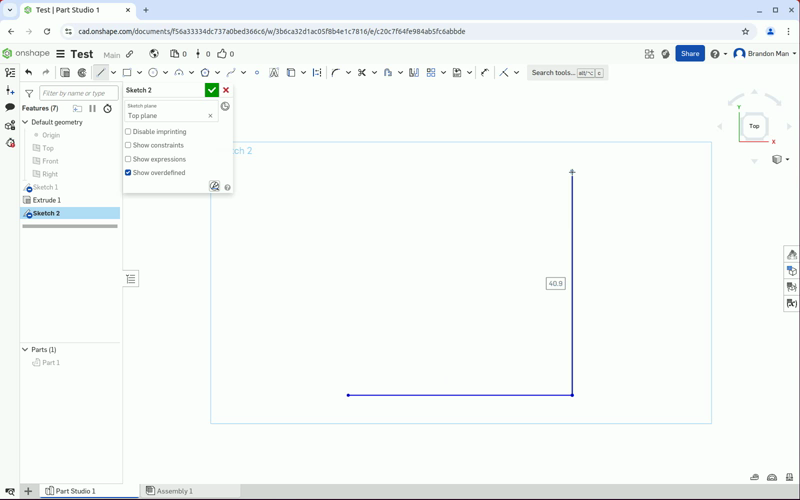
mouse_move(348, 171)
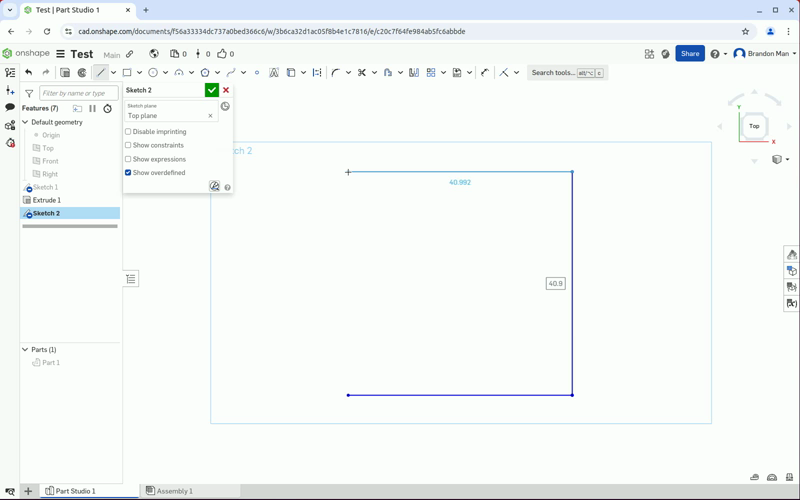
click(348, 171)
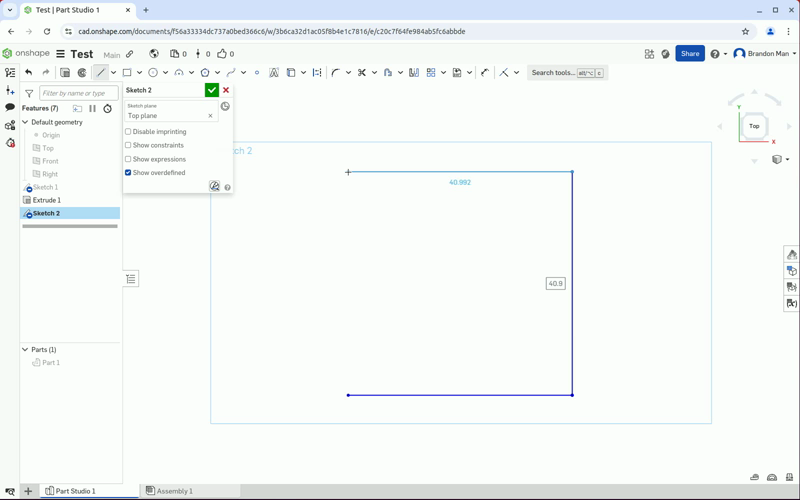
key_up(shift)
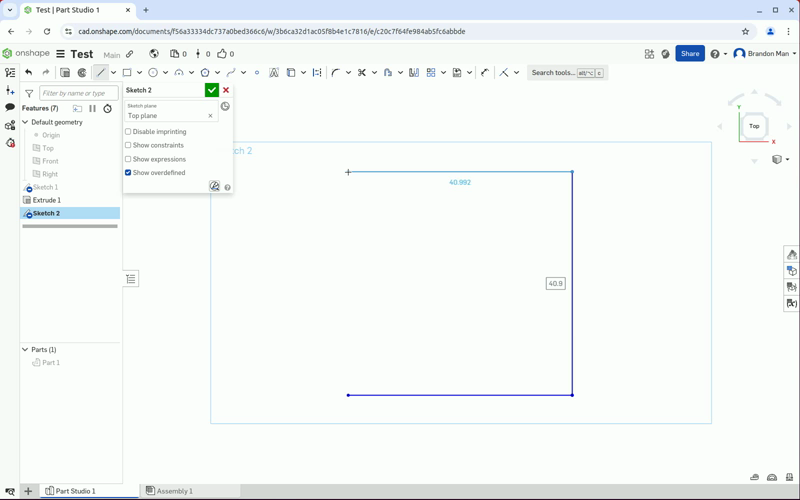
key_down(shift)
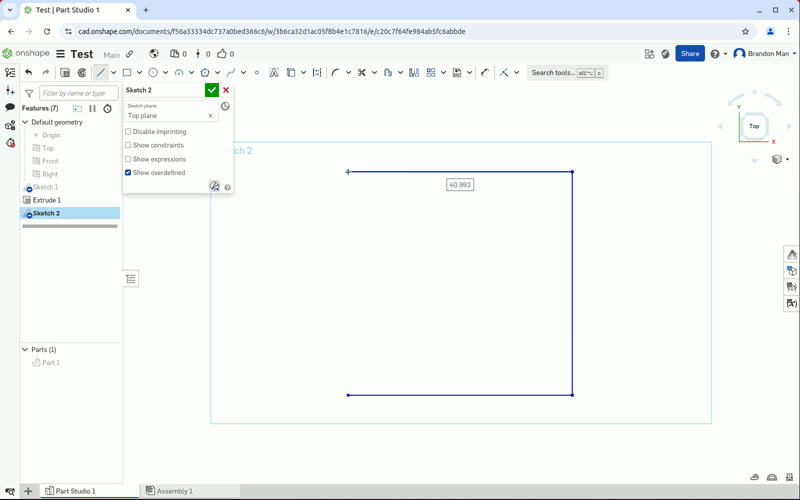
mouse_move(348, 395)
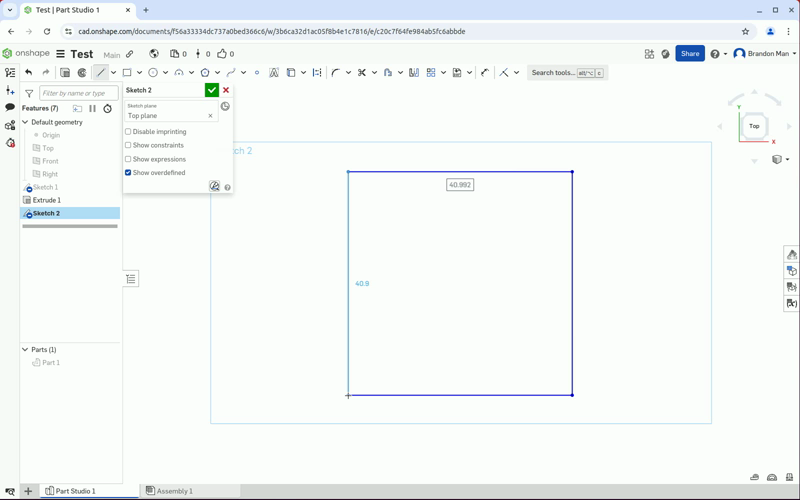
key_up(shift)
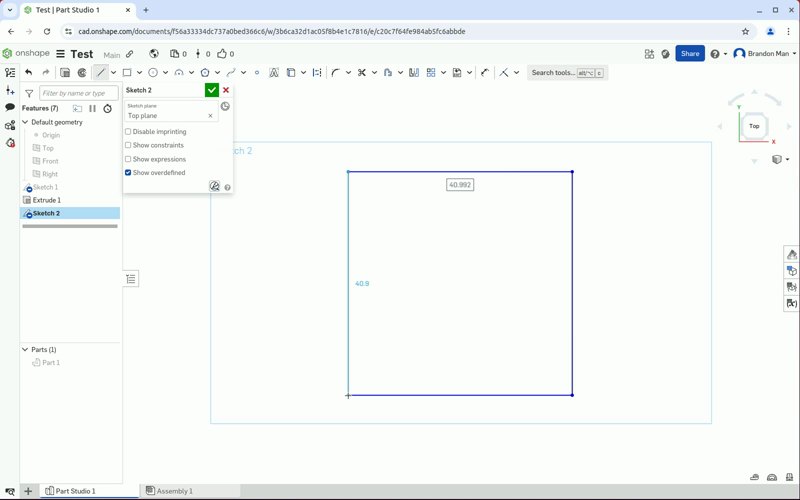
click(348, 395)
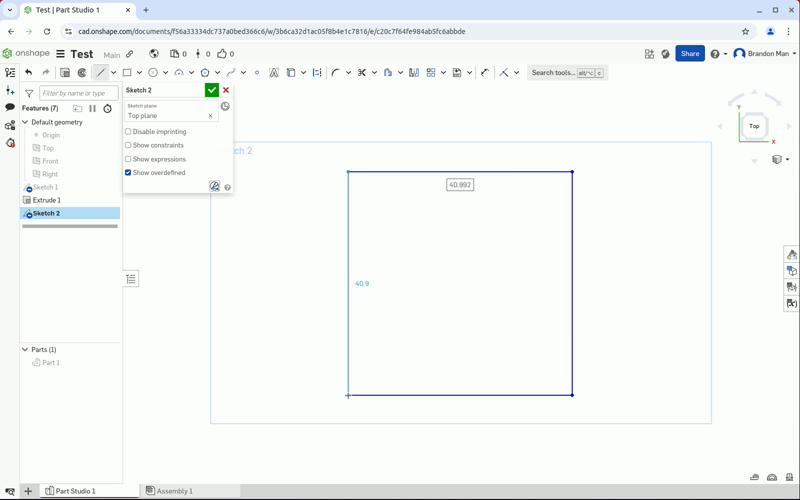
key(esc)
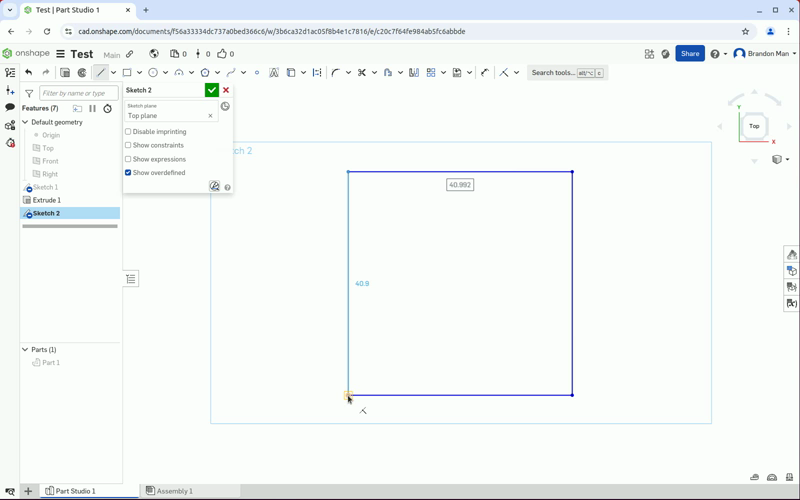
mouse_move(402, 242)
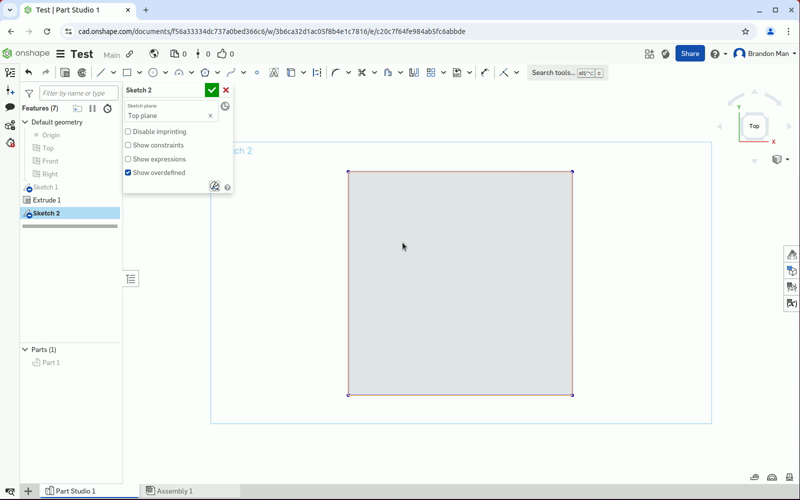
click(402, 242)
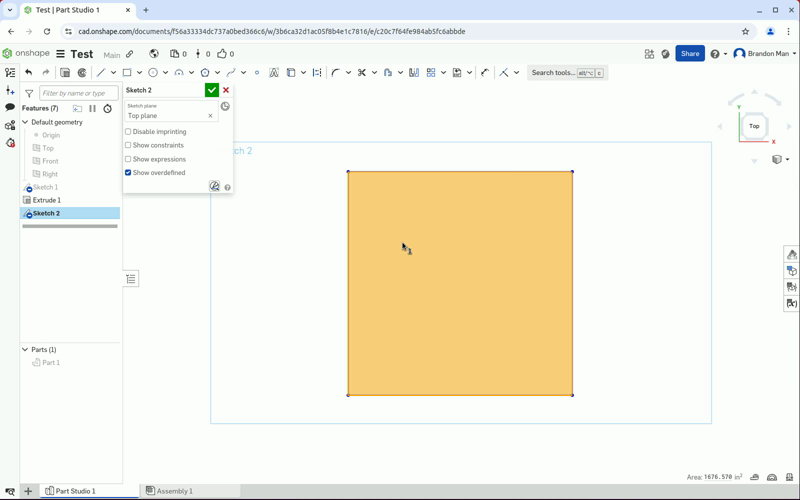
mouse_move(73, 352)
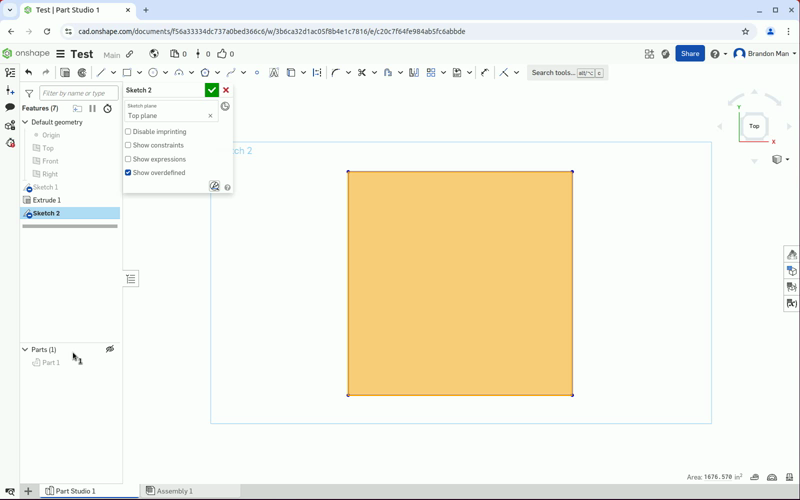
key(shift+y)
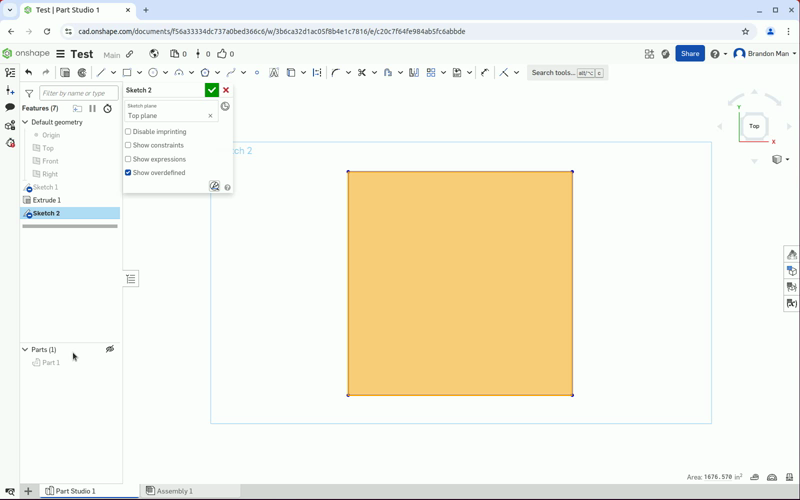
key(shift+e)
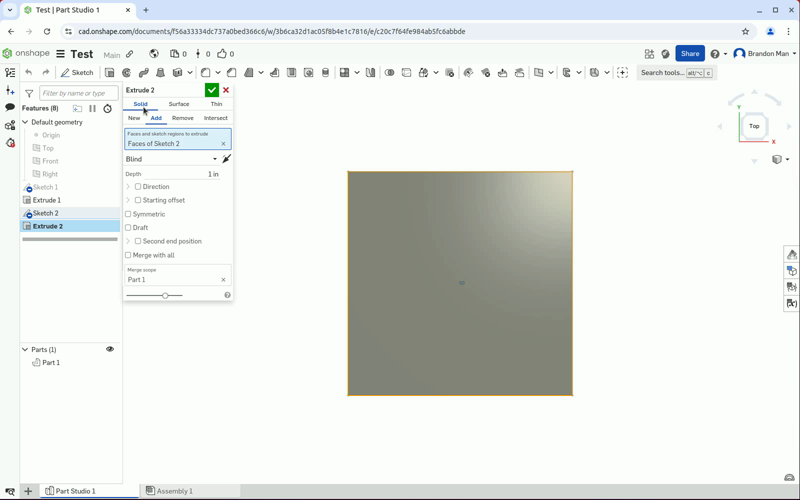
mouse_move(143, 106)
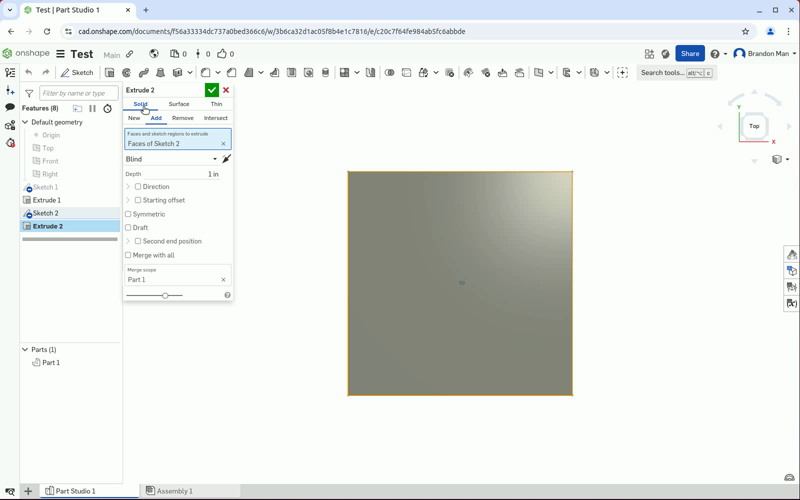
click(143, 106)
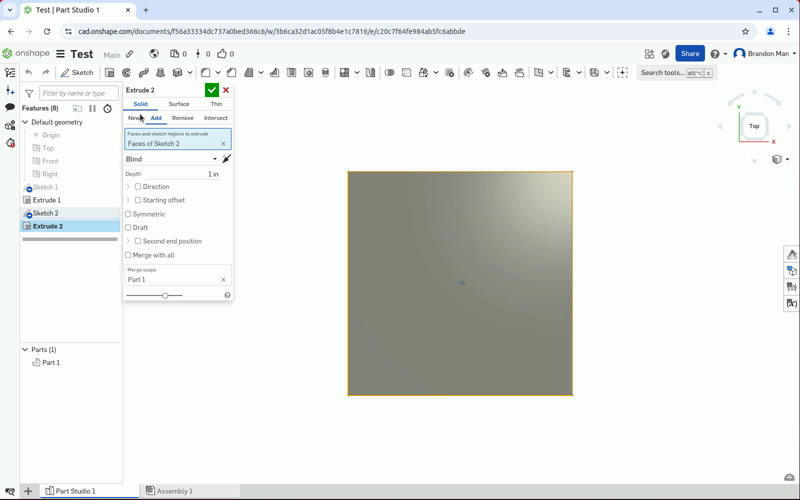
mouse_move(137, 120)
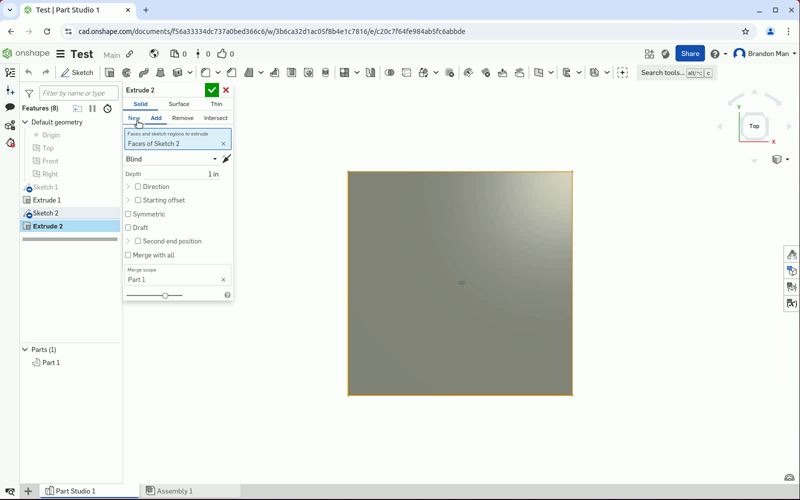
click(137, 120)
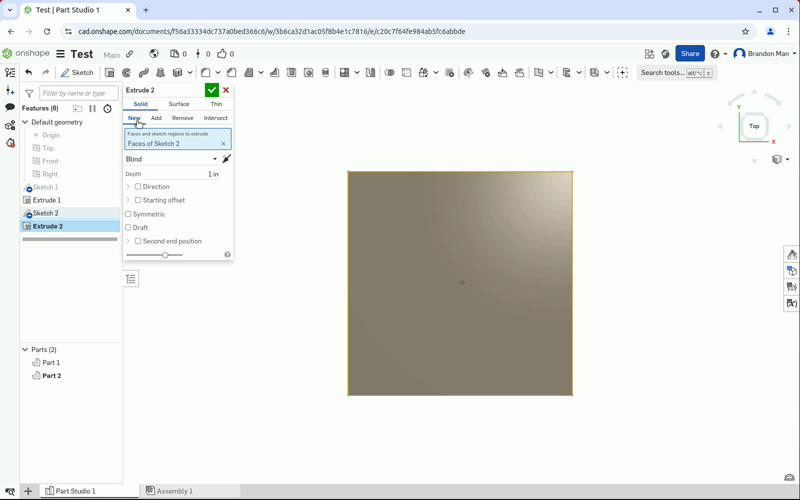
key(tab, 4)
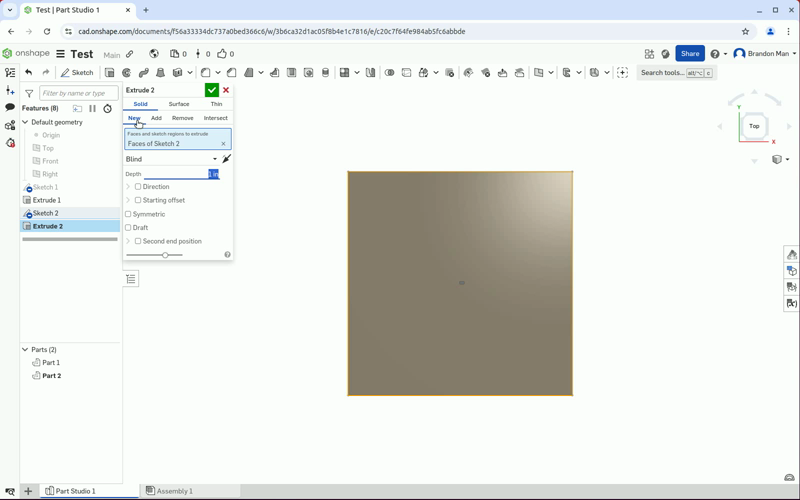
text(-0.241)
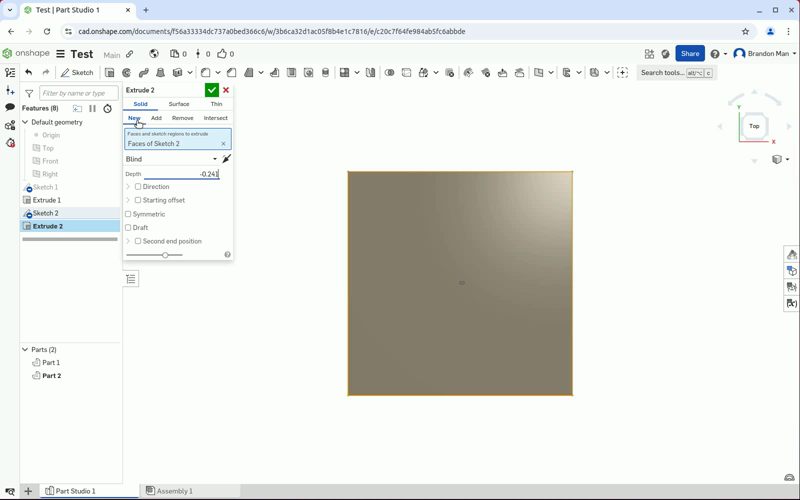
key(enter)
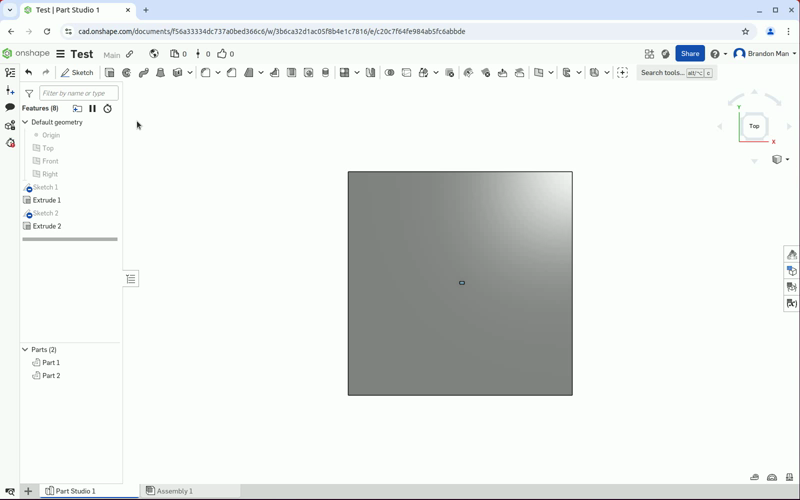
key(shift+h)
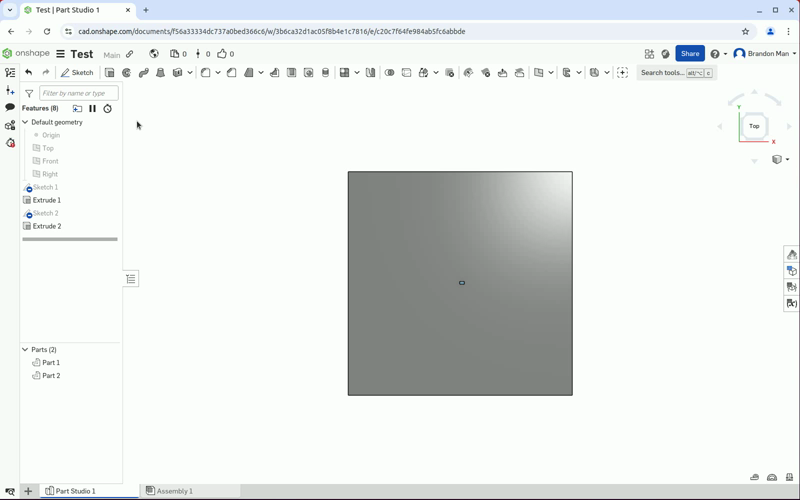
key(shift+h)
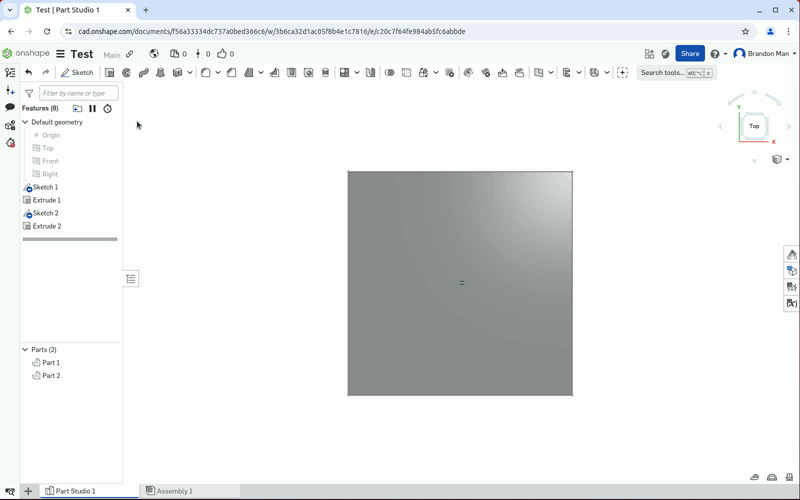
key(shift+7)
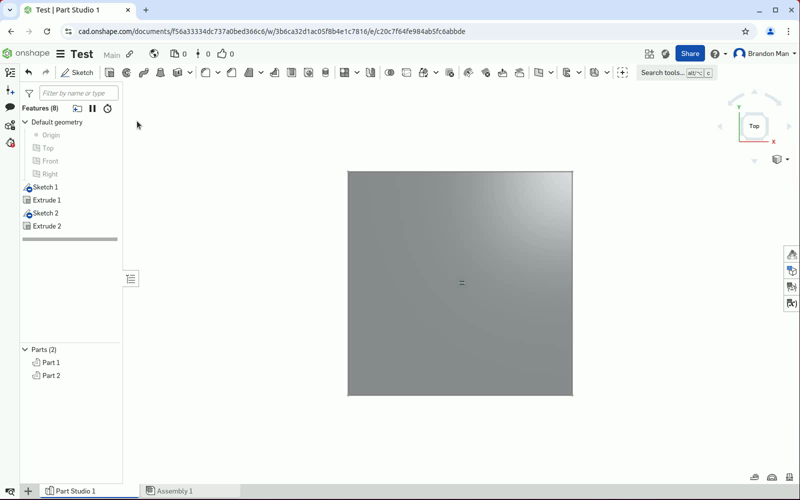
key(up, 3)
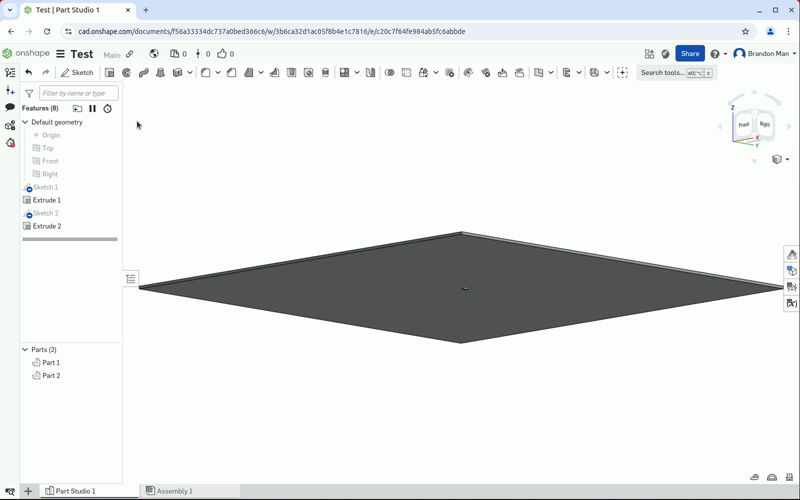
key(left, 3)
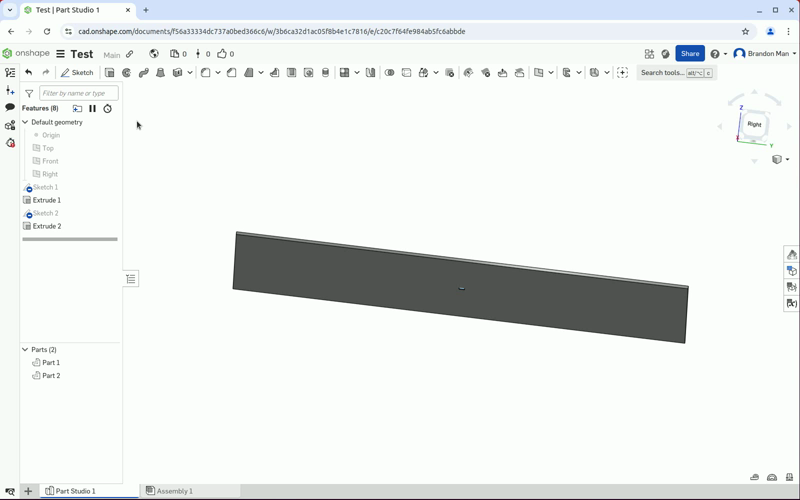
key(right, 3)
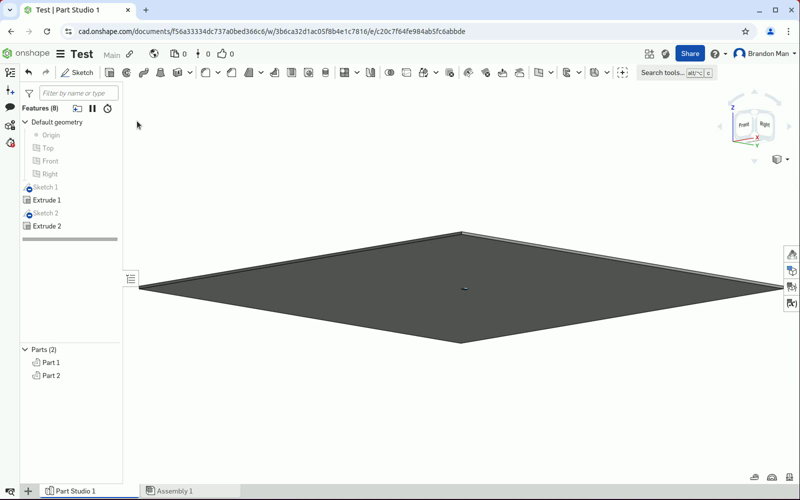
key(down, 3)
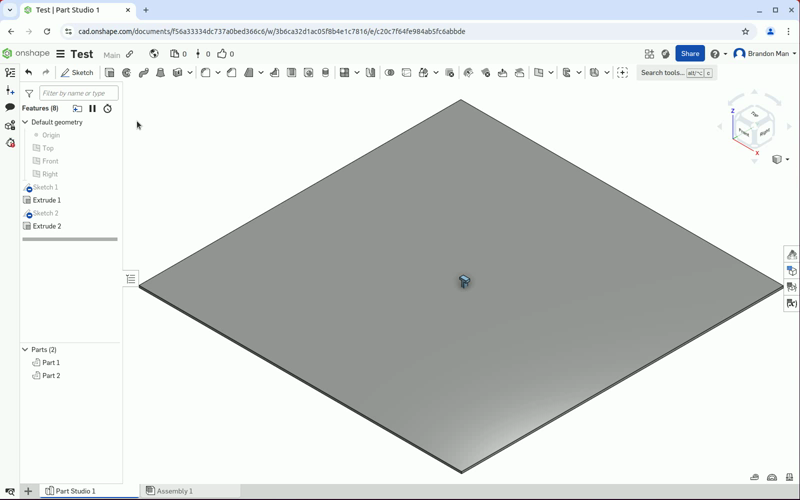
mouse_move(73, 189)
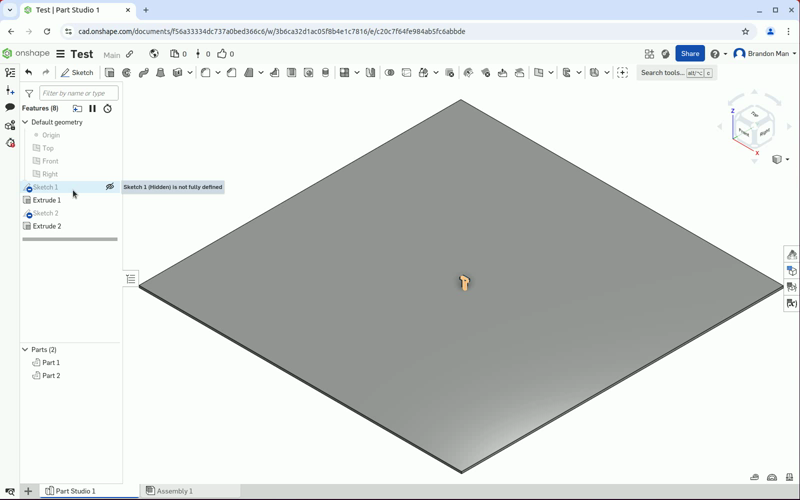
click(73, 189)